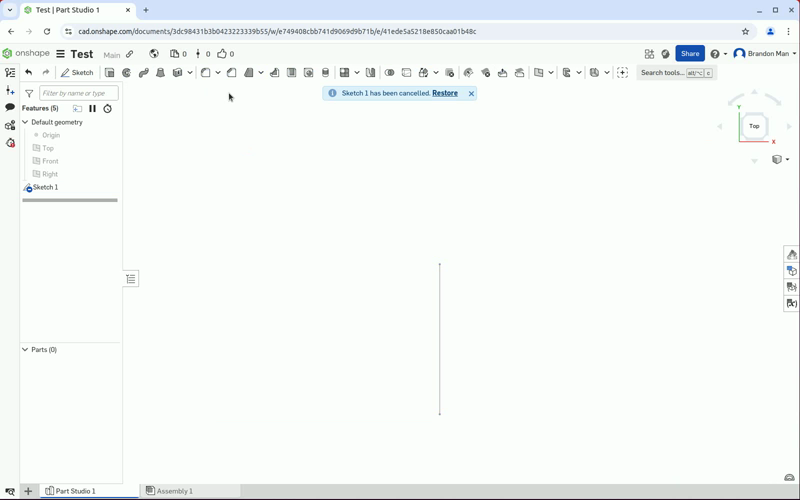
key(shift+h)
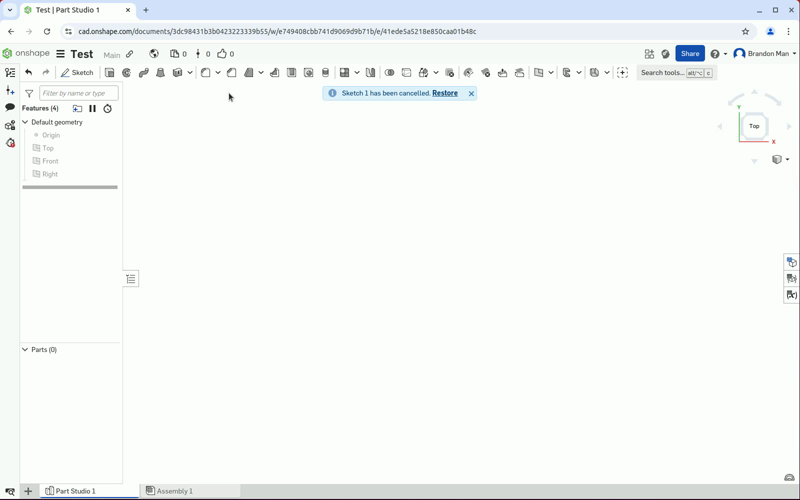
mouse_move(73, 352)
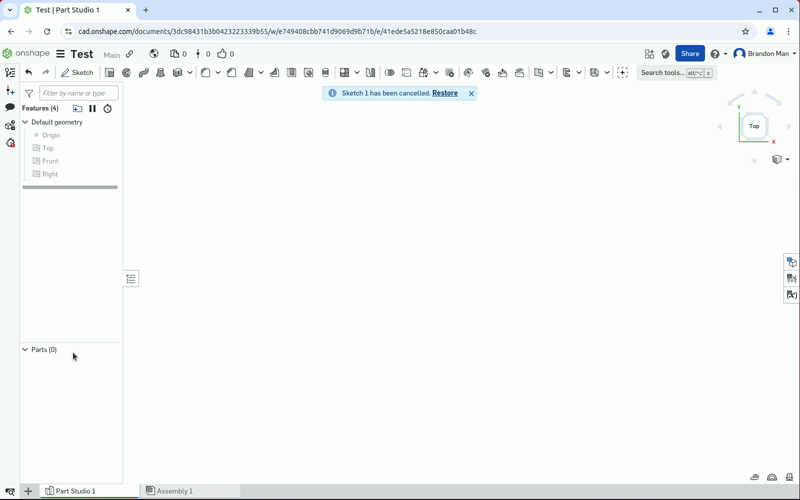
key(y)
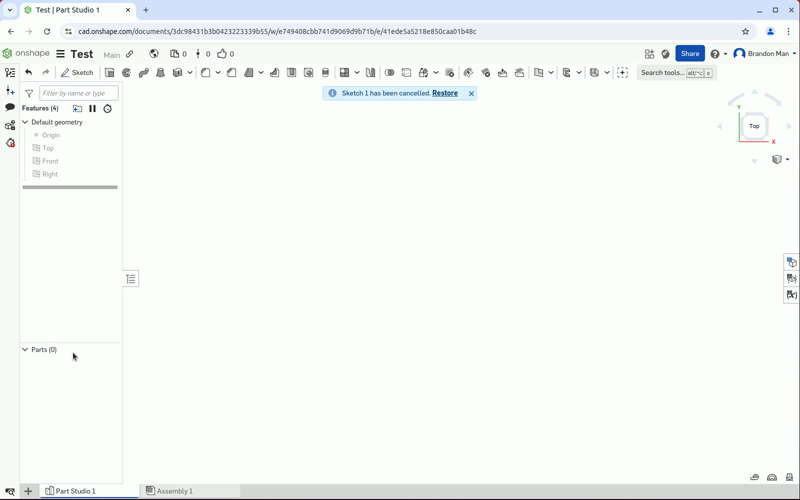
key(shift+p)
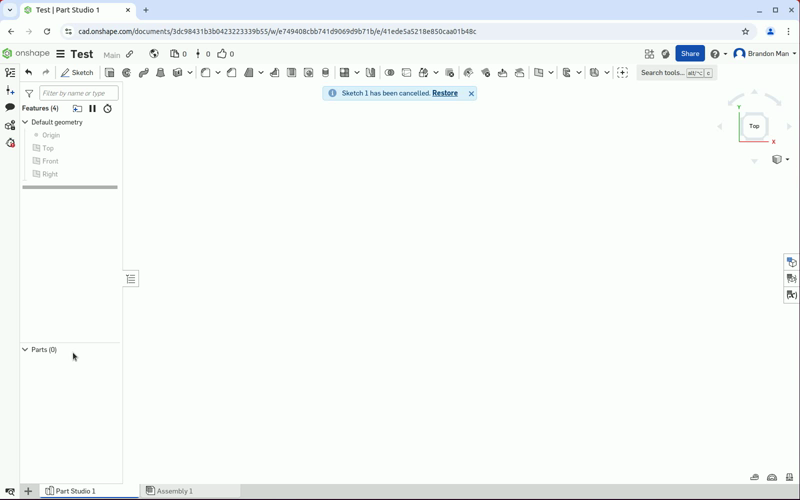
key(space)
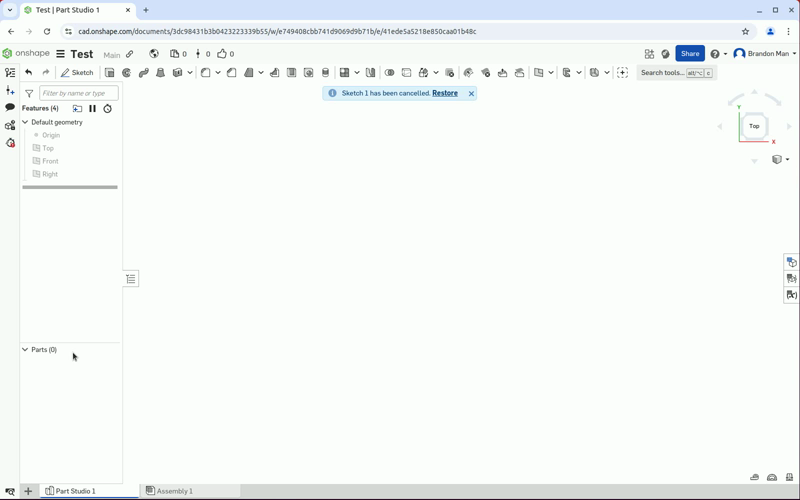
key_down(shift)
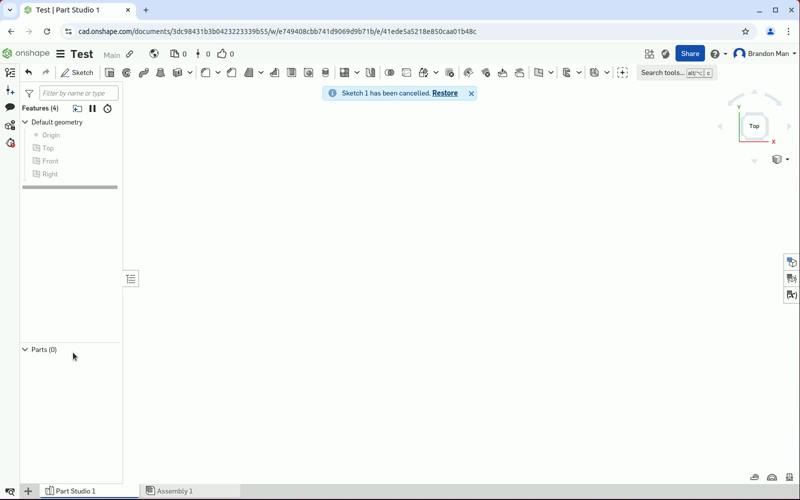
key(up)
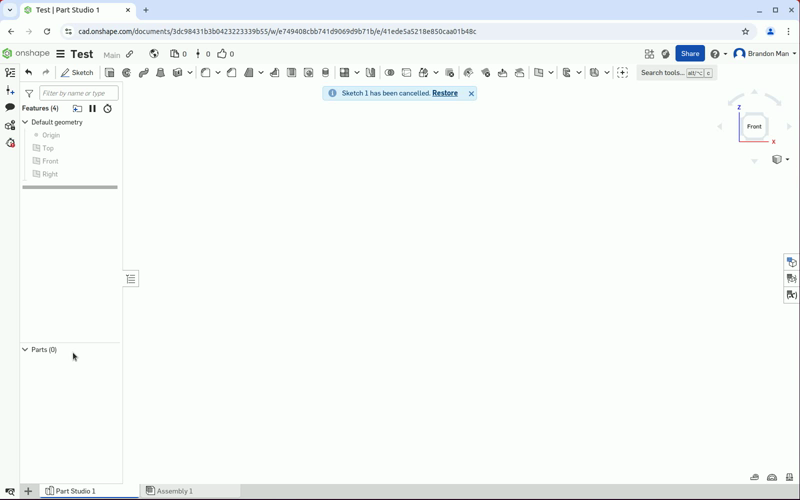
key_up(shift)
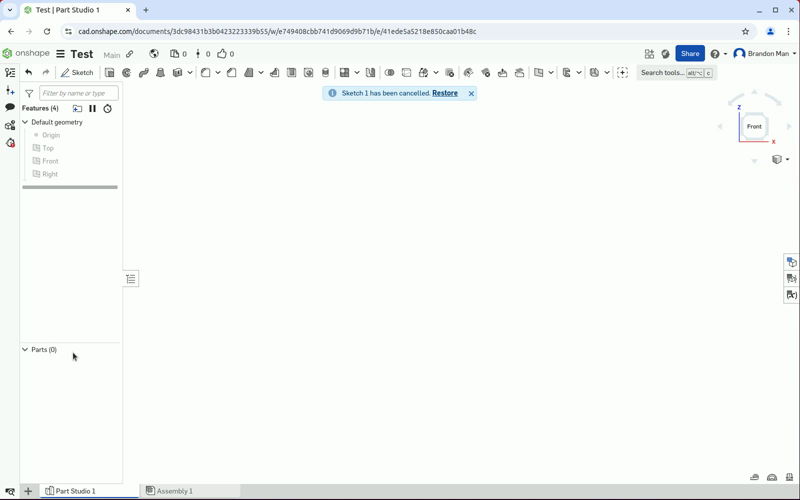
mouse_move(73, 352)
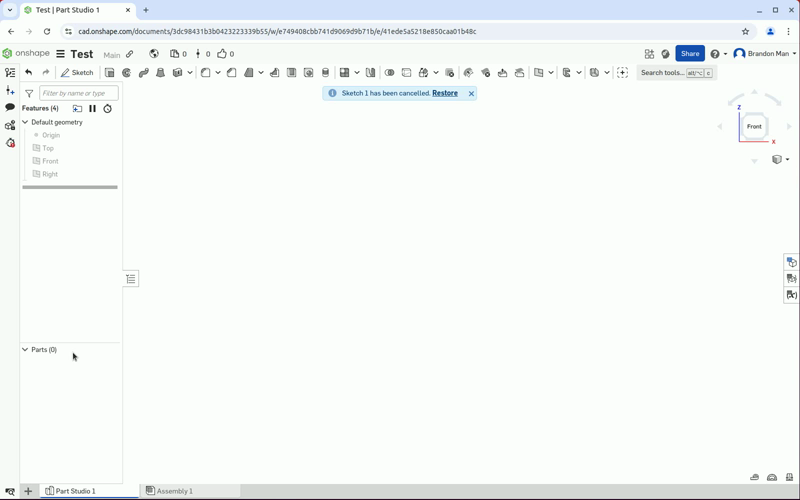
key(shift+y)
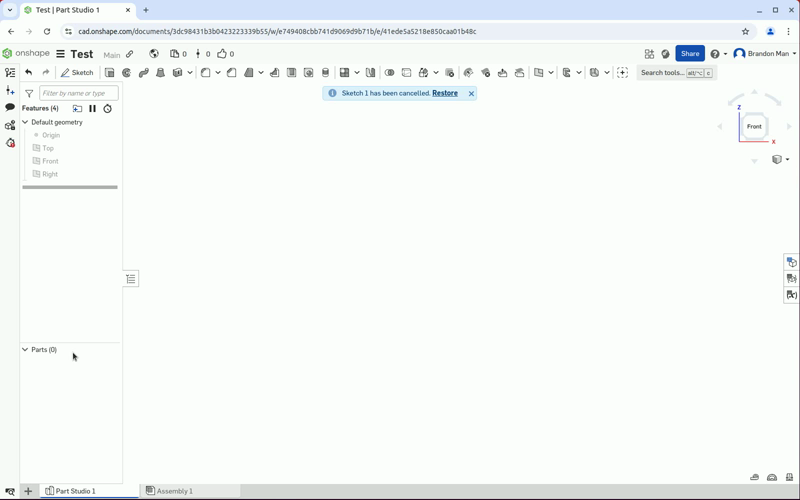
key(shift+s)
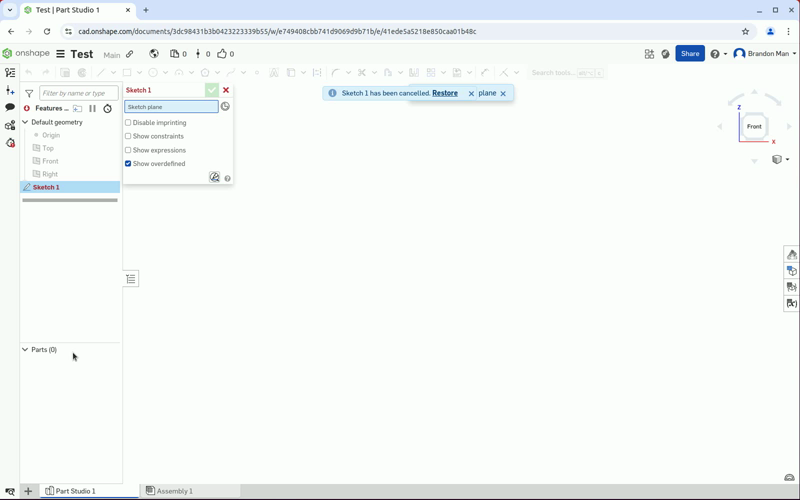
mouse_move(73, 163)
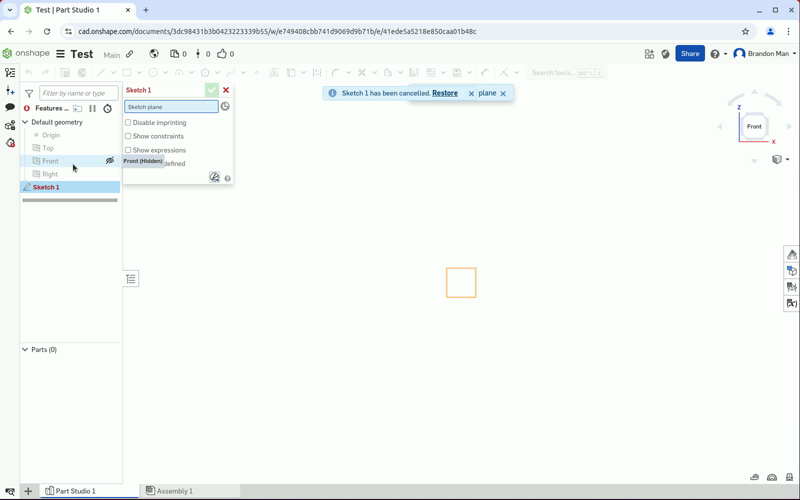
click(73, 163)
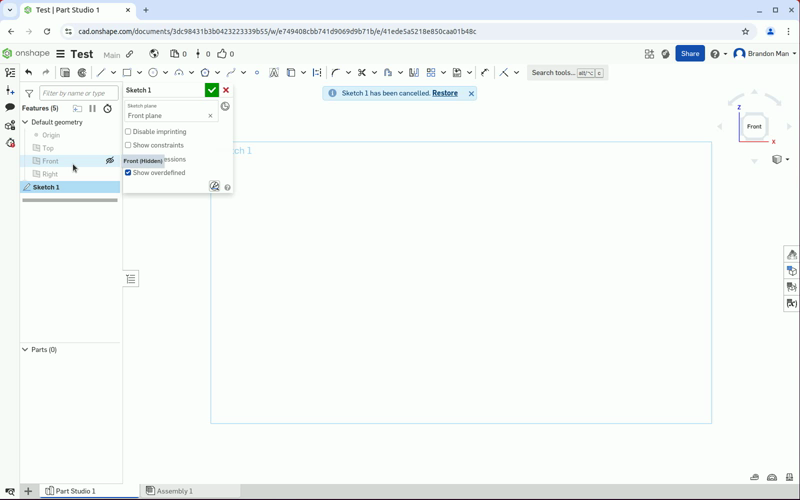
mouse_move(73, 352)
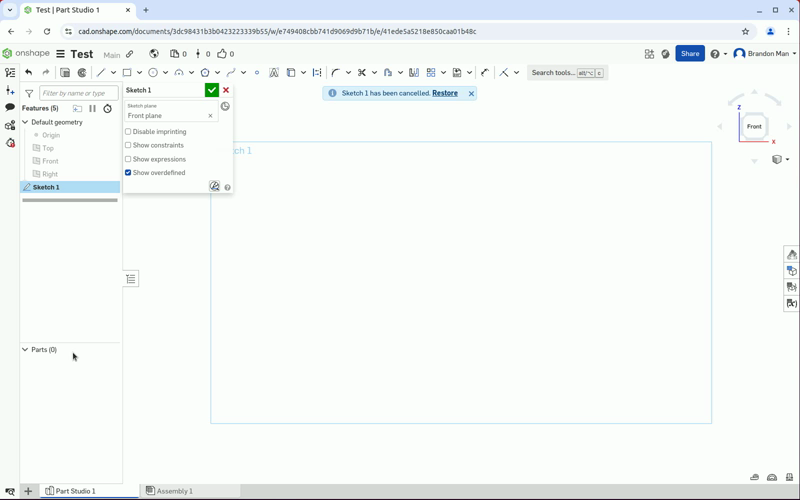
key(y)
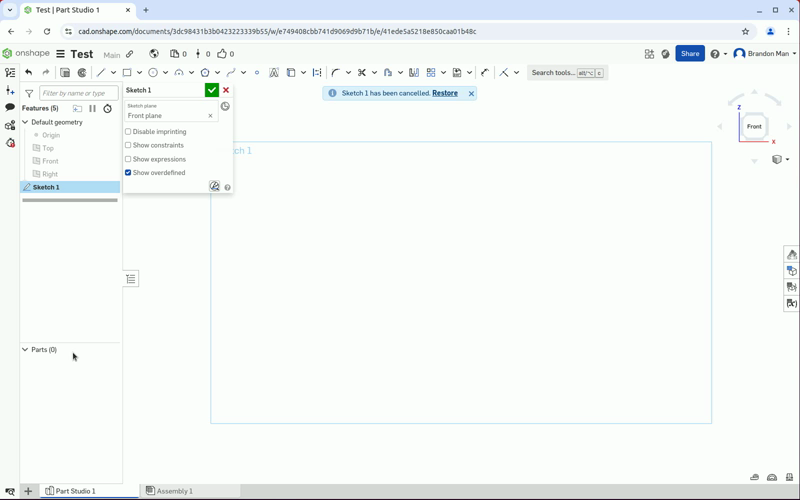
key(l)
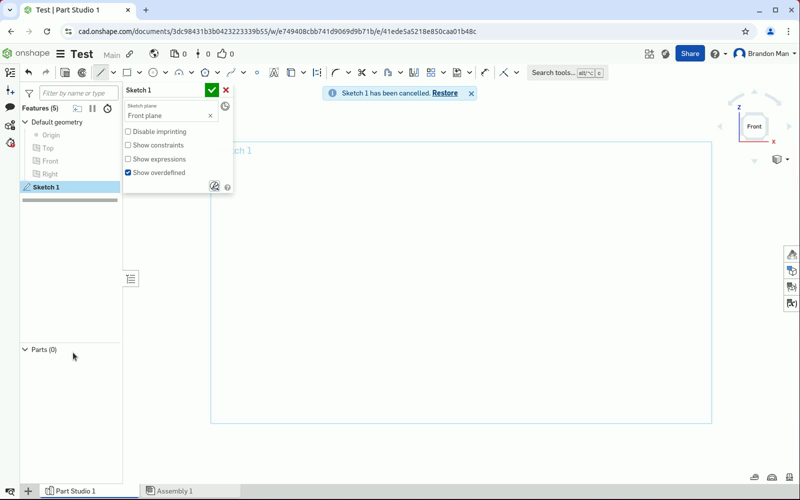
key_down(shift)
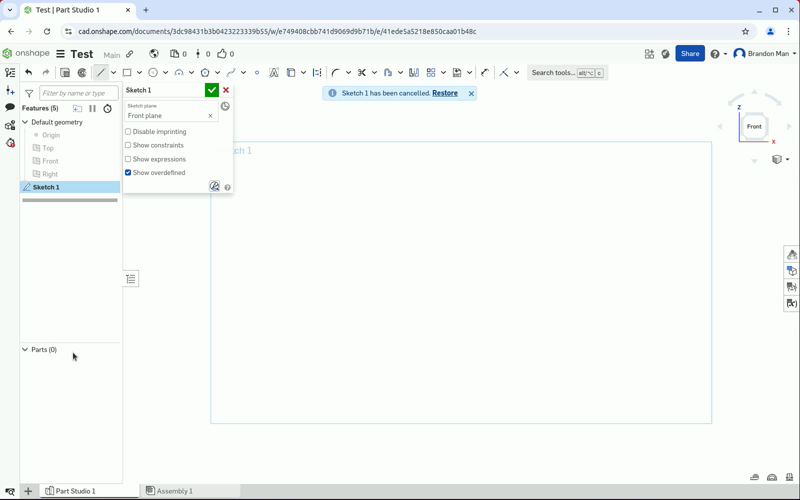
mouse_move(348, 318)
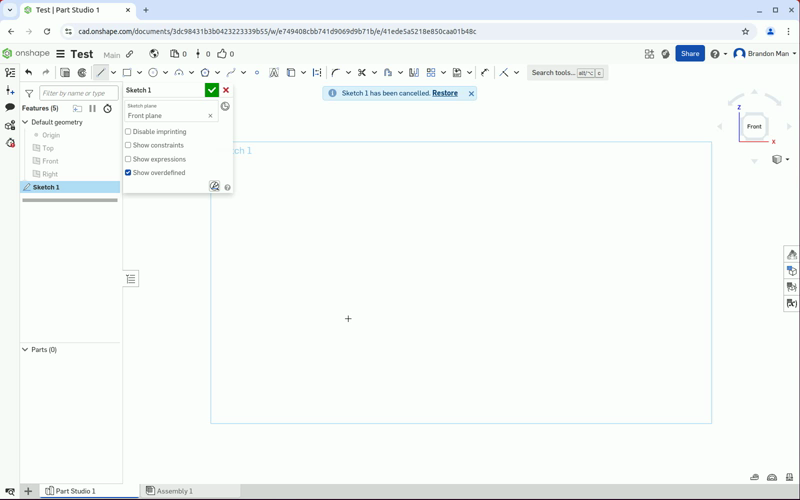
click(348, 318)
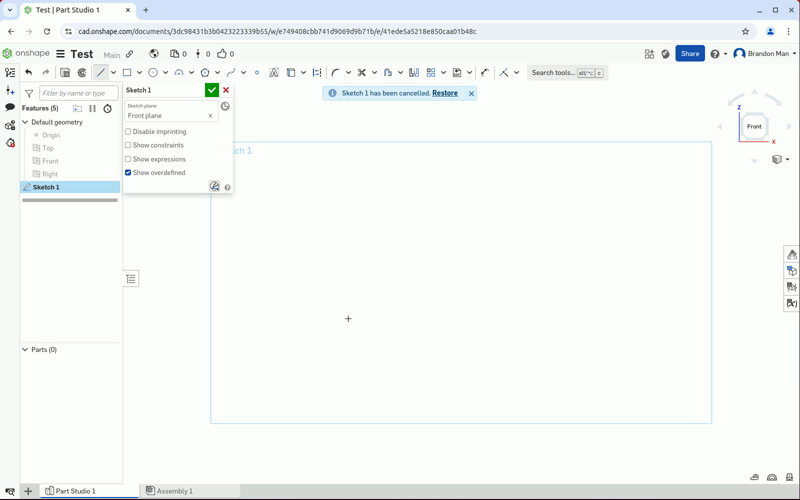
key_up(shift)
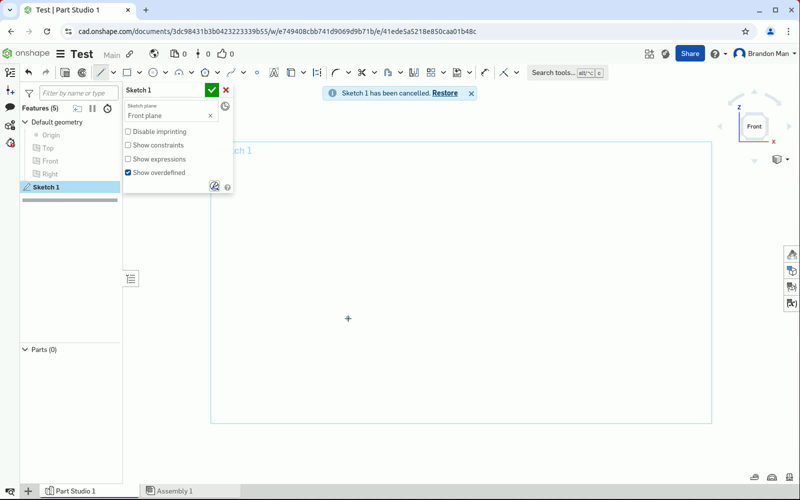
key_down(shift)
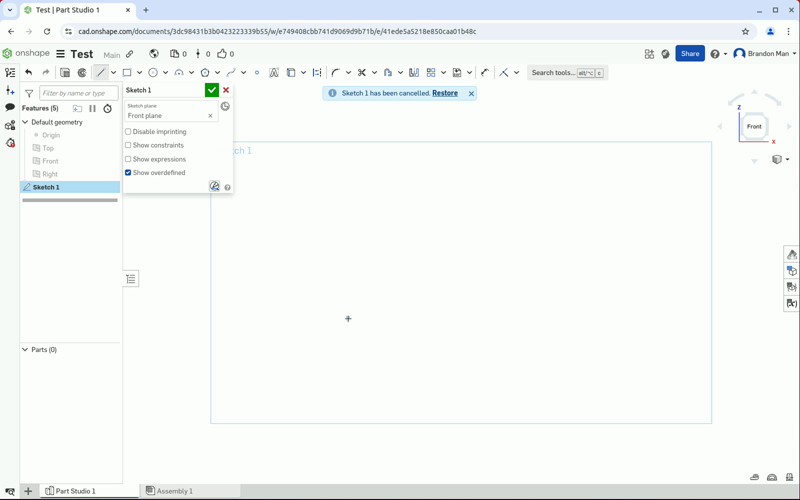
mouse_move(378, 318)
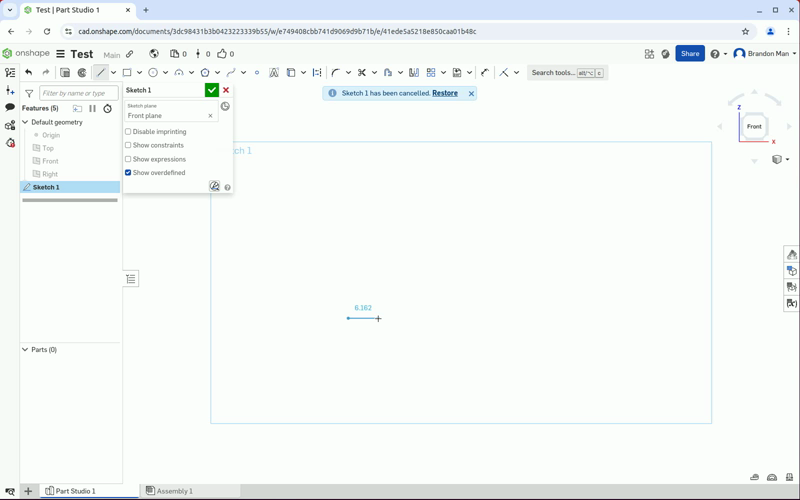
mouse_move(358, 318)
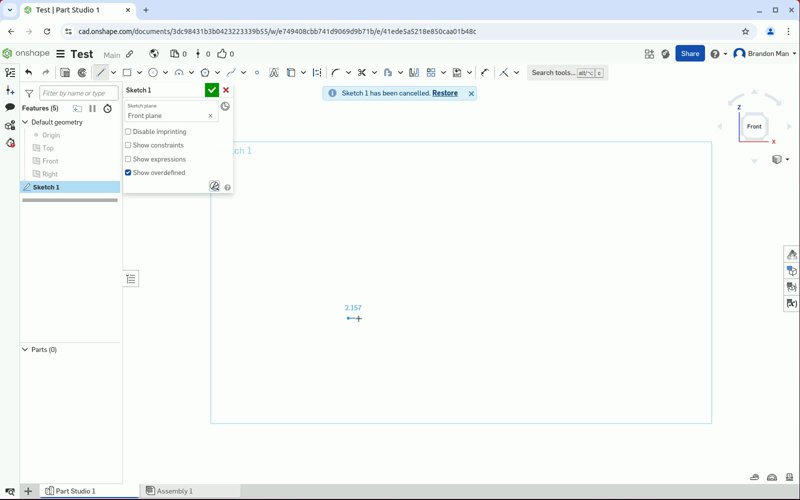
click(358, 318)
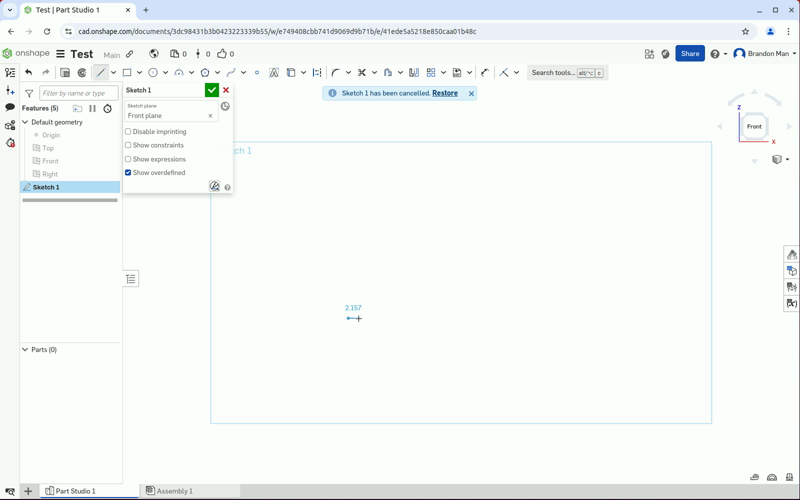
key_up(shift)
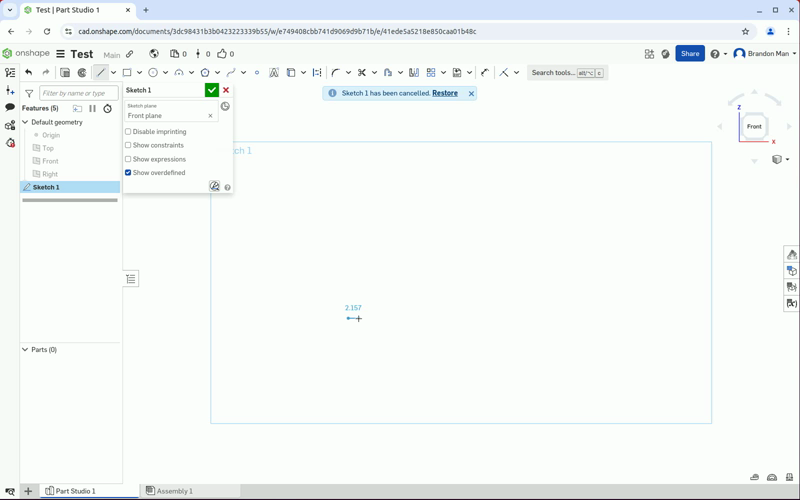
key_down(shift)
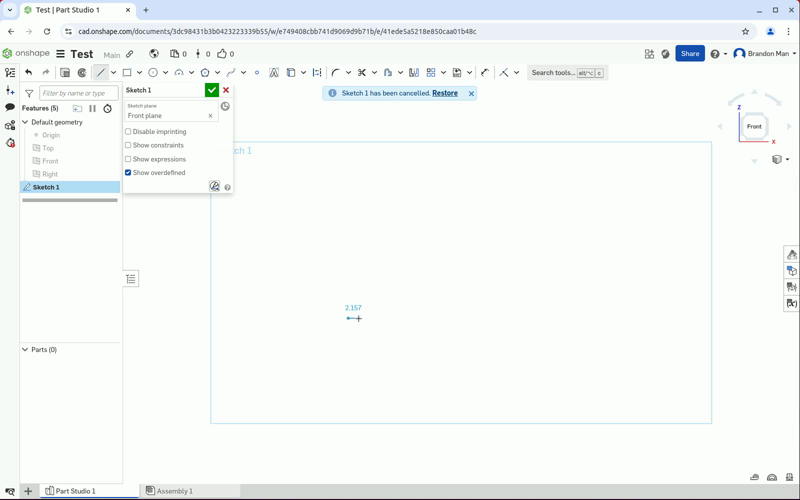
mouse_move(388, 318)
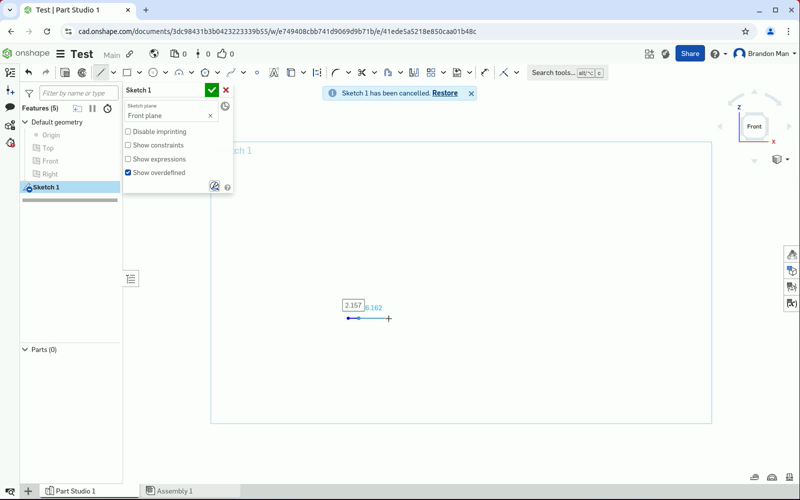
mouse_move(358, 307)
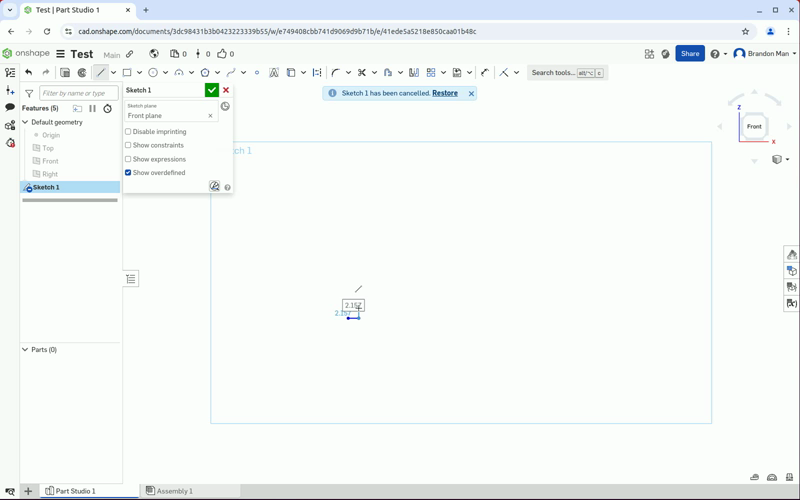
click(358, 307)
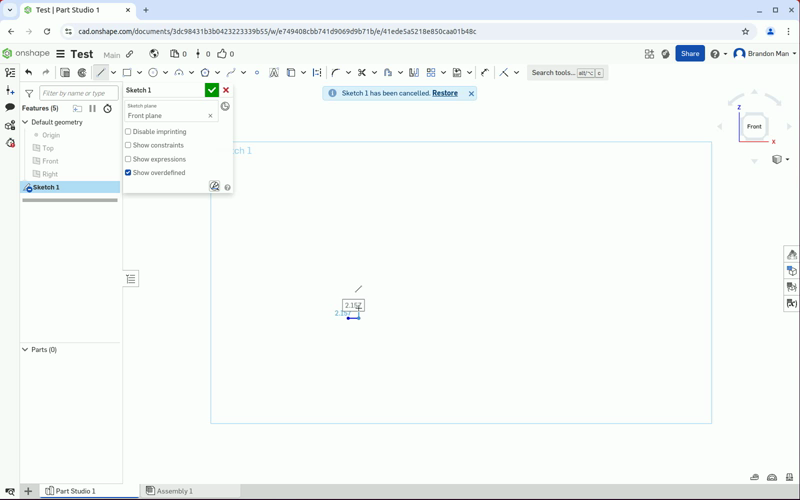
key_up(shift)
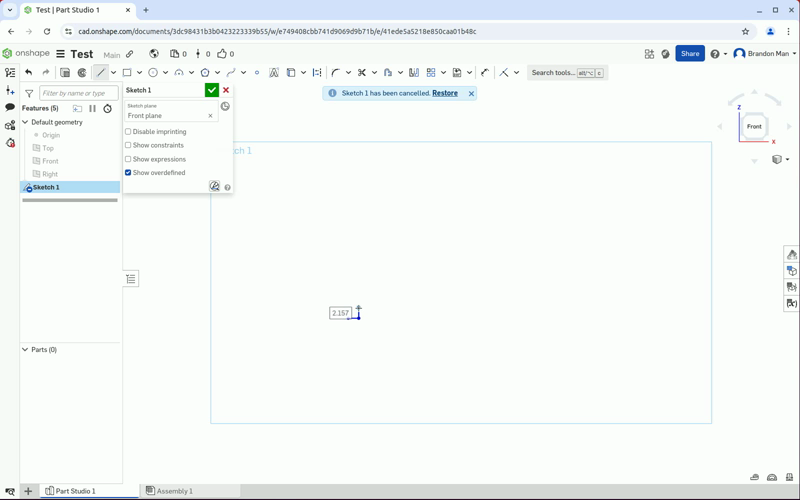
key_down(shift)
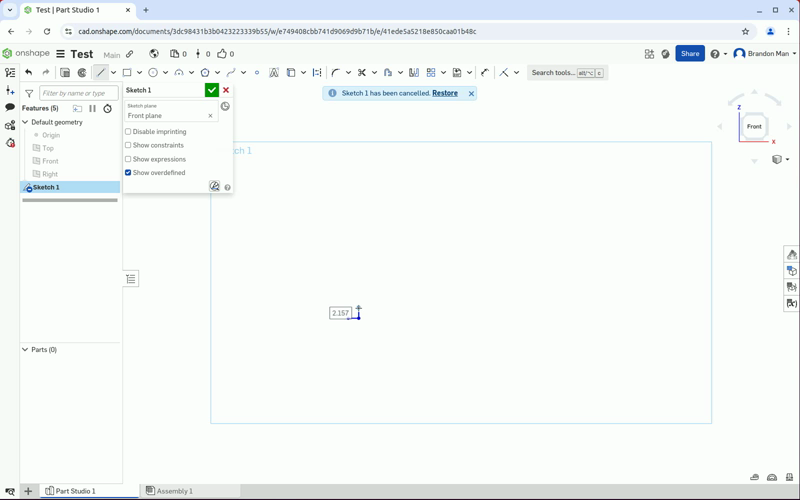
mouse_move(388, 307)
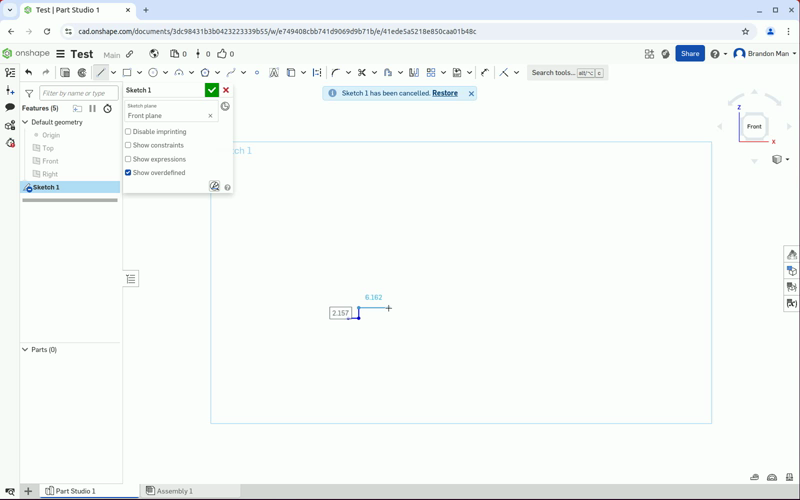
mouse_move(348, 307)
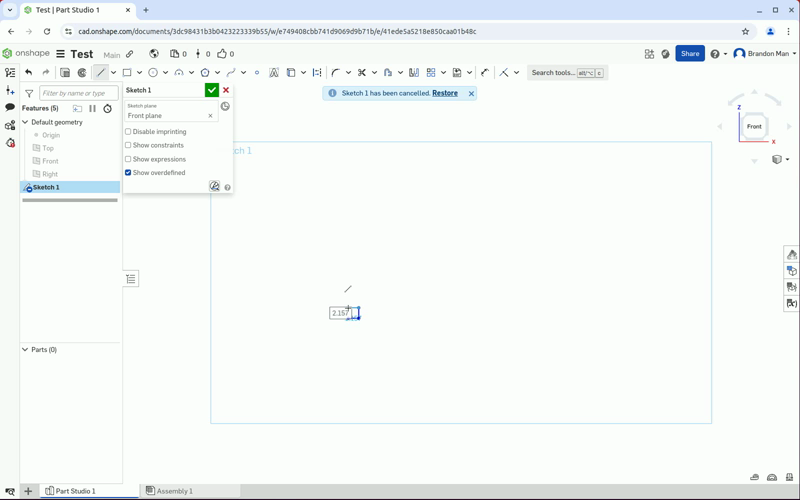
click(348, 307)
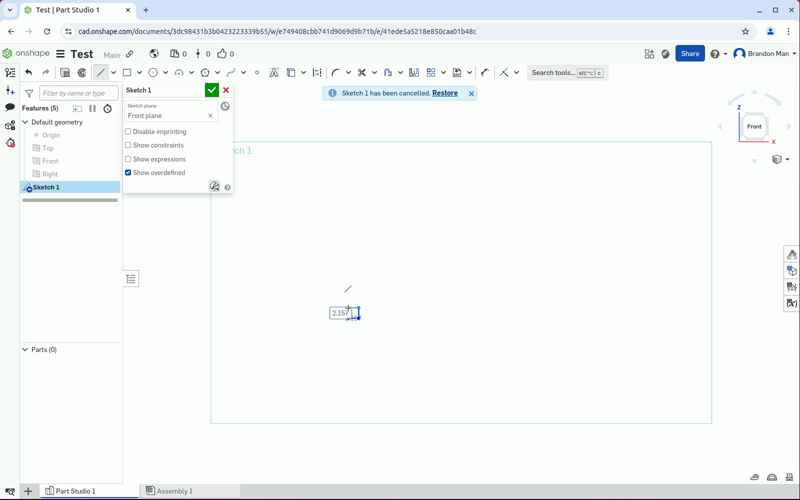
key_up(shift)
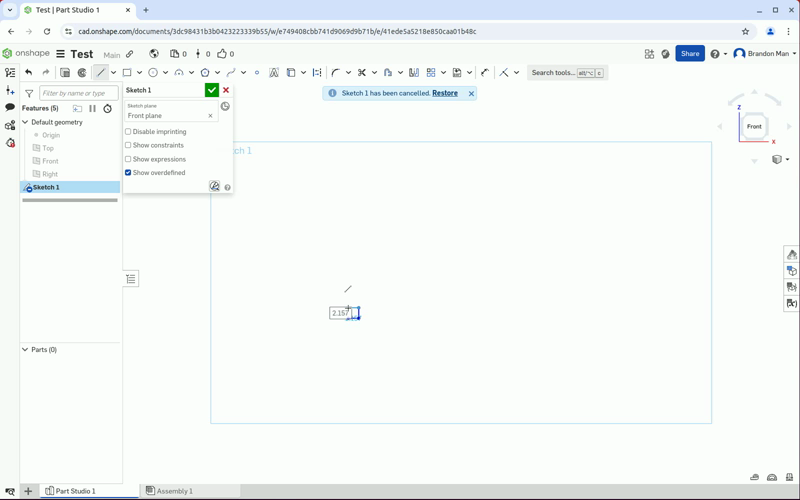
mouse_move(378, 307)
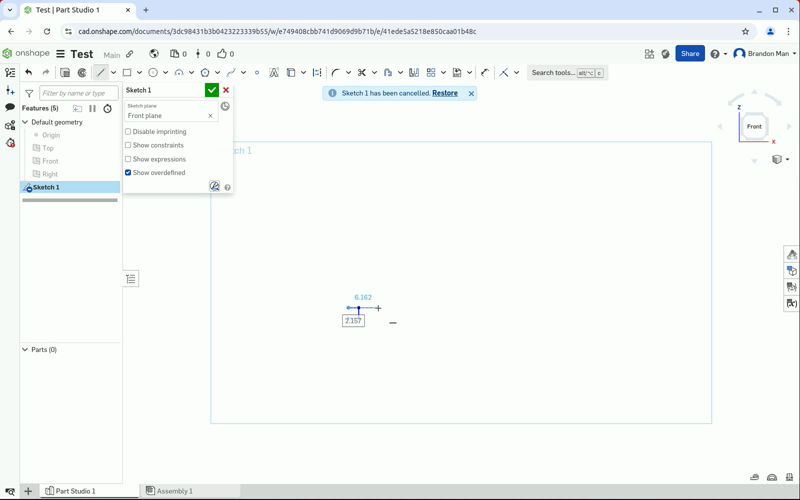
key_down(shift)
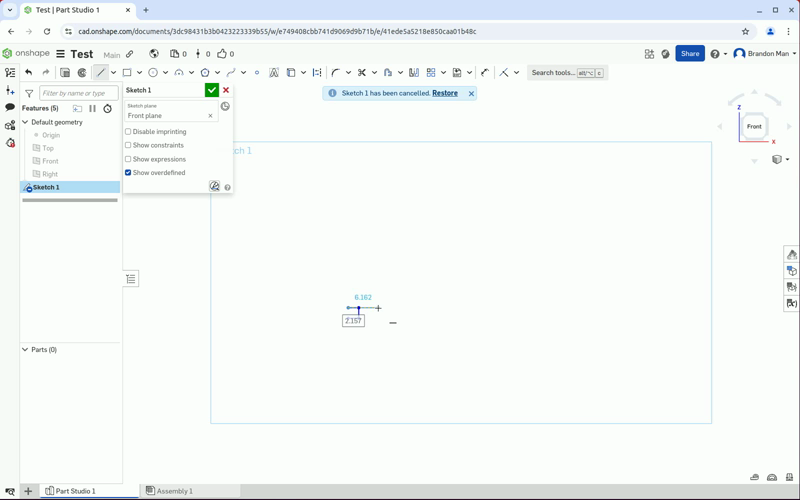
mouse_move(348, 318)
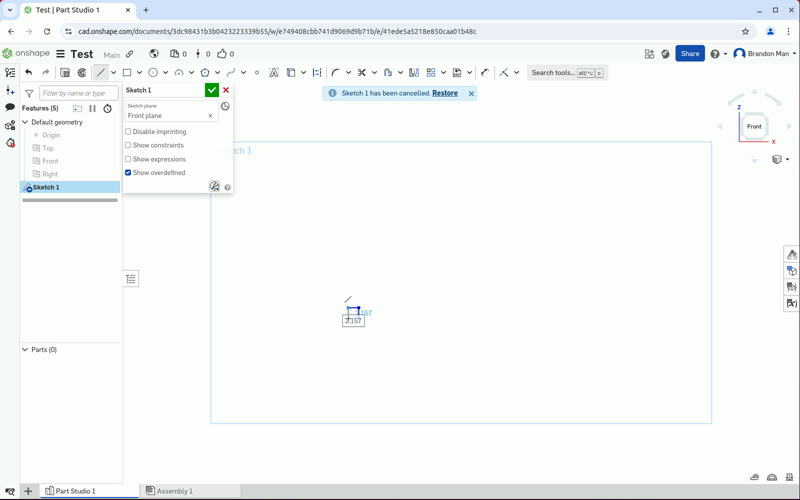
key_up(shift)
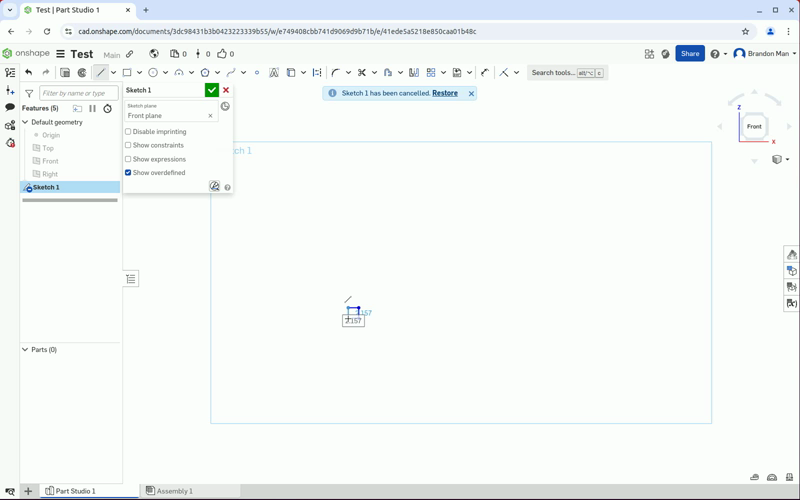
click(348, 318)
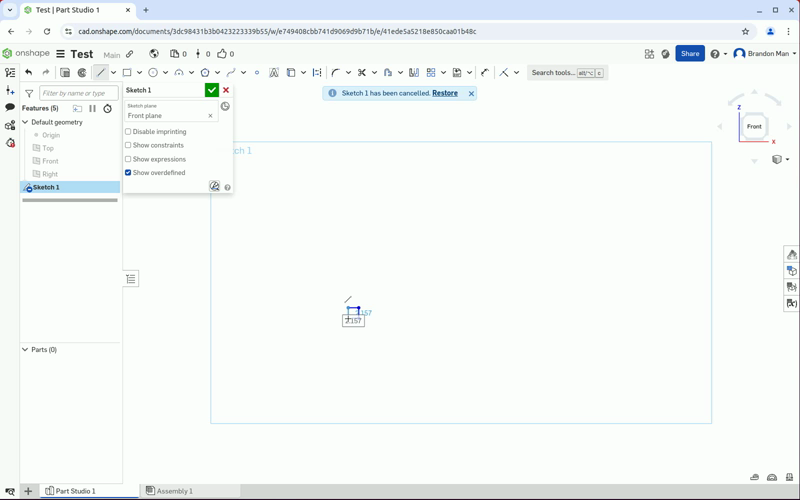
key(esc)
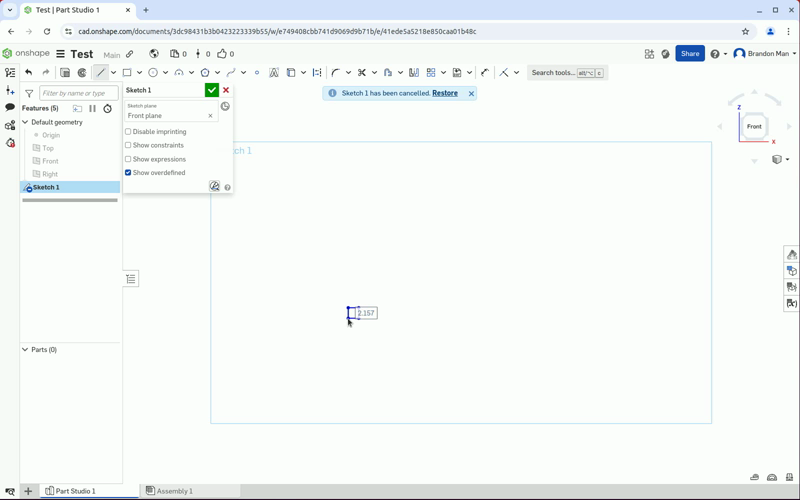
mouse_move(351, 316)
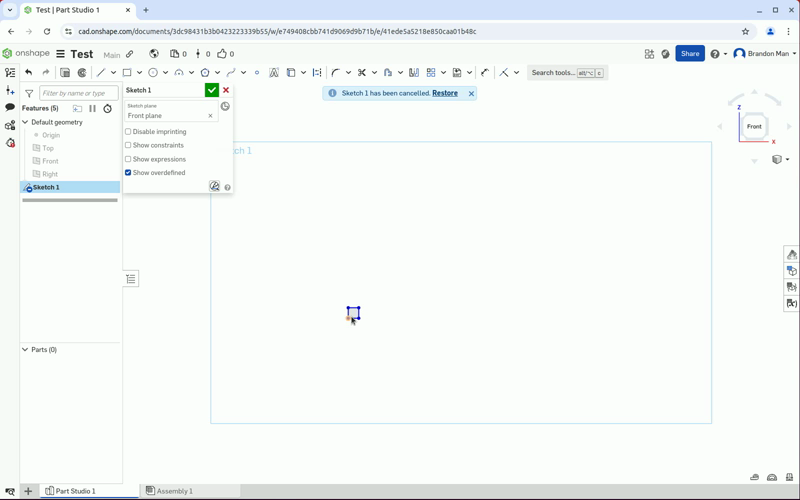
scroll(6)
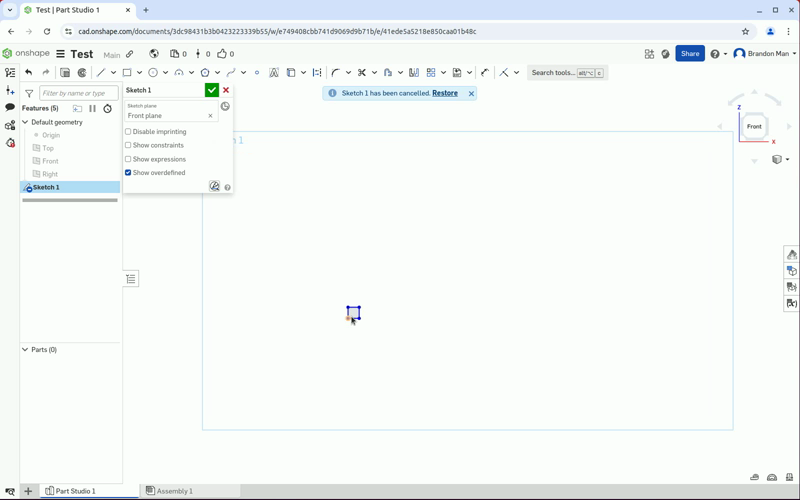
scroll(6)
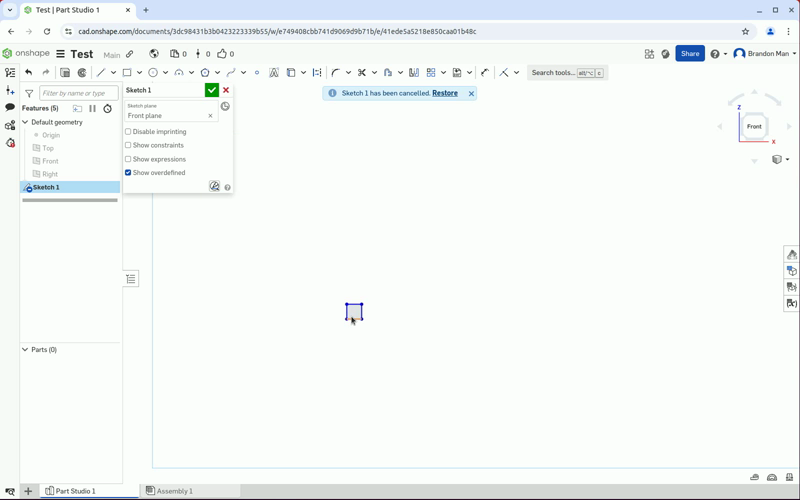
scroll(6)
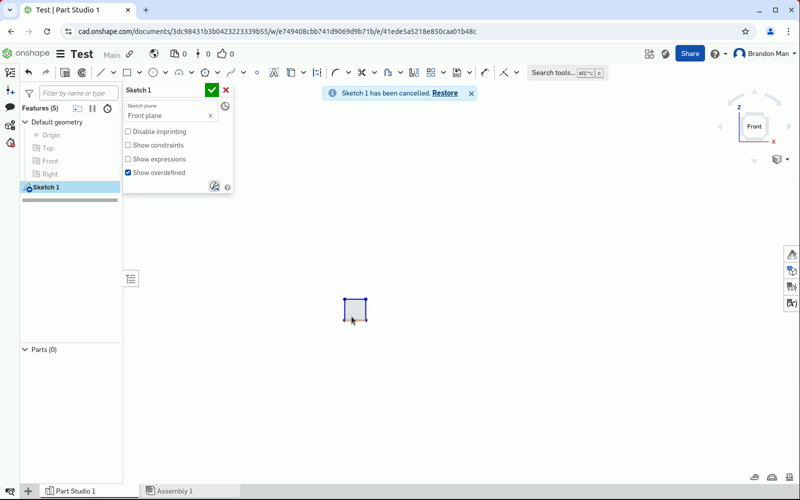
scroll(6)
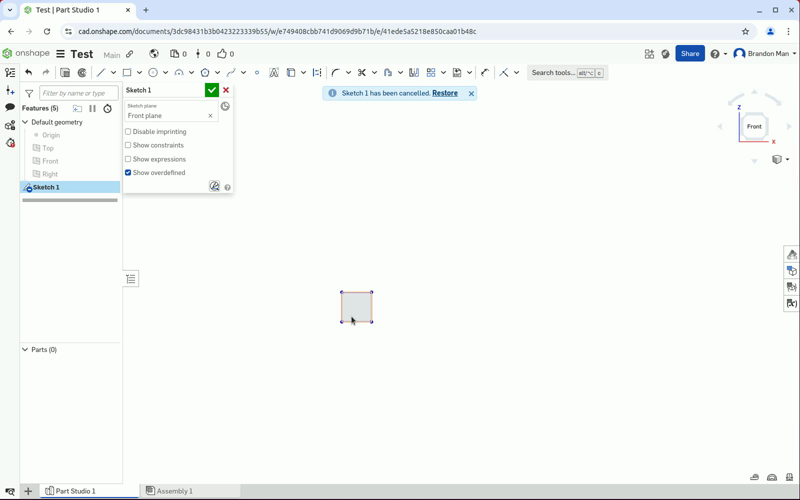
scroll(6)
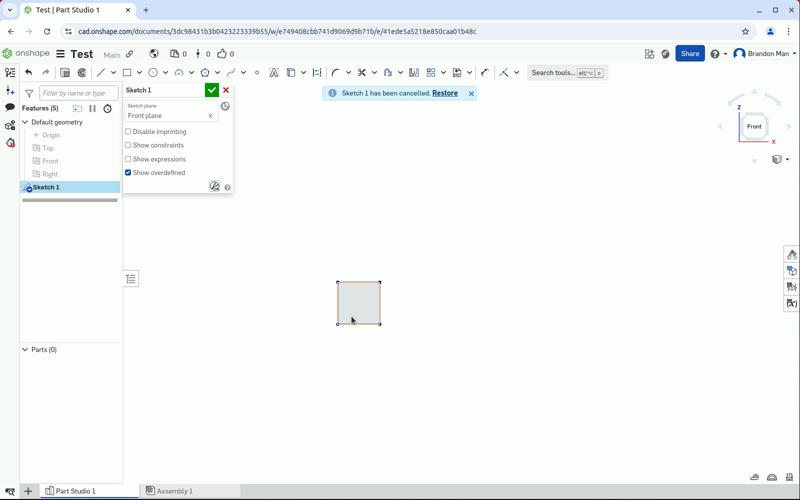
scroll(6)
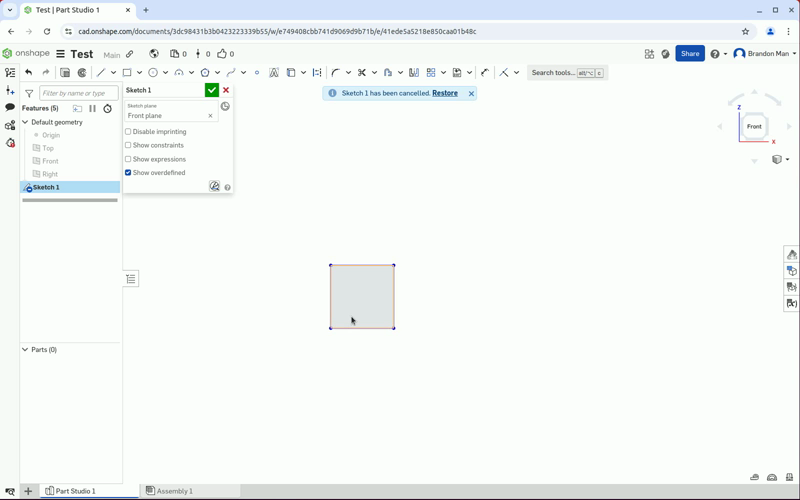
scroll(6)
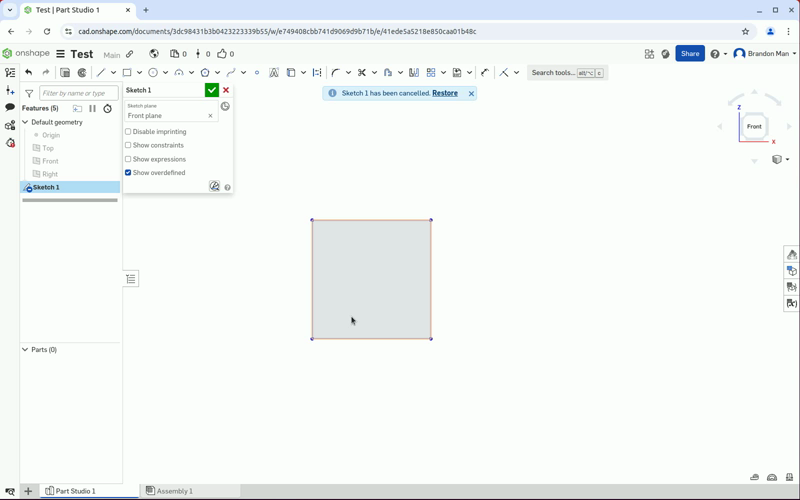
click(351, 316)
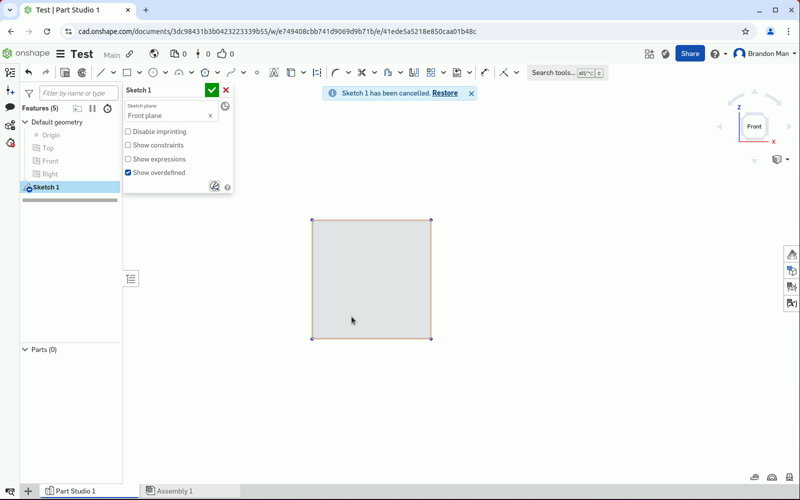
scroll(-6)
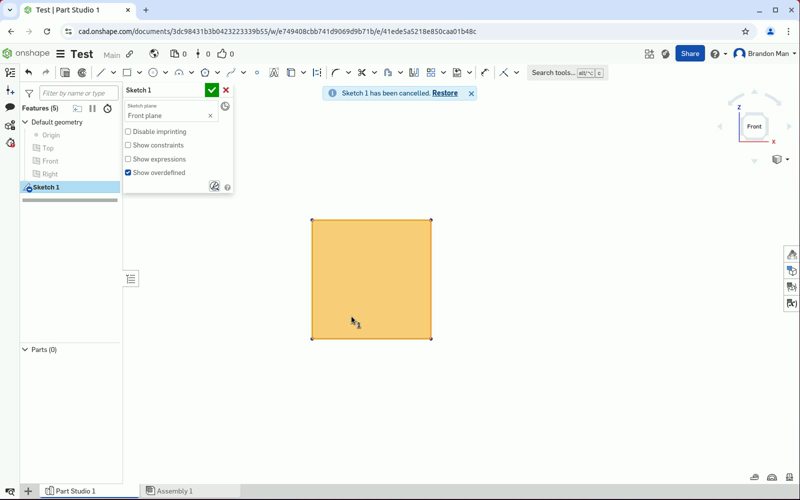
scroll(-6)
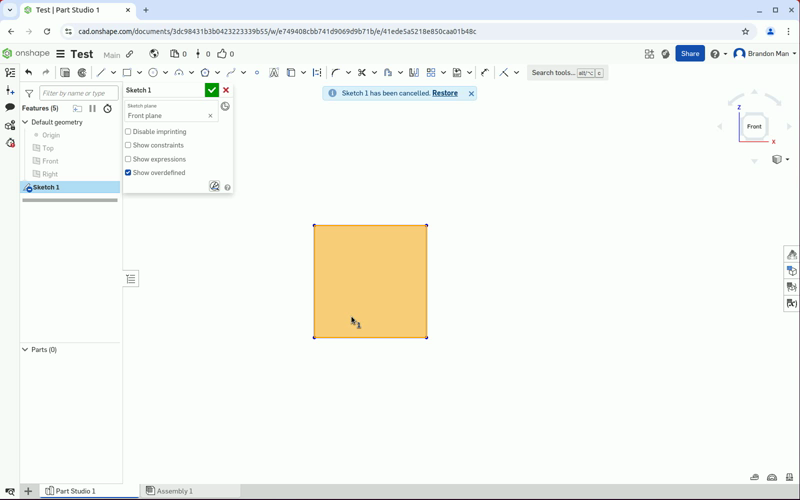
scroll(-6)
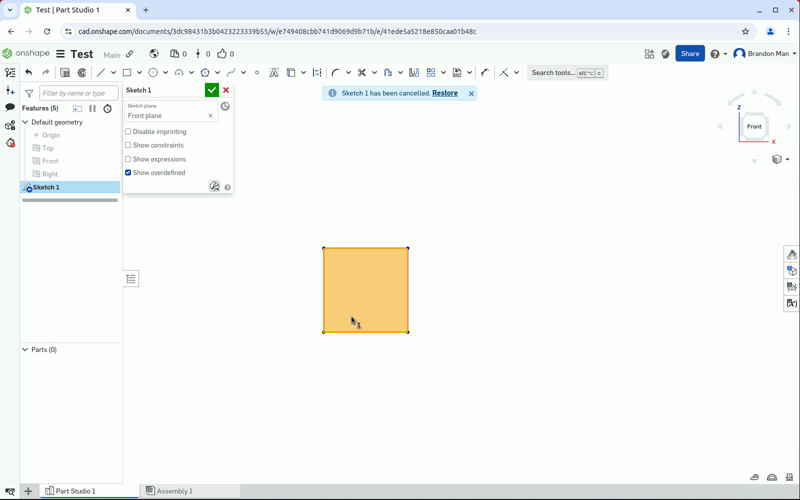
scroll(-6)
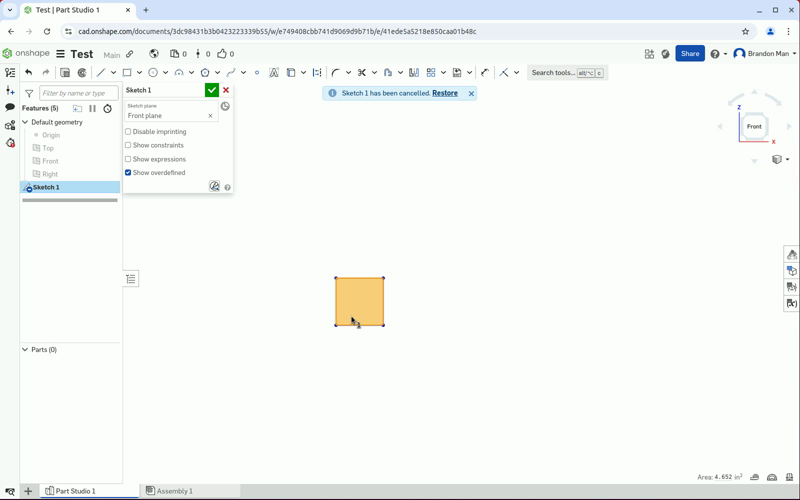
scroll(-6)
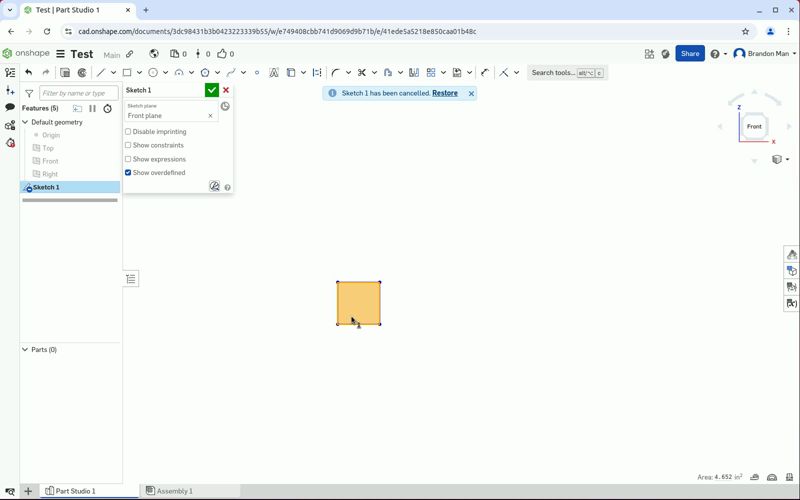
scroll(-6)
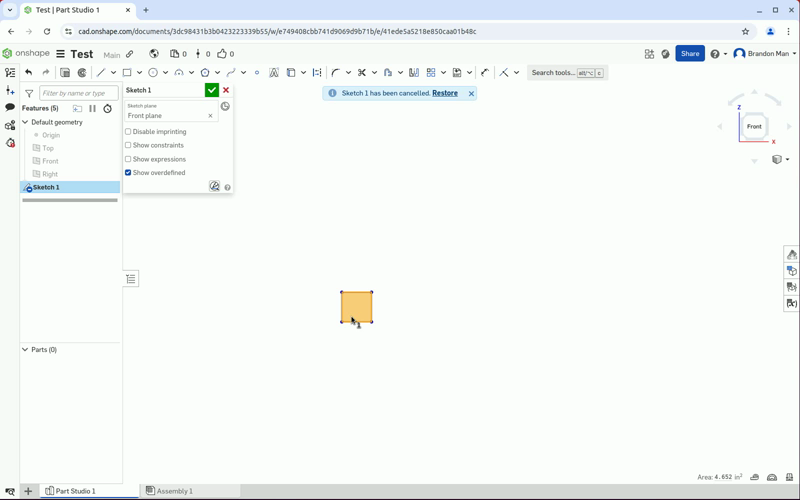
scroll(-6)
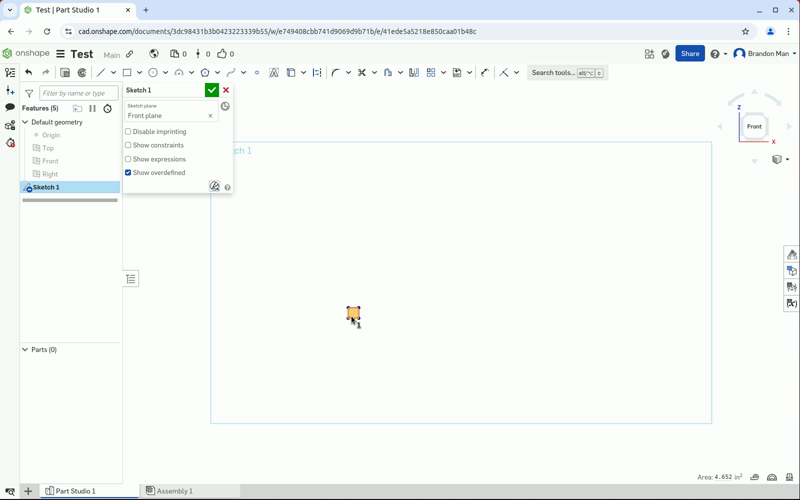
mouse_move(73, 352)
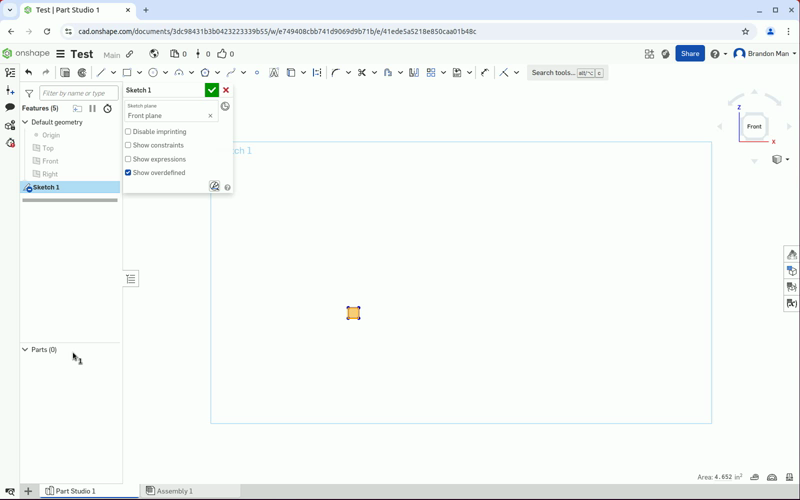
key(shift+y)
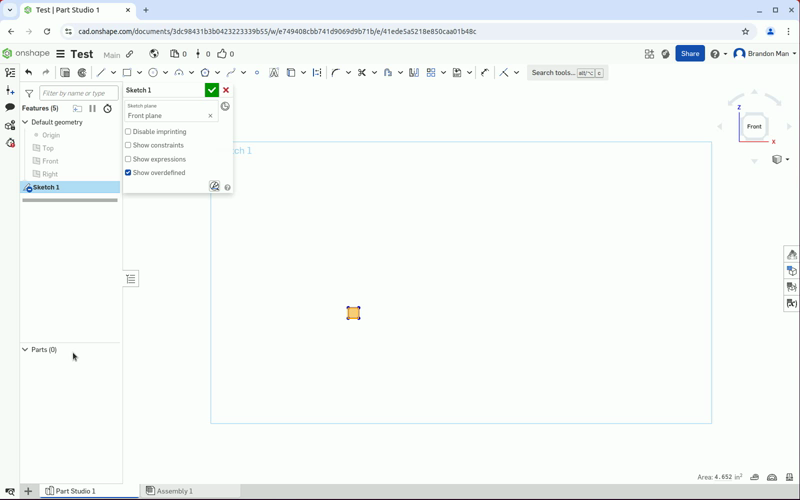
key(shift+e)
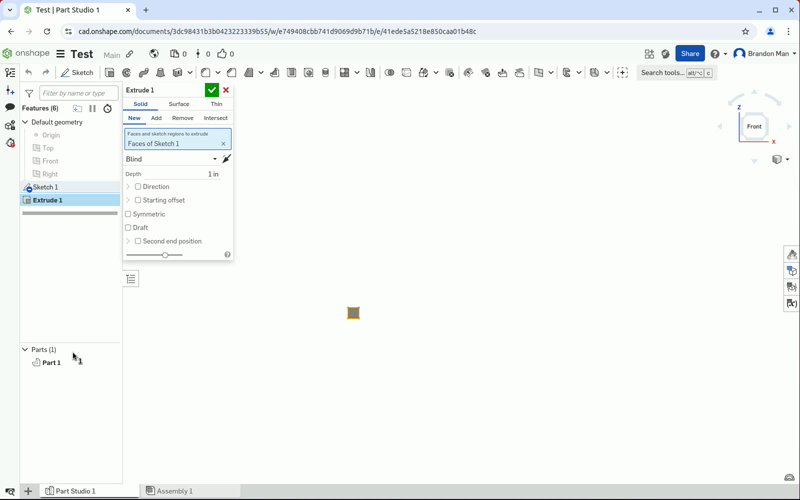
mouse_move(143, 106)
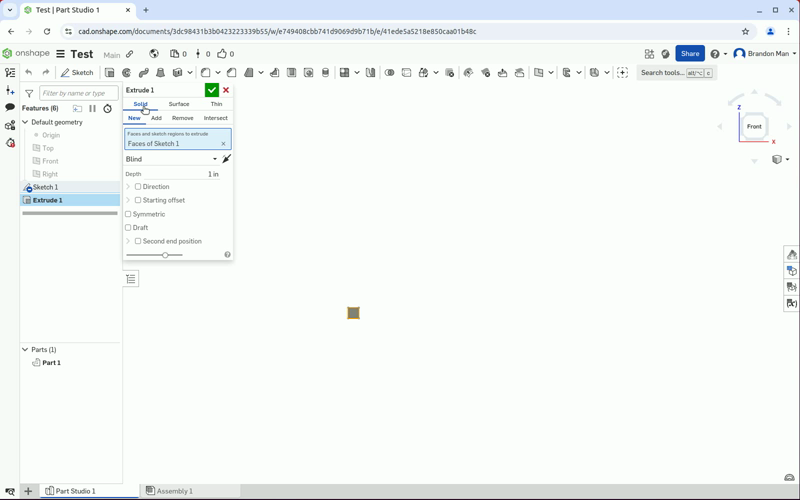
click(143, 106)
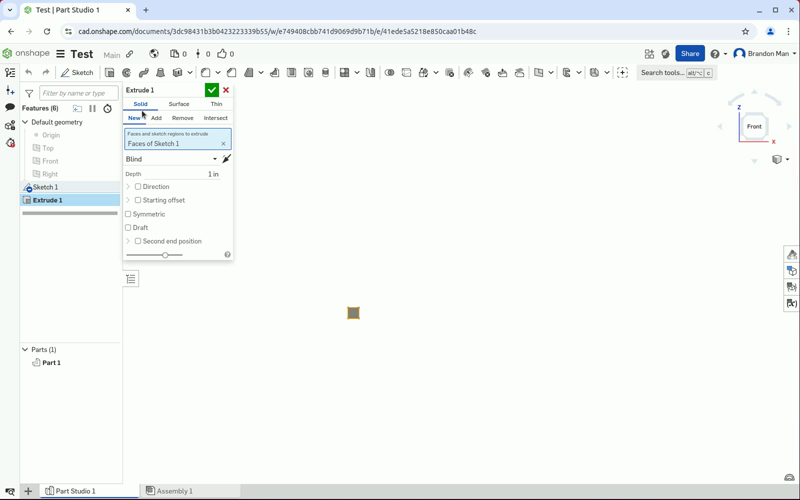
mouse_move(137, 120)
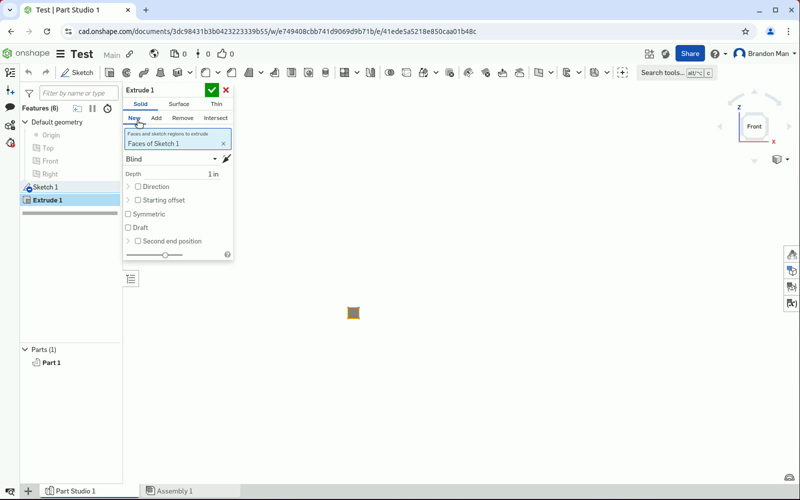
click(137, 120)
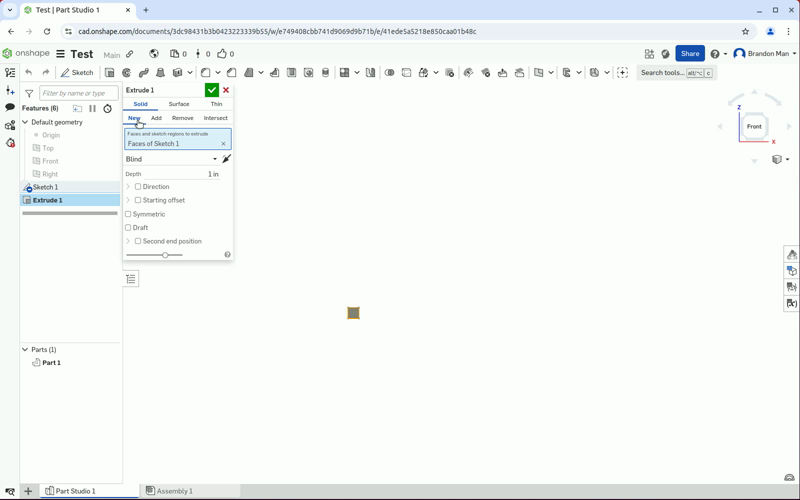
key(tab, 4)
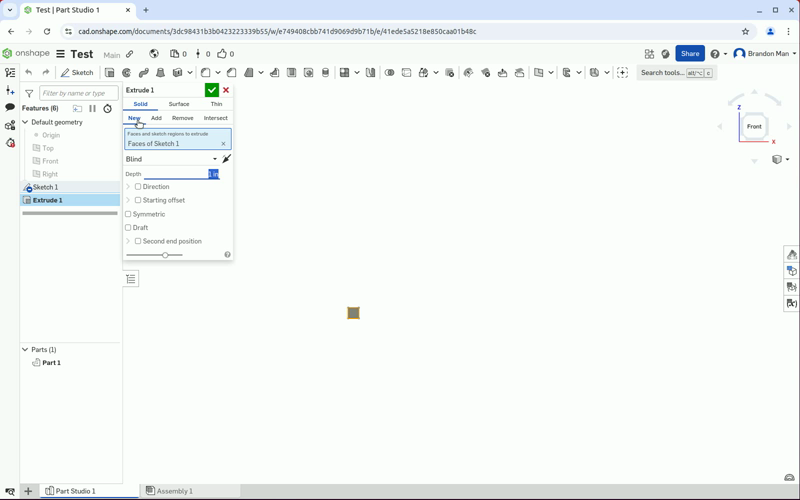
text(21.905)
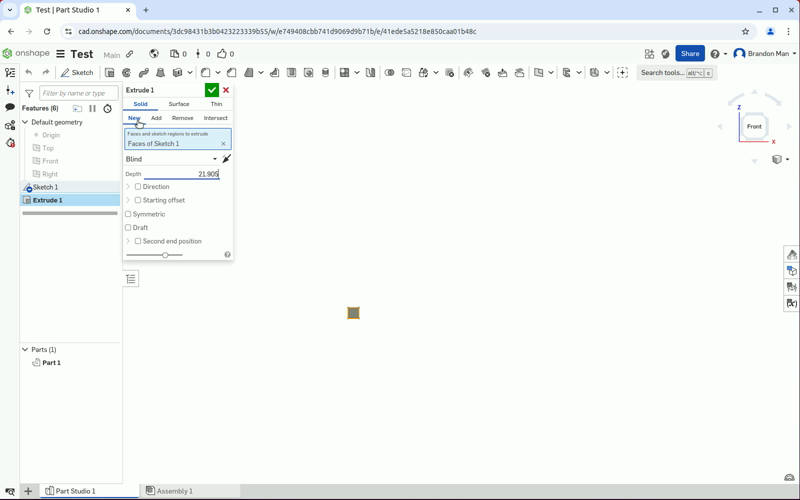
key(enter)
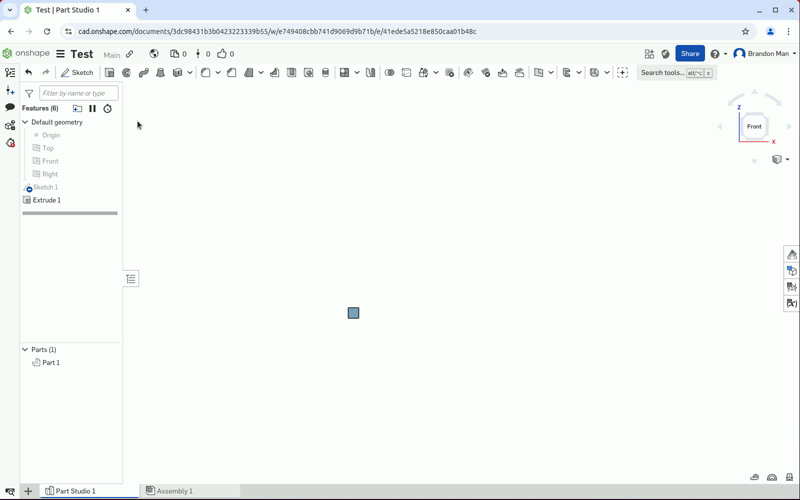
key(shift+h)
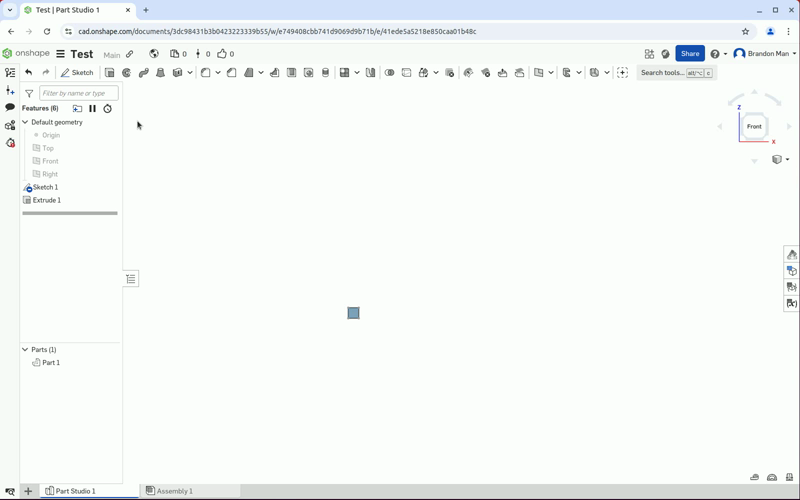
key(shift+h)
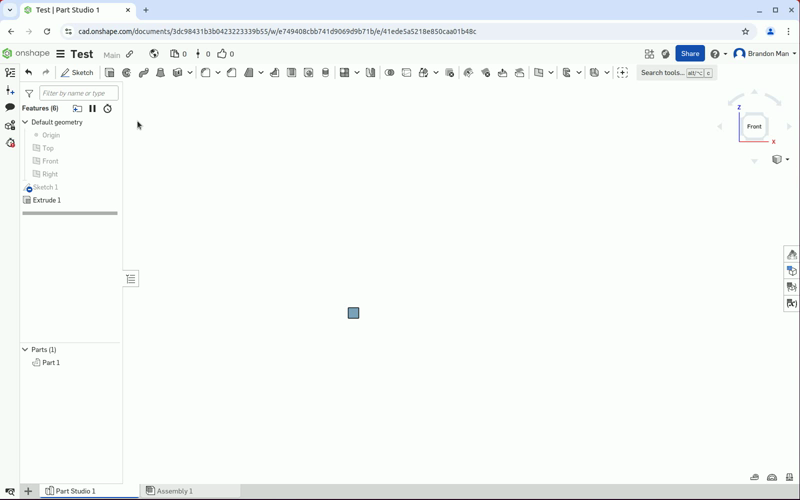
mouse_move(73, 189)
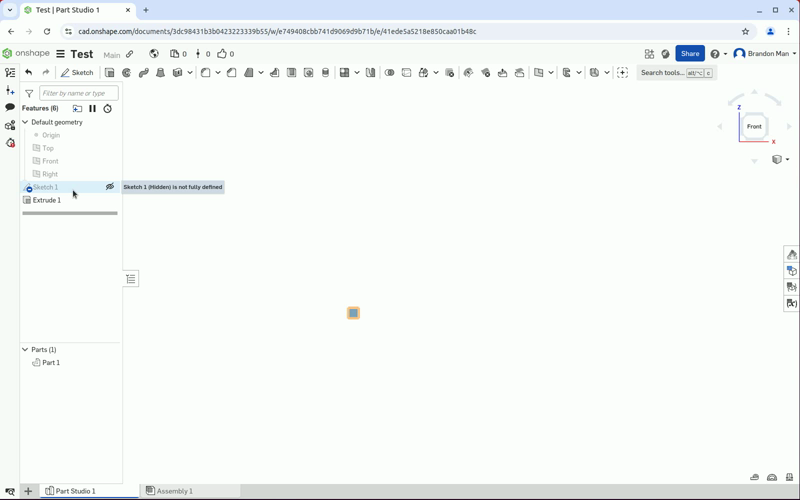
click(73, 189)
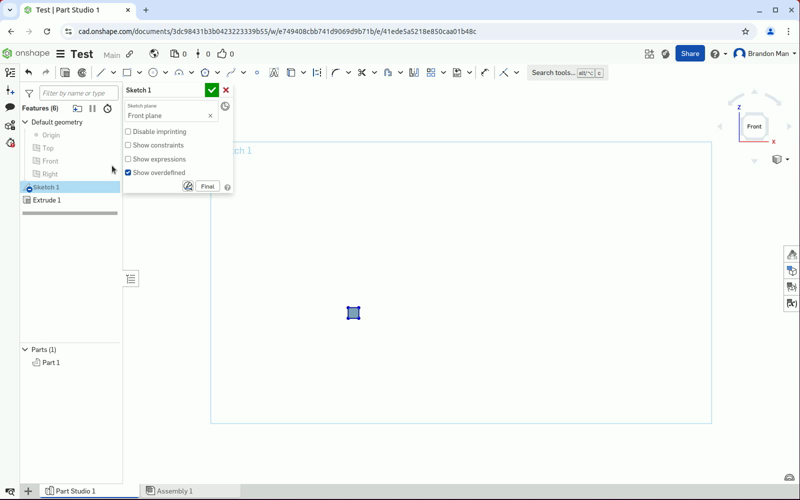
mouse_move(229, 92)
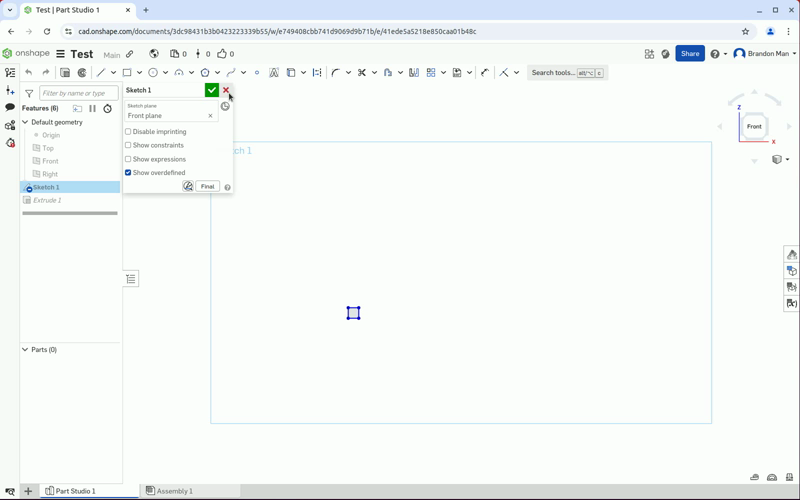
click(229, 92)
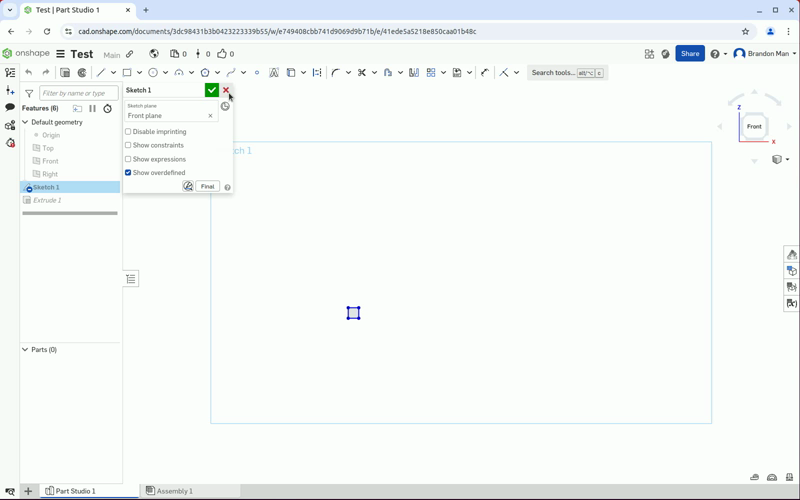
key(shift+s)
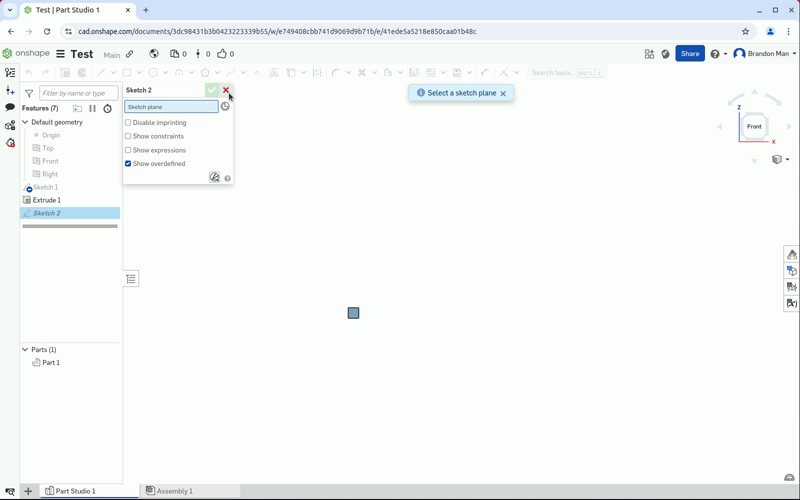
mouse_move(73, 163)
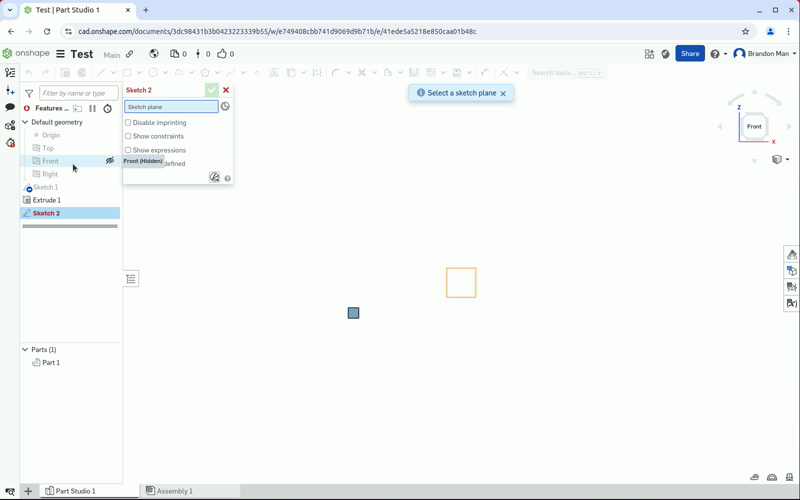
click(73, 163)
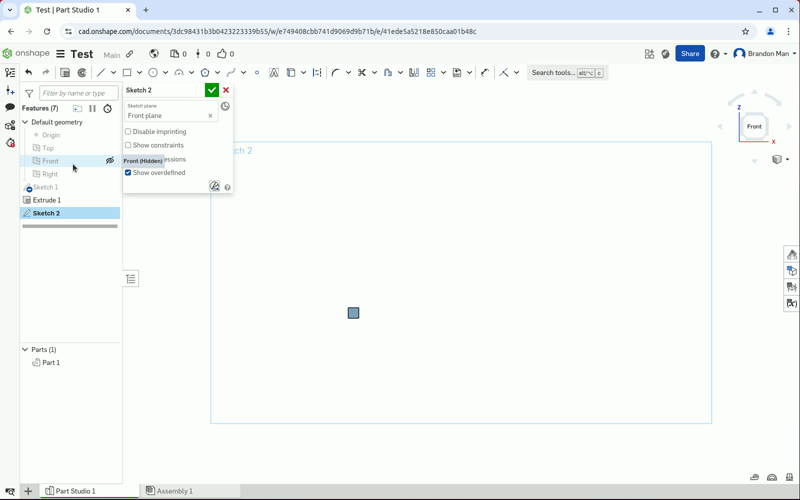
mouse_move(73, 352)
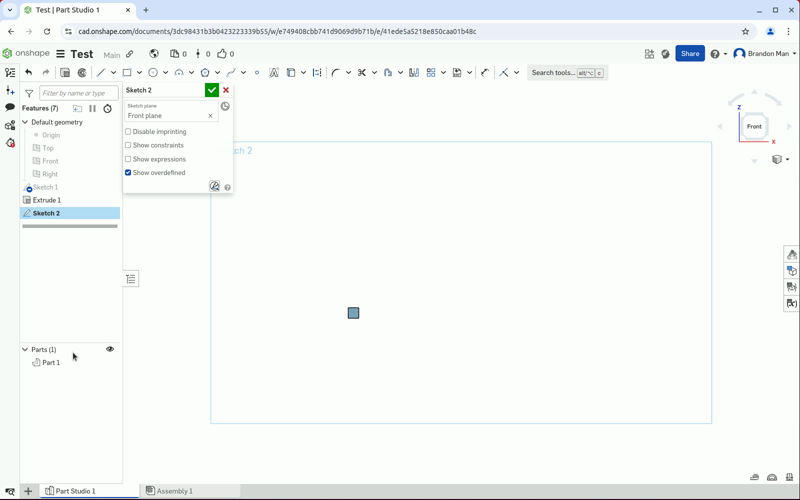
key(y)
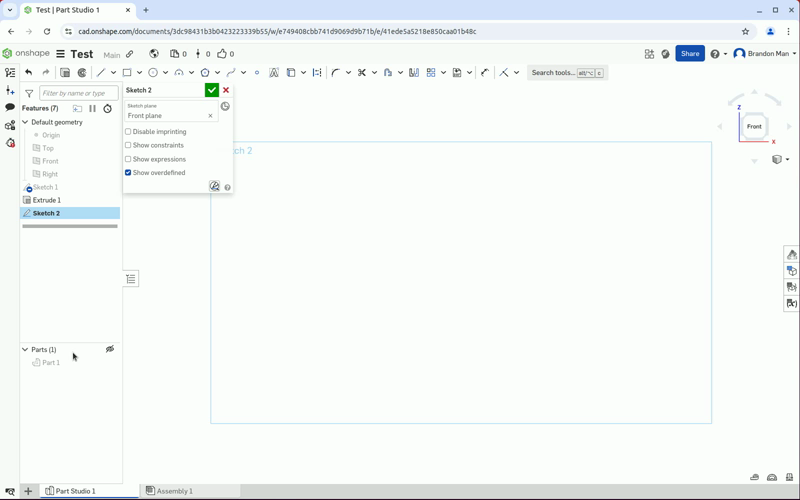
key(l)
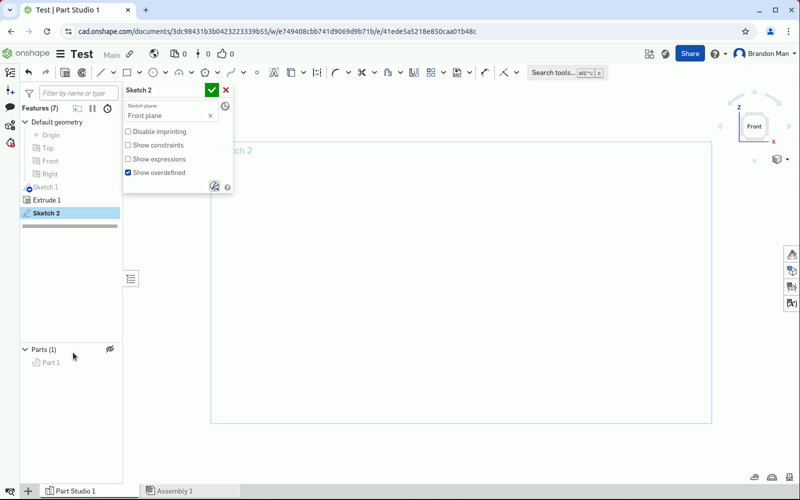
key_down(shift)
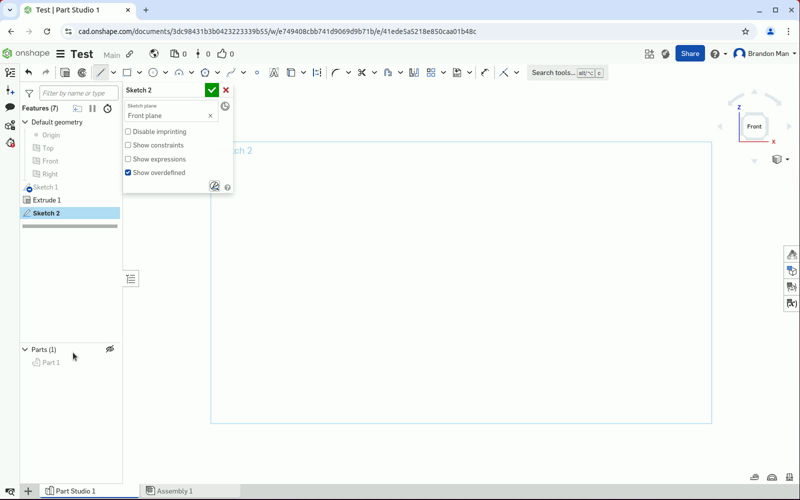
mouse_move(357, 330)
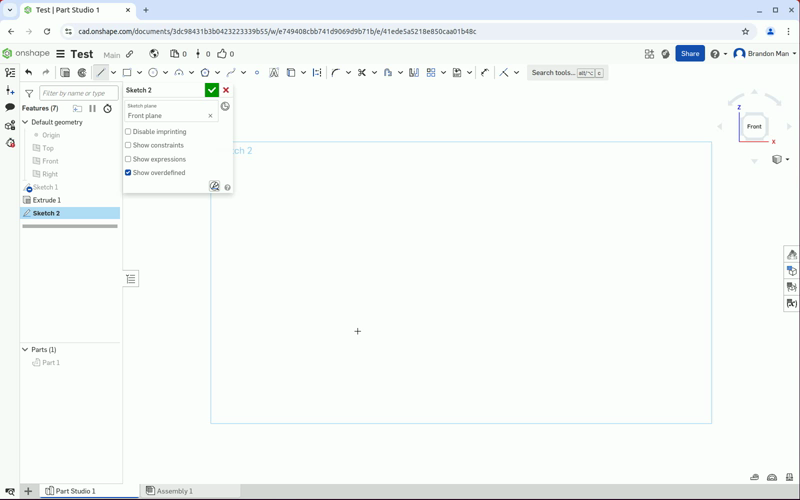
click(357, 330)
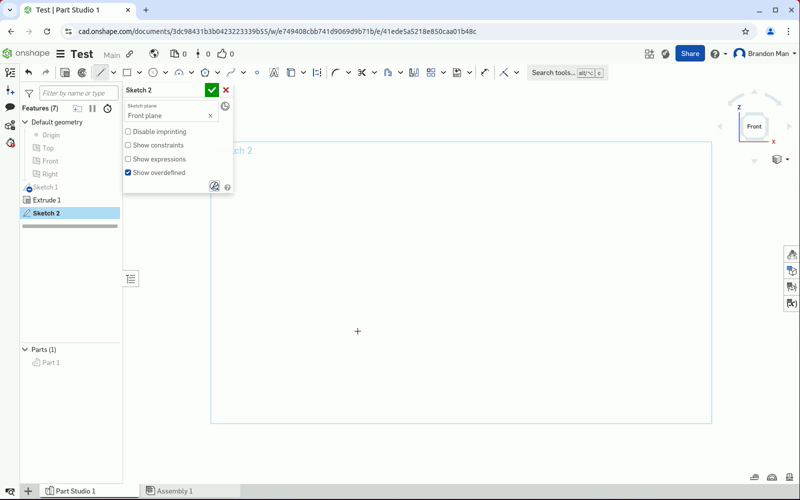
key_up(shift)
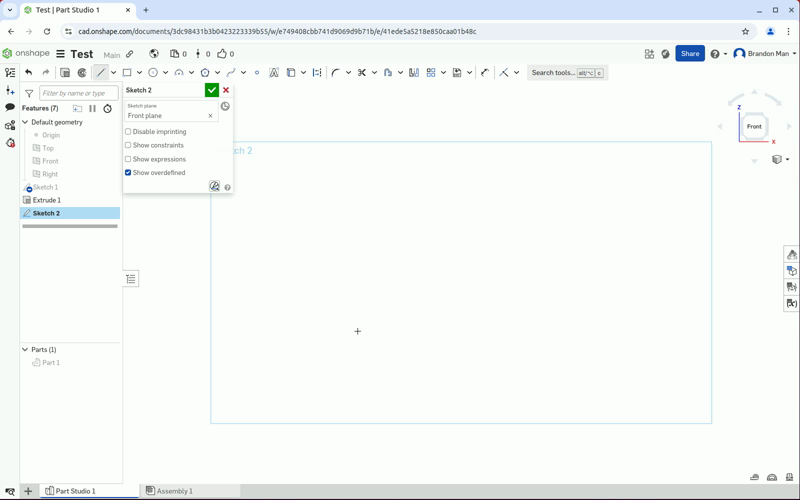
key_down(shift)
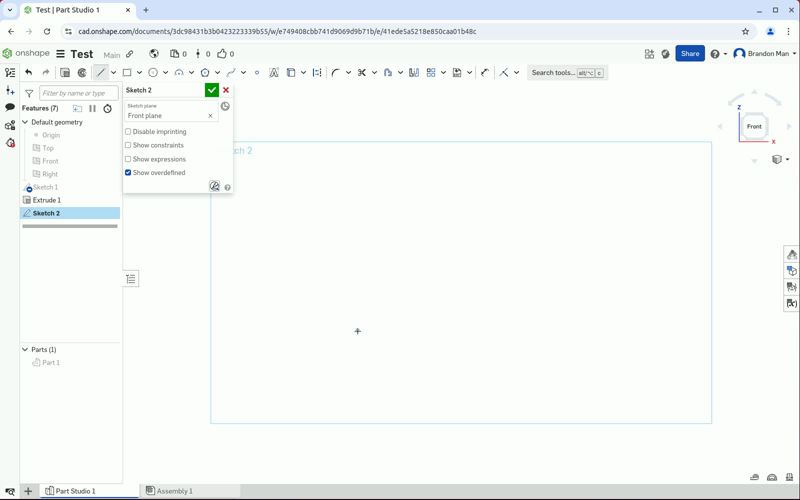
mouse_move(525, 330)
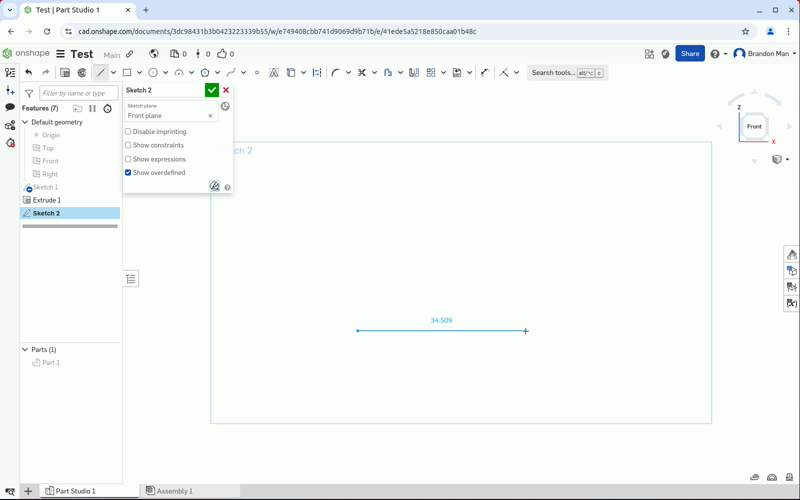
click(525, 330)
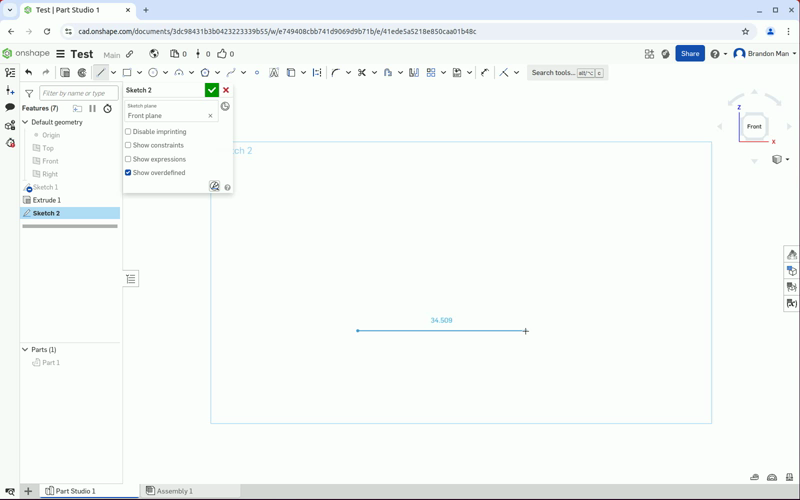
key_up(shift)
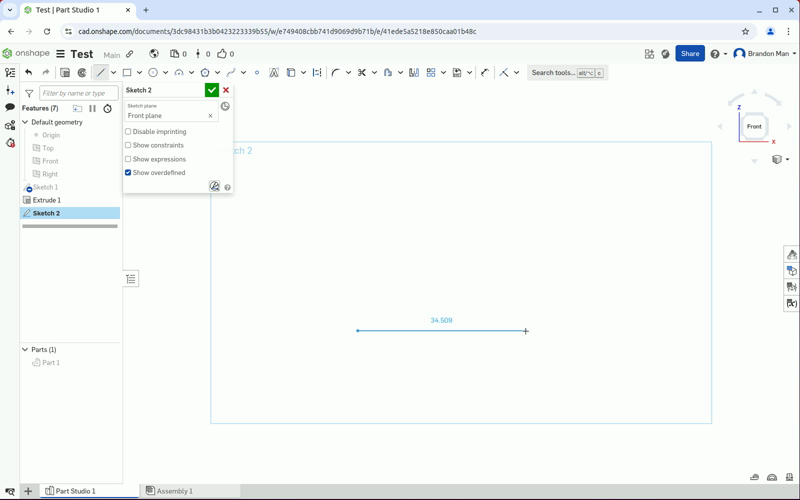
key_down(shift)
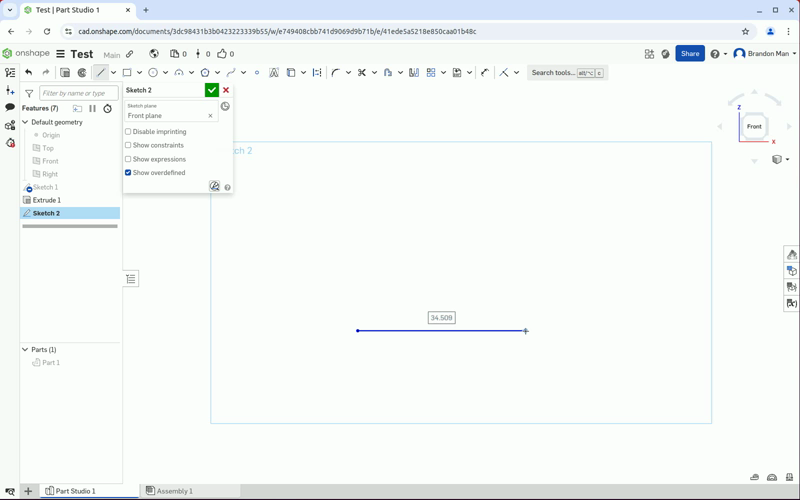
mouse_move(555, 330)
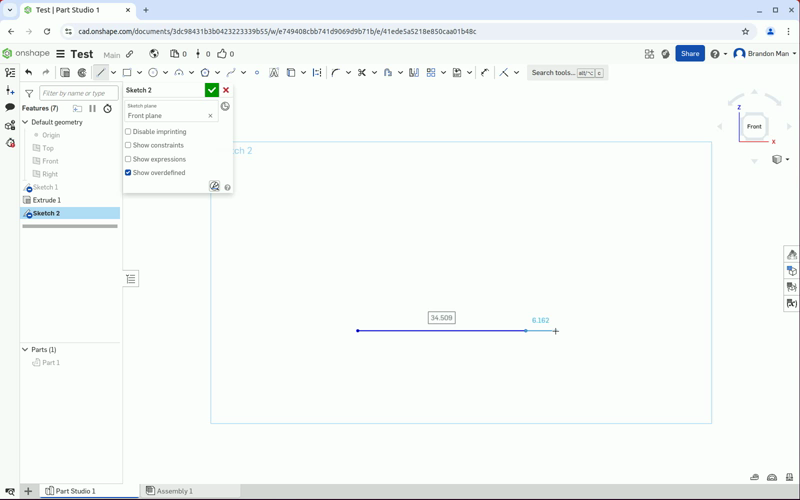
mouse_move(525, 316)
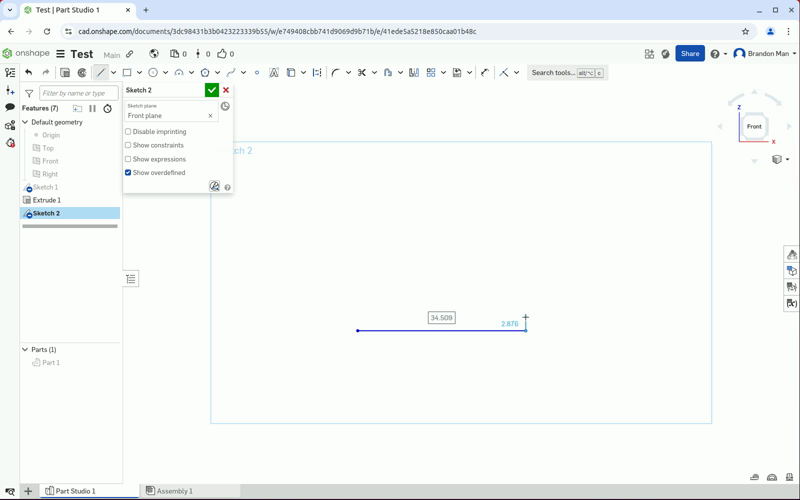
click(525, 316)
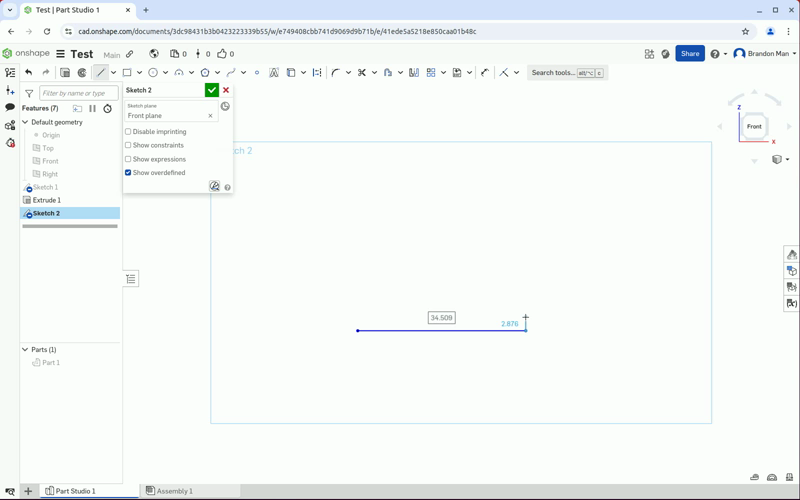
key_up(shift)
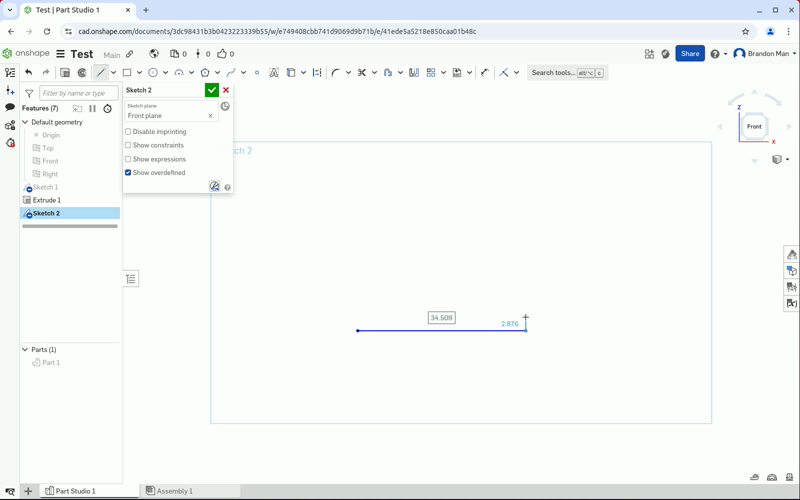
key_down(shift)
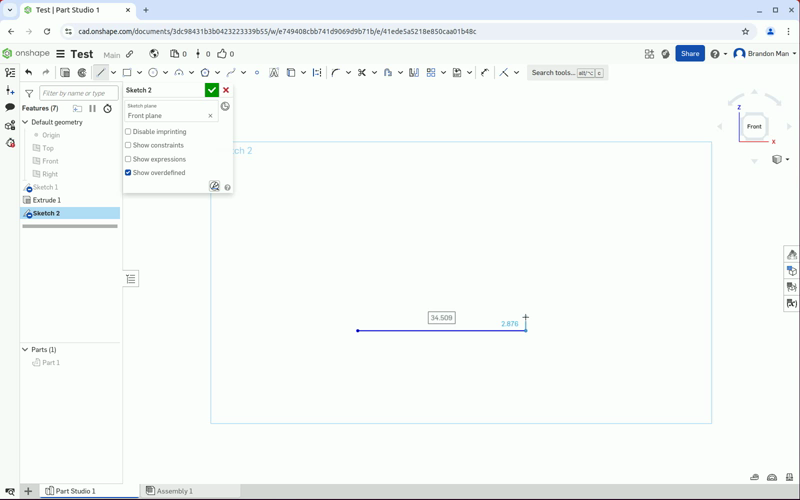
mouse_move(555, 316)
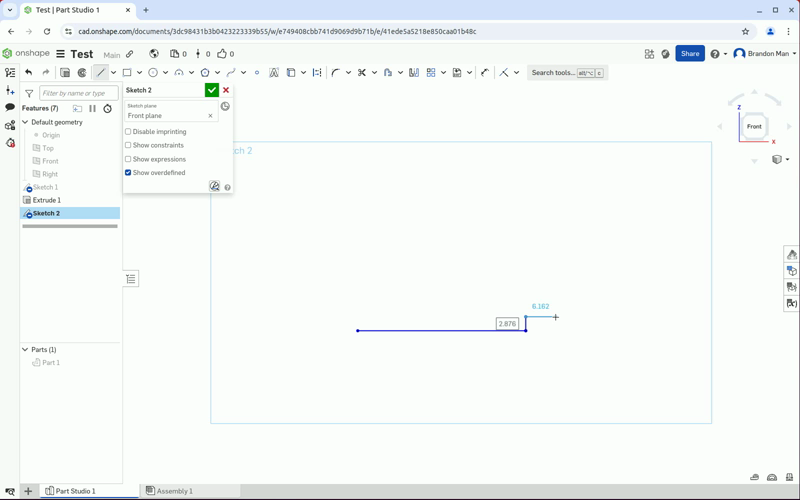
mouse_move(525, 309)
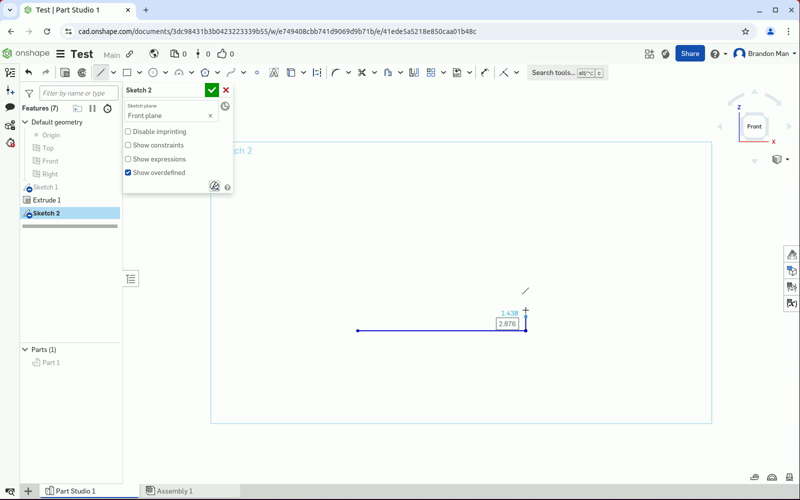
scroll(6)
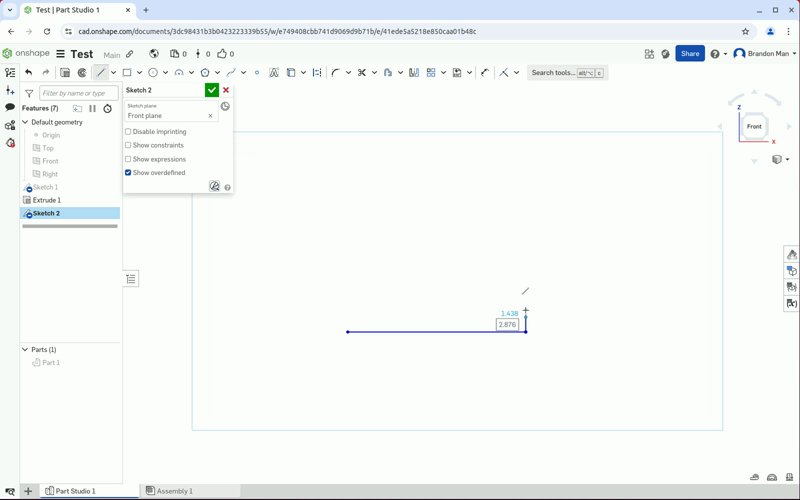
scroll(6)
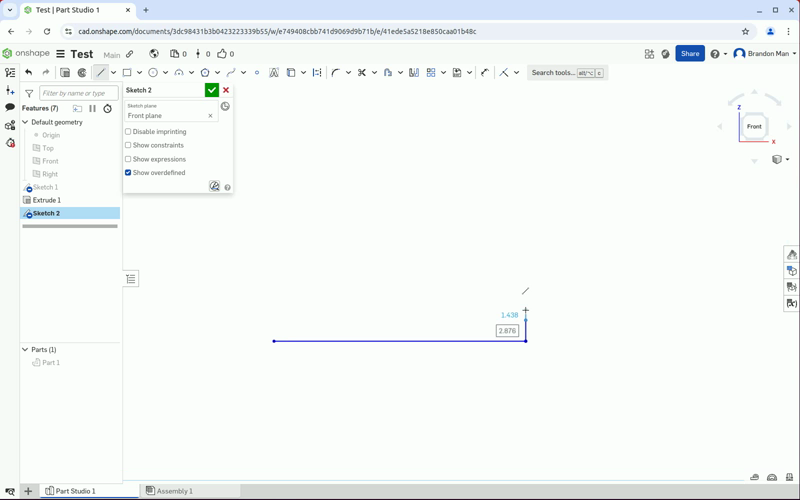
scroll(6)
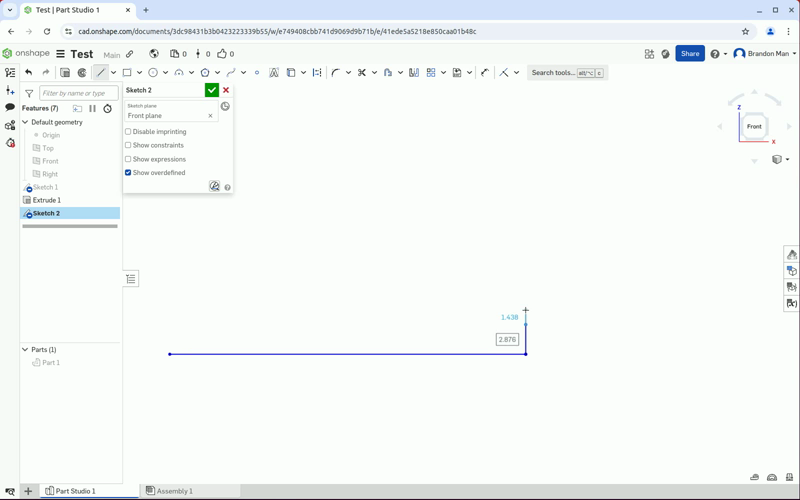
scroll(6)
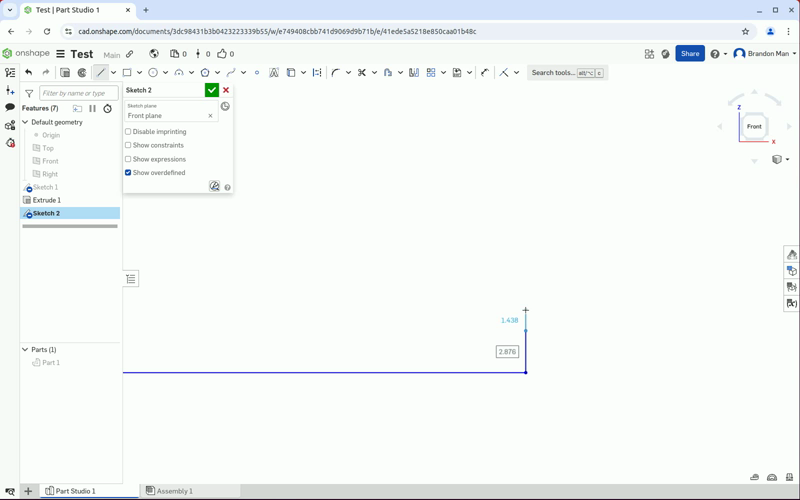
scroll(6)
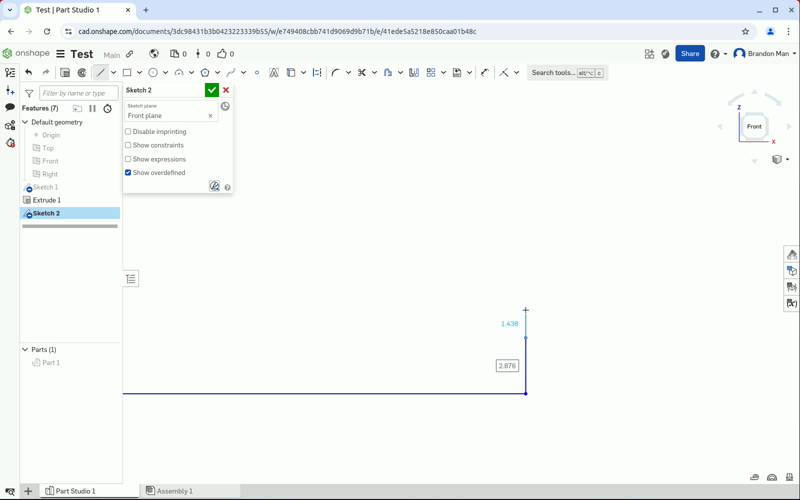
scroll(6)
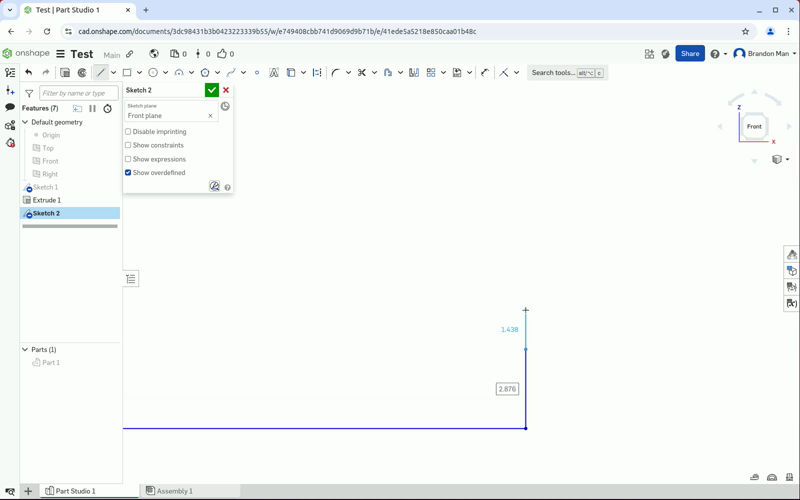
scroll(6)
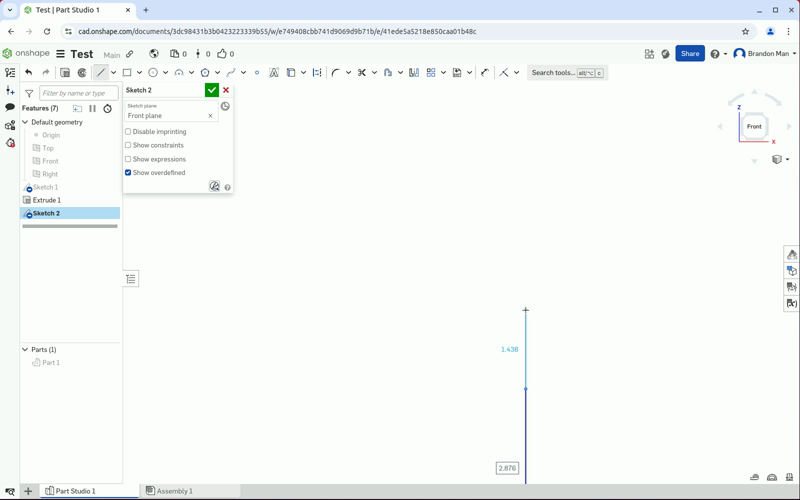
click(525, 309)
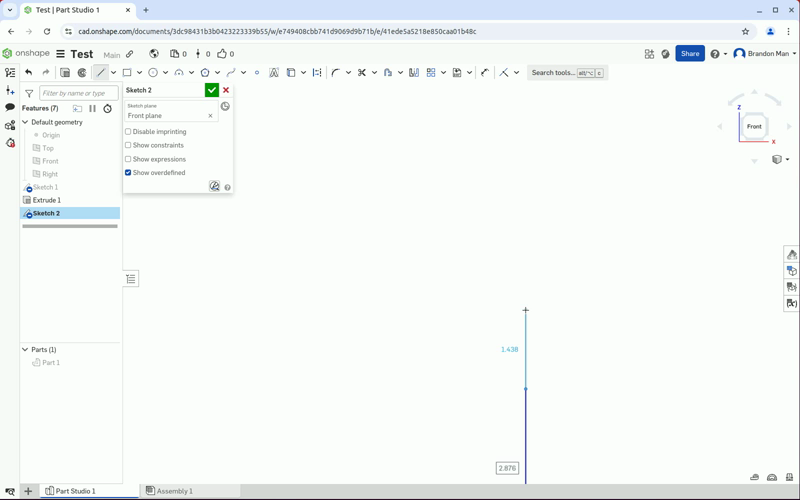
scroll(-6)
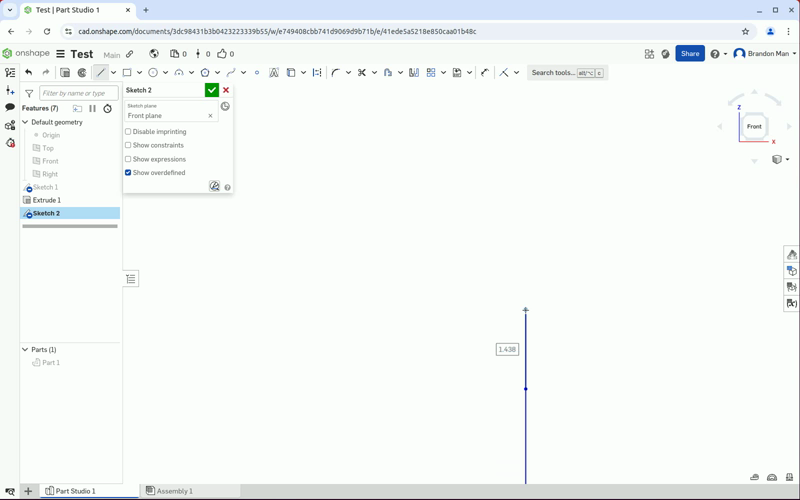
scroll(-6)
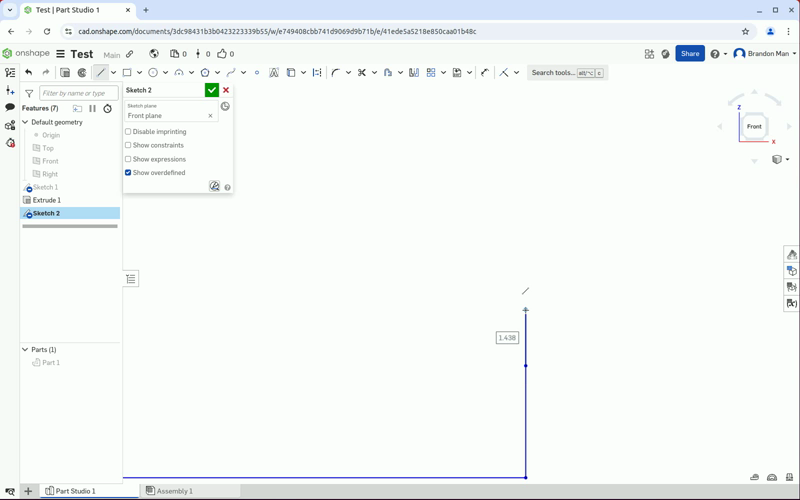
scroll(-6)
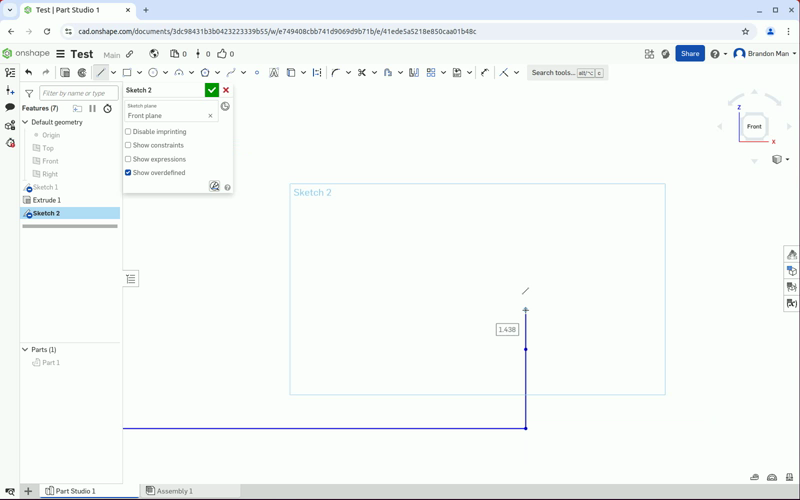
scroll(-6)
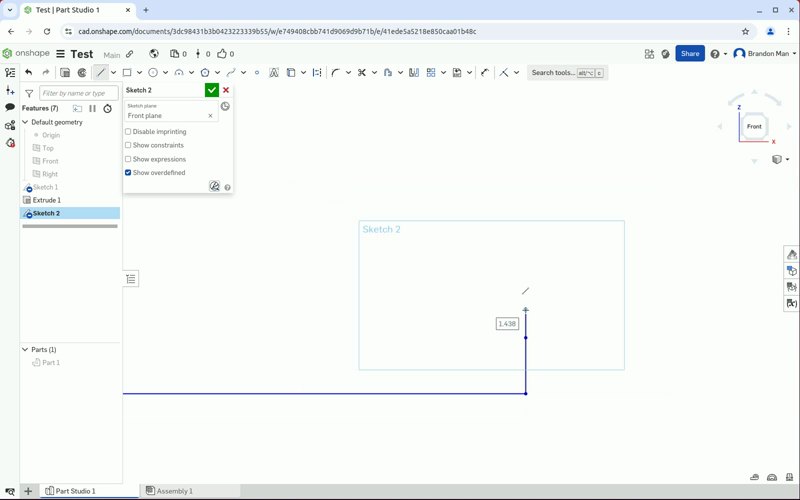
scroll(-6)
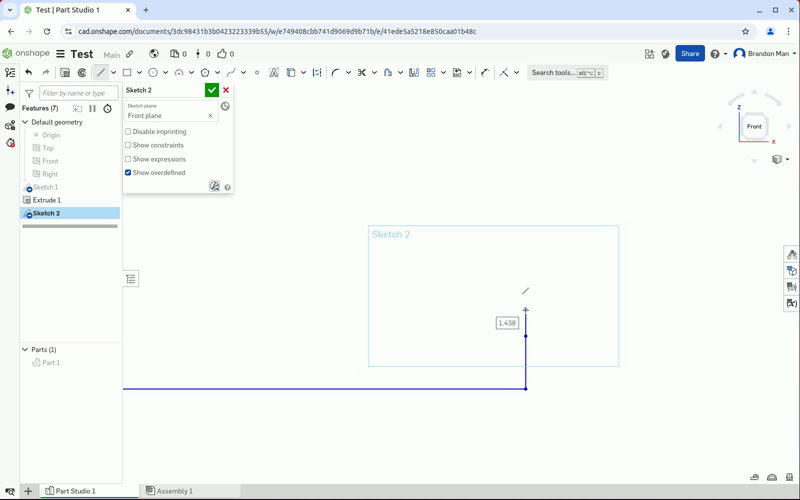
scroll(-6)
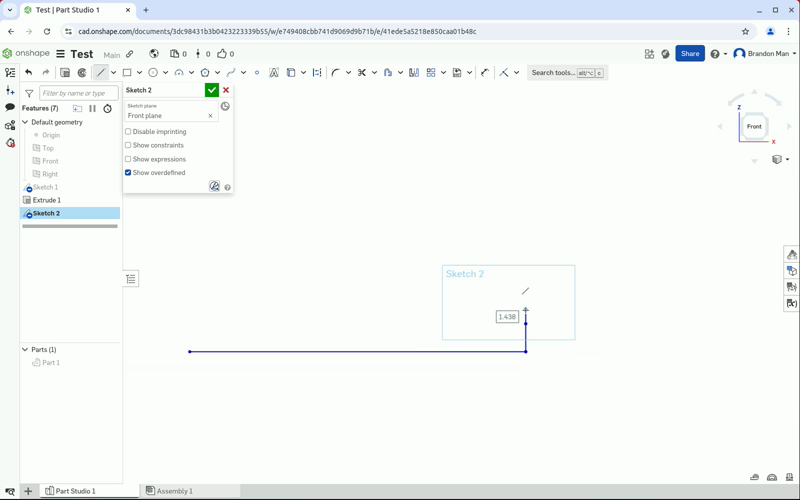
scroll(-6)
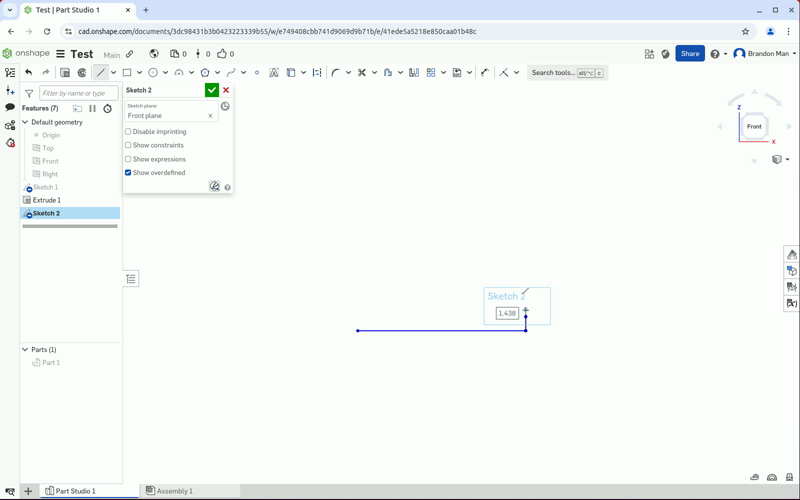
key_up(shift)
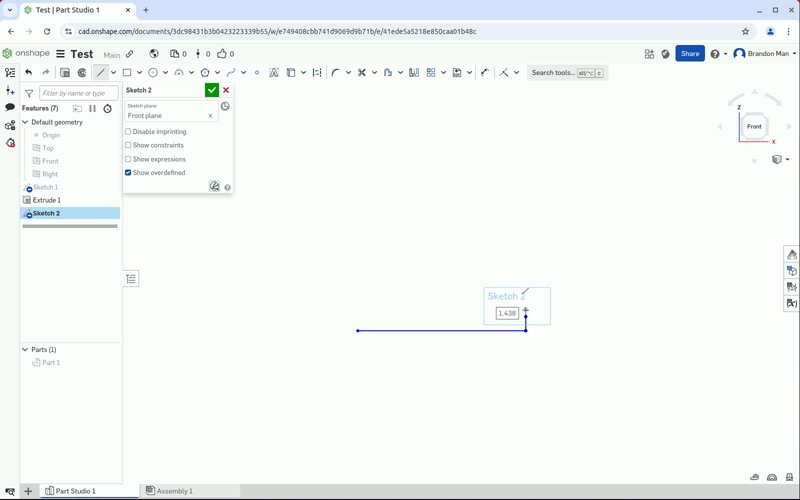
key_down(shift)
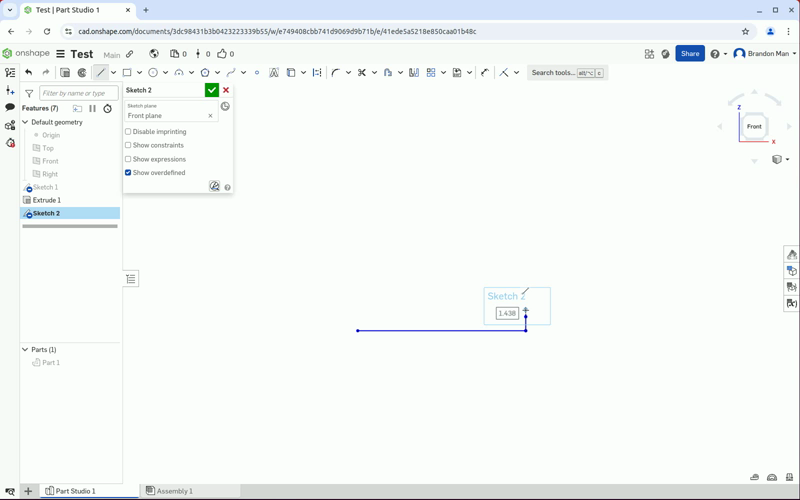
mouse_move(555, 309)
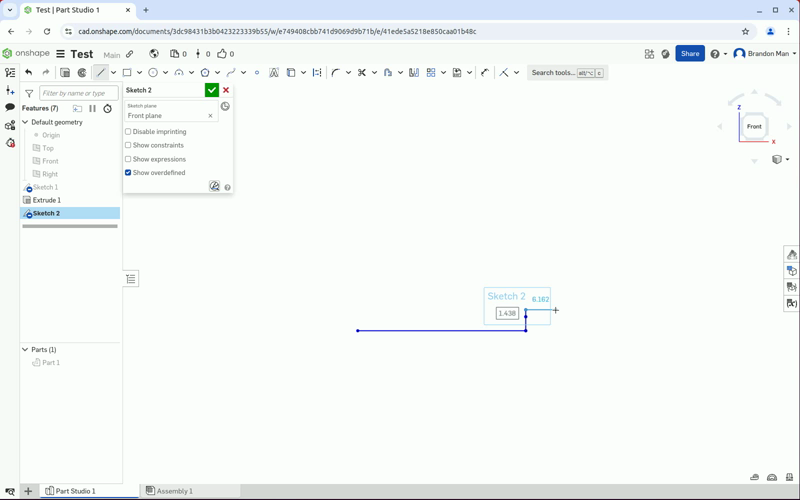
mouse_move(525, 295)
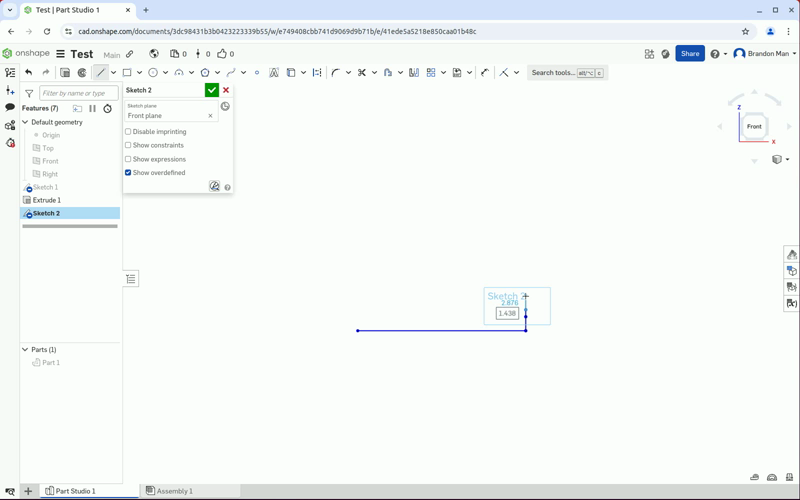
click(525, 295)
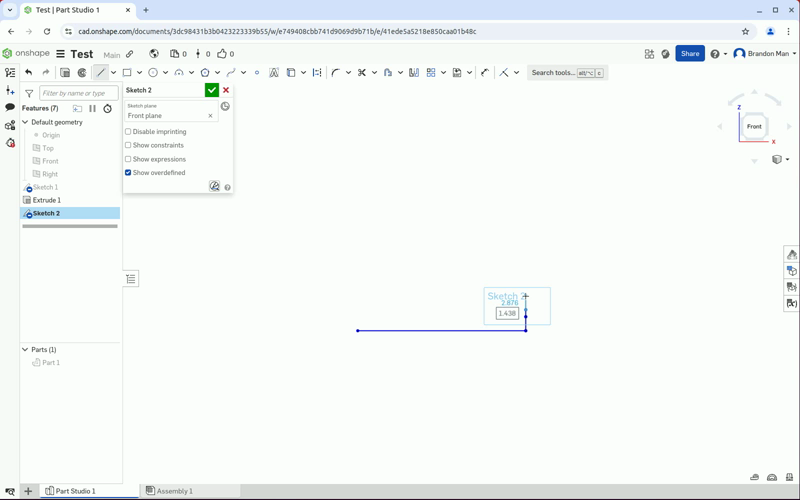
key_up(shift)
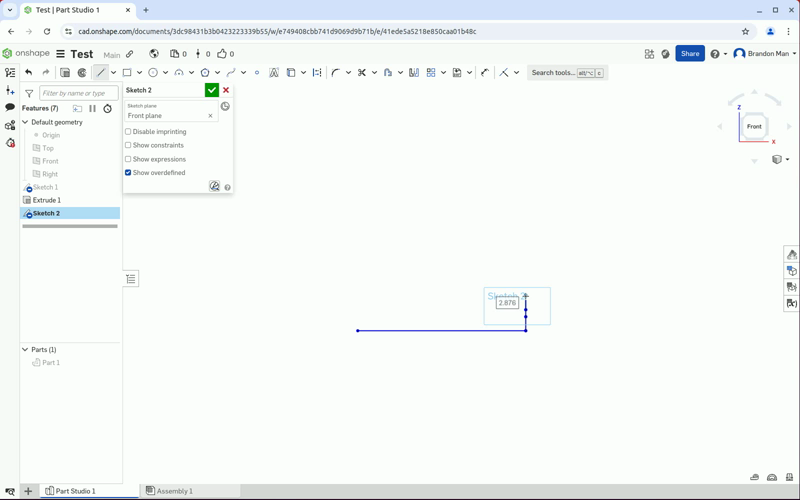
key_down(shift)
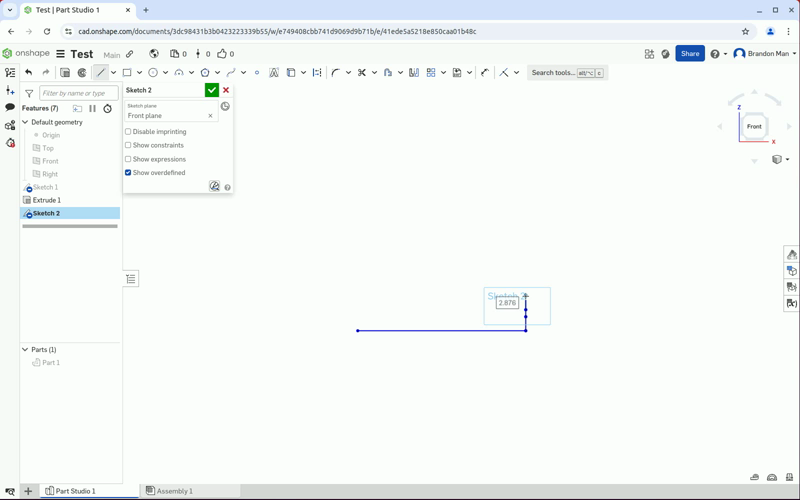
mouse_move(357, 295)
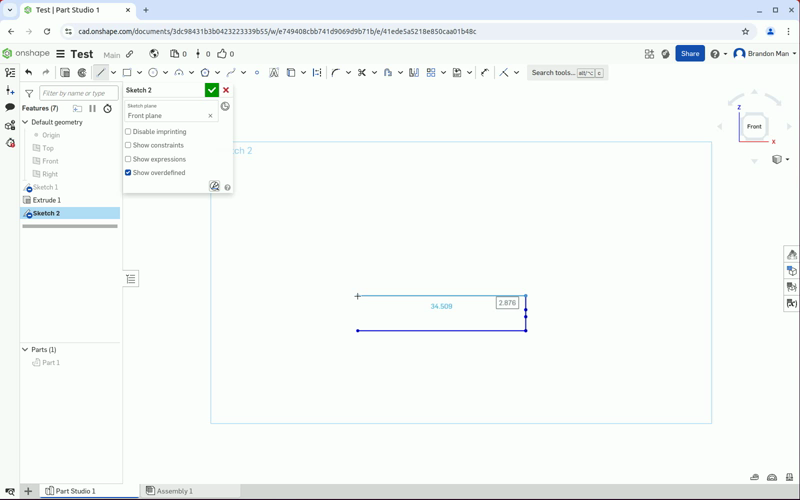
click(357, 295)
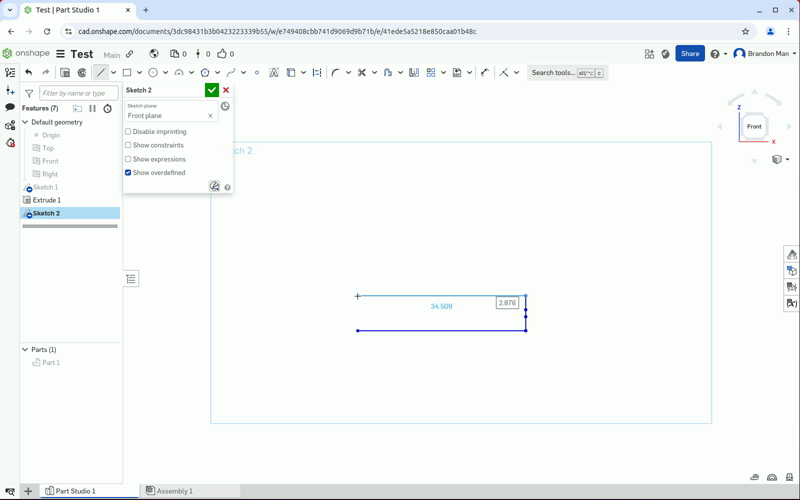
key_up(shift)
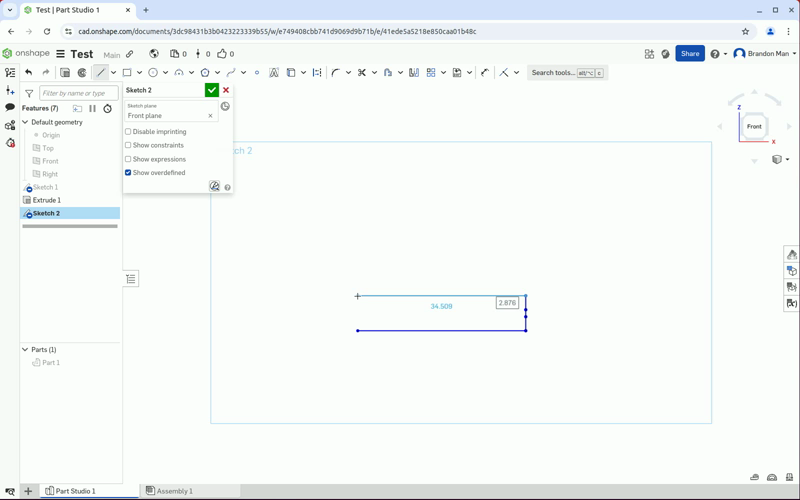
key_down(shift)
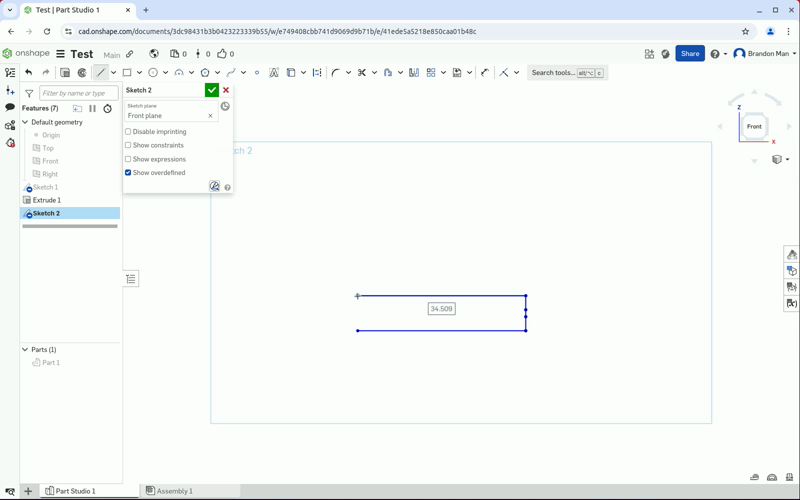
mouse_move(387, 295)
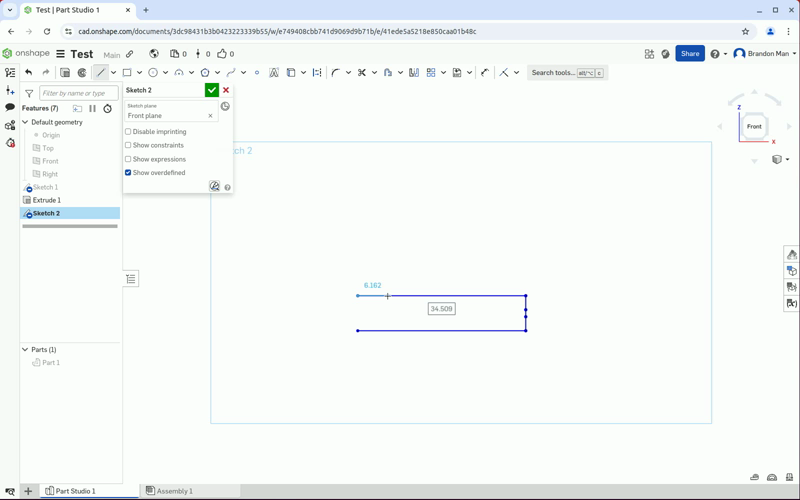
mouse_move(357, 309)
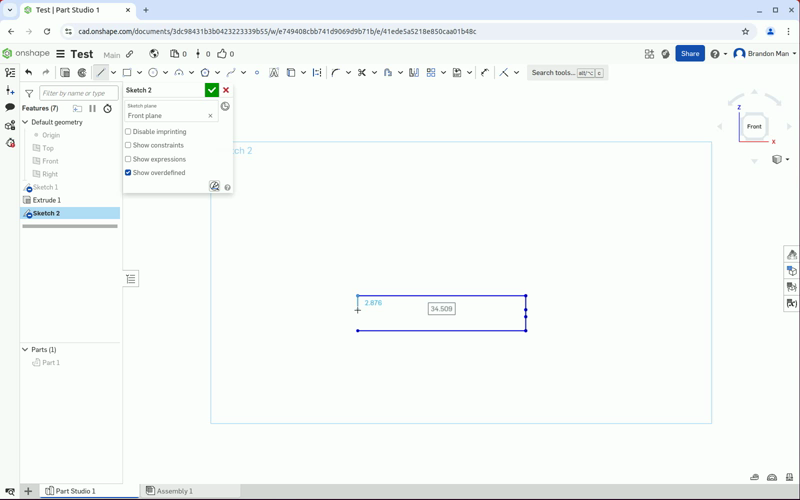
click(357, 309)
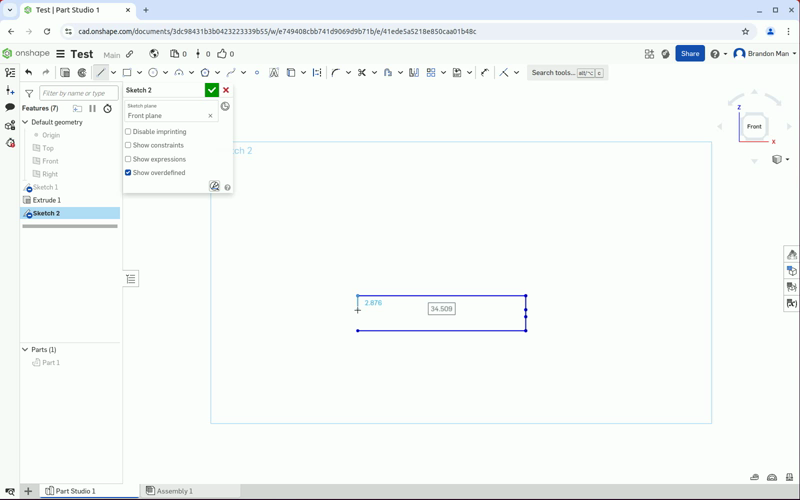
key_up(shift)
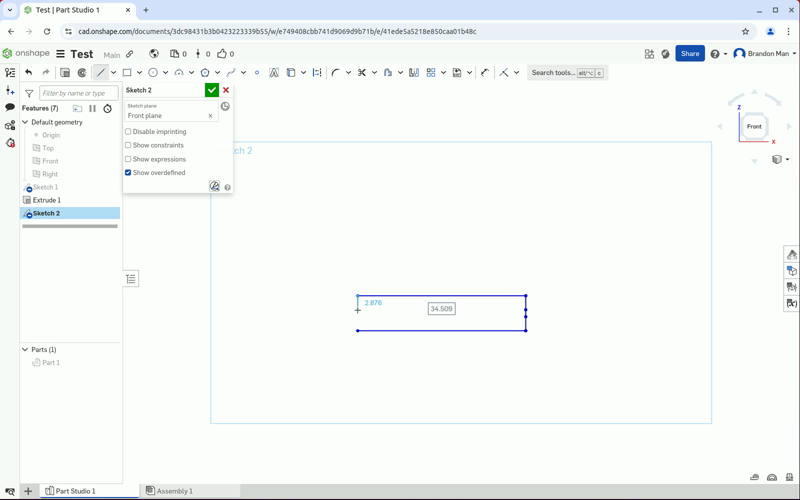
key_down(shift)
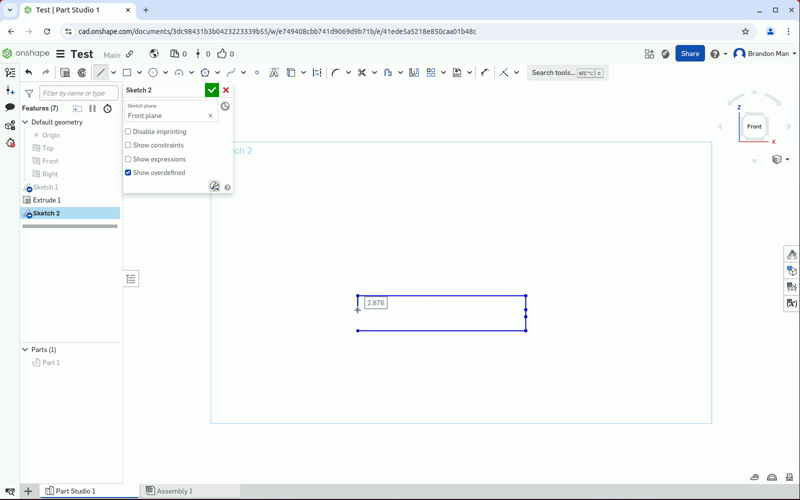
mouse_move(387, 309)
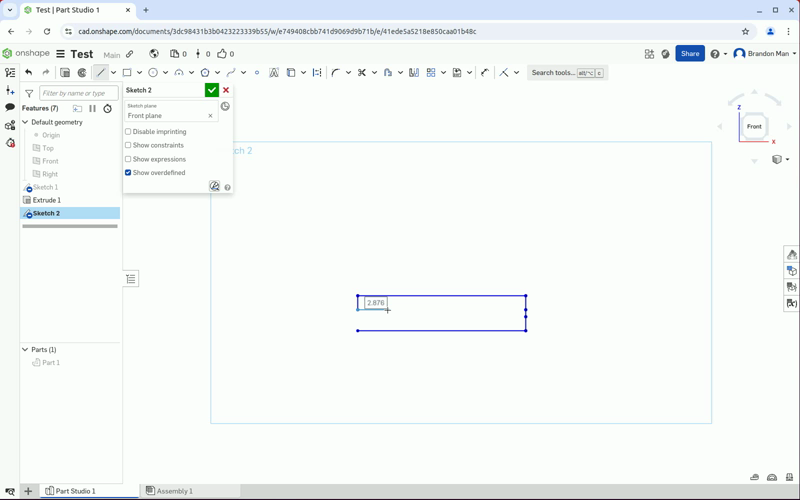
mouse_move(357, 316)
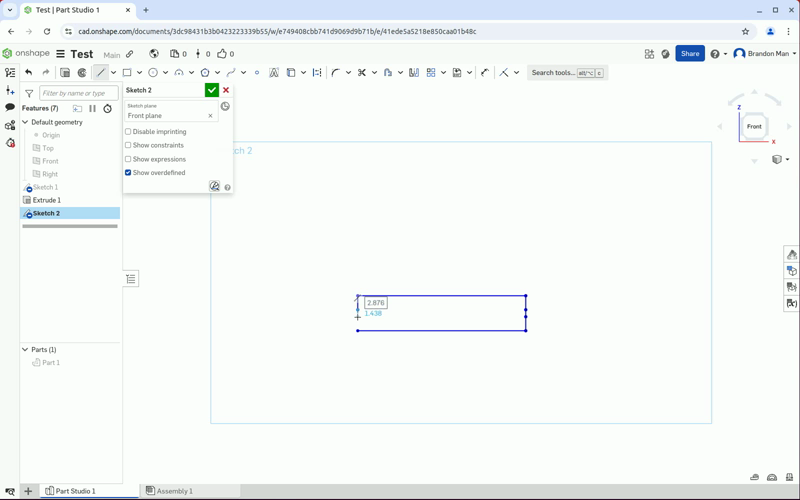
scroll(6)
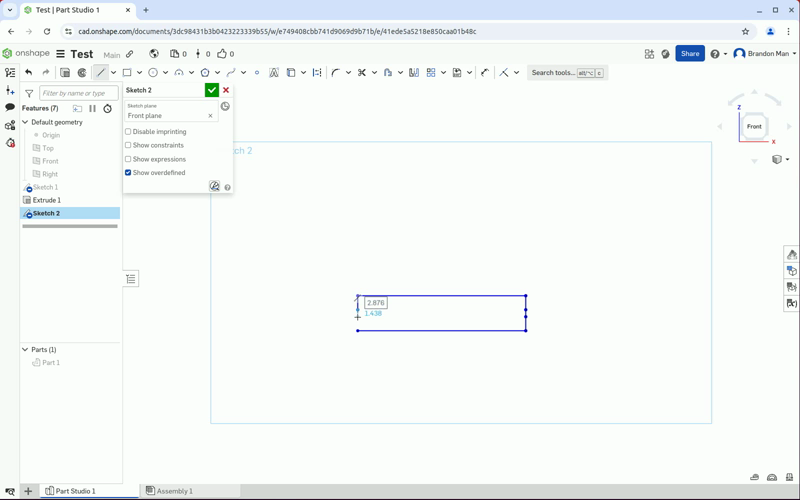
scroll(6)
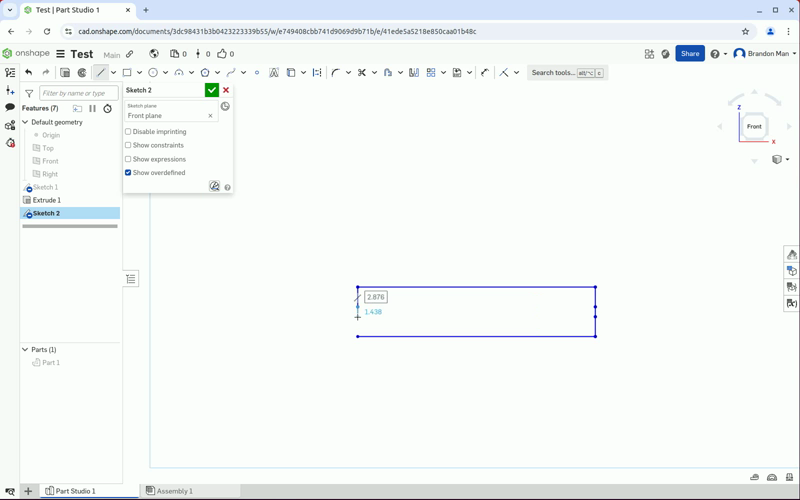
scroll(6)
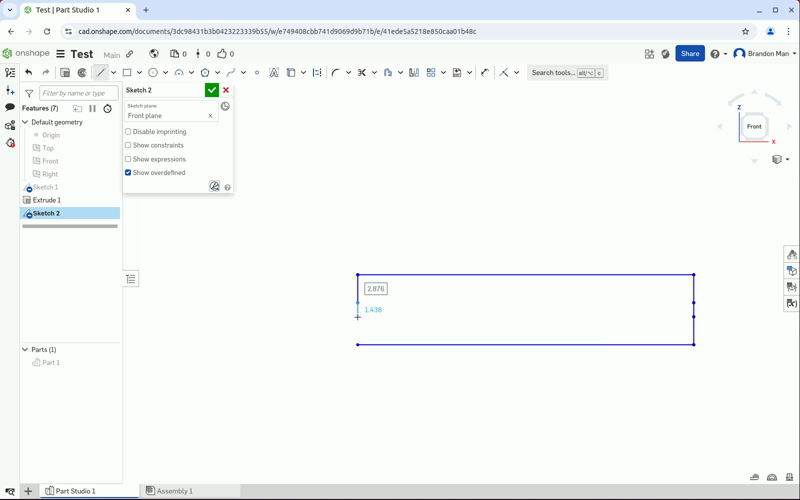
scroll(6)
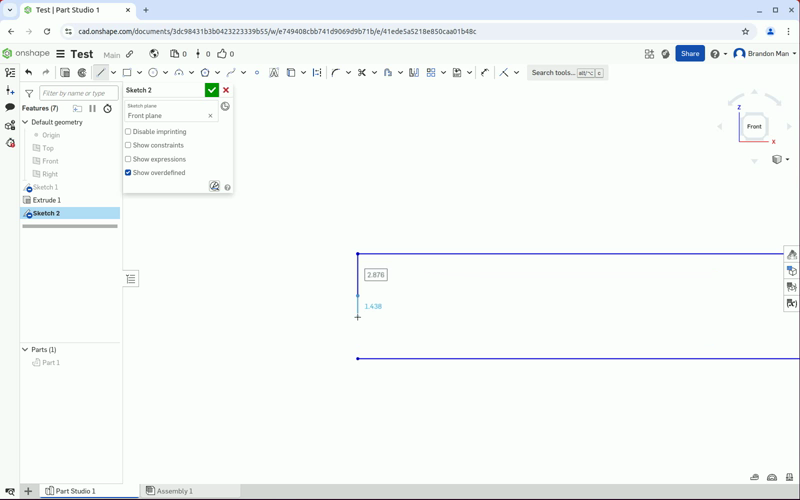
scroll(6)
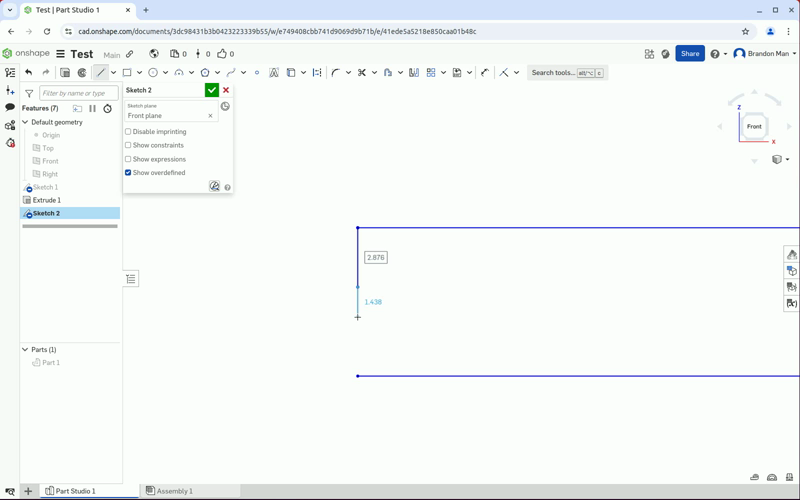
scroll(6)
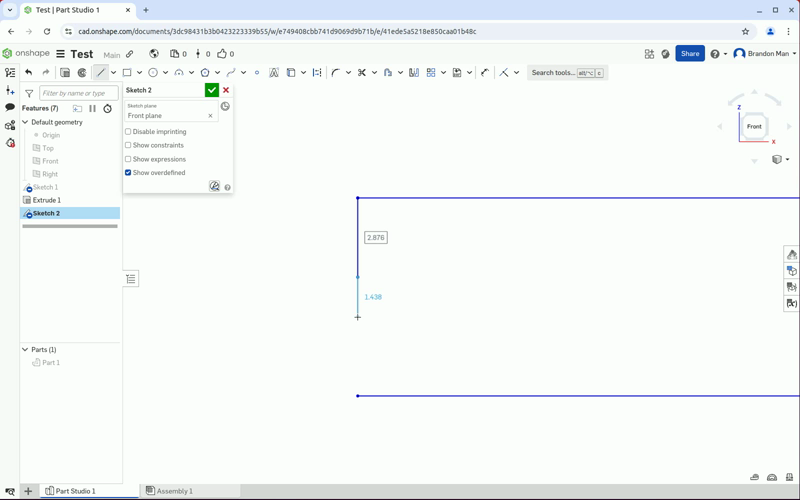
scroll(6)
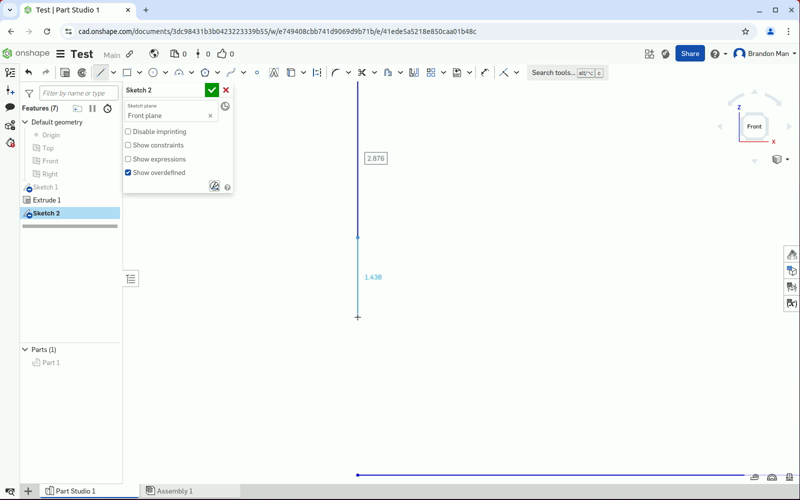
click(357, 316)
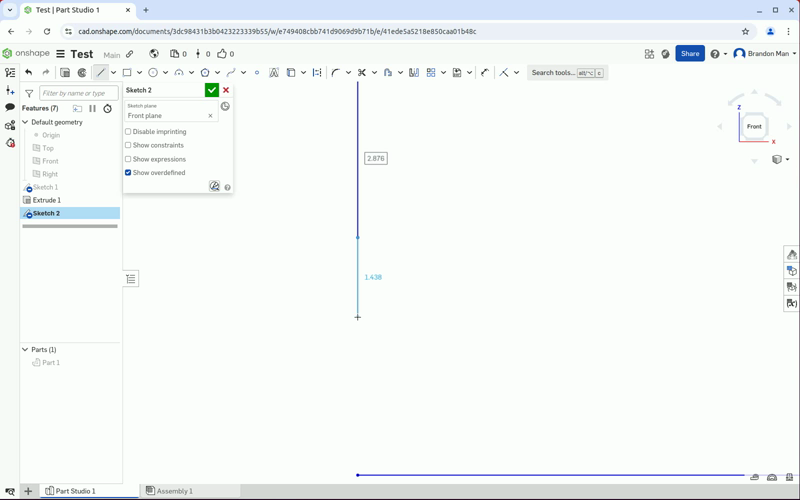
scroll(-6)
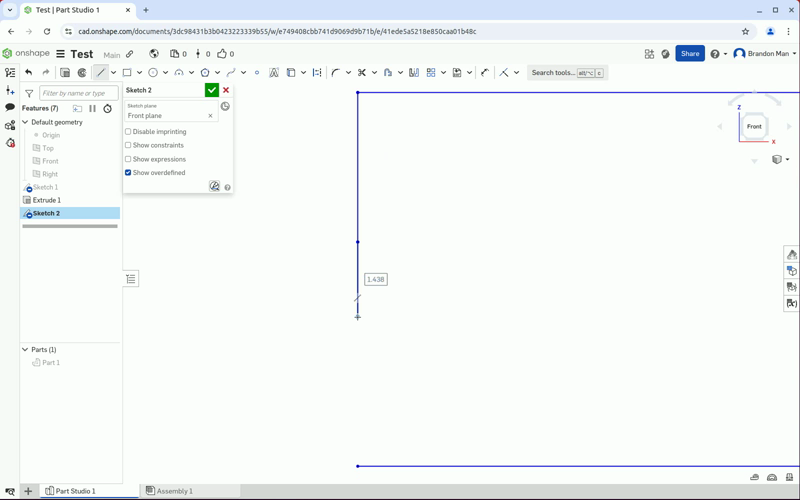
scroll(-6)
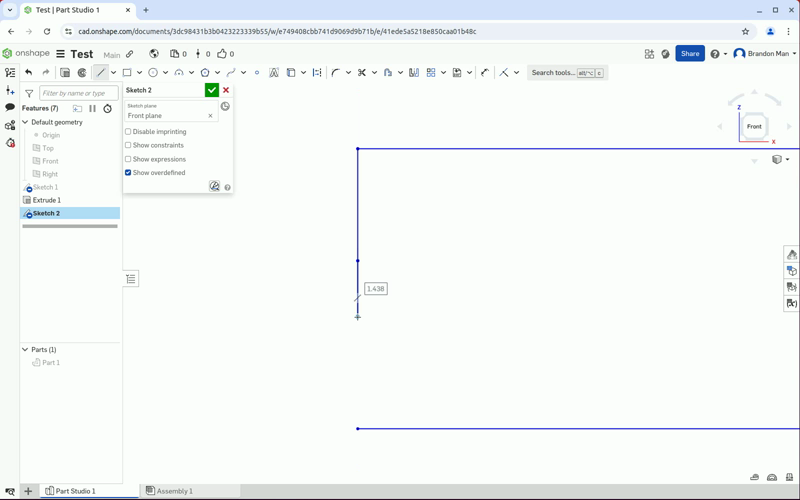
scroll(-6)
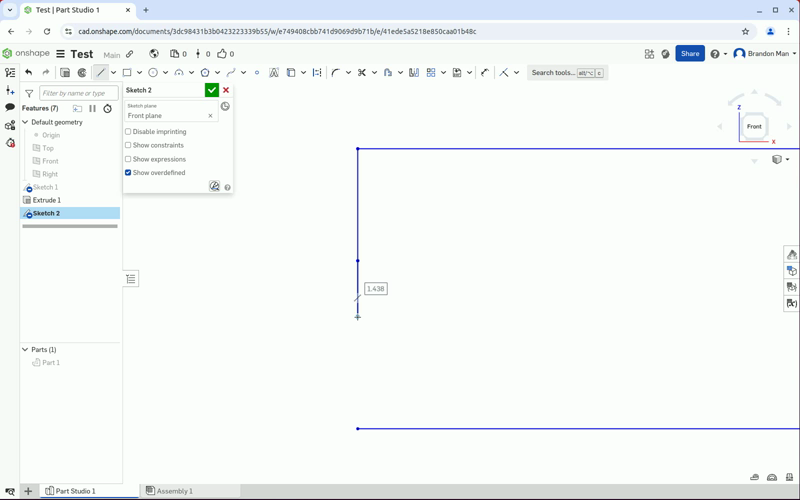
scroll(-6)
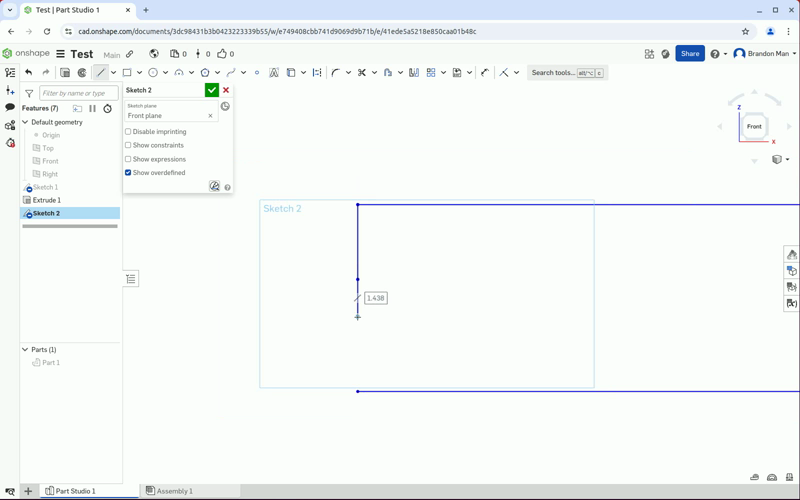
scroll(-6)
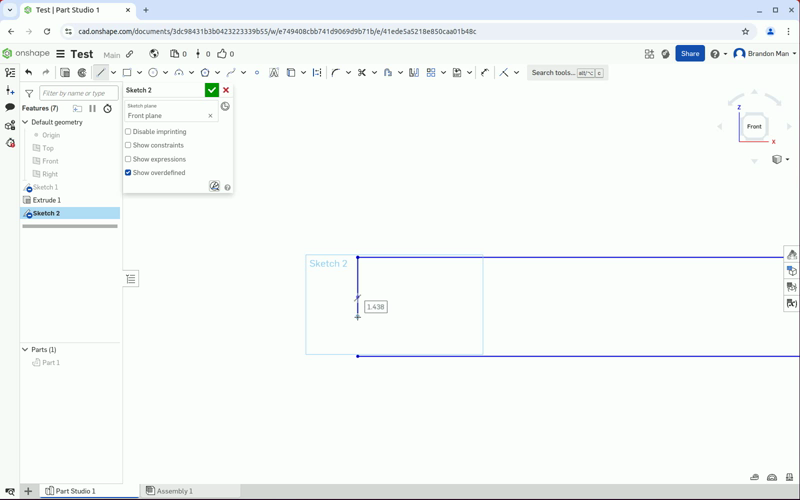
scroll(-6)
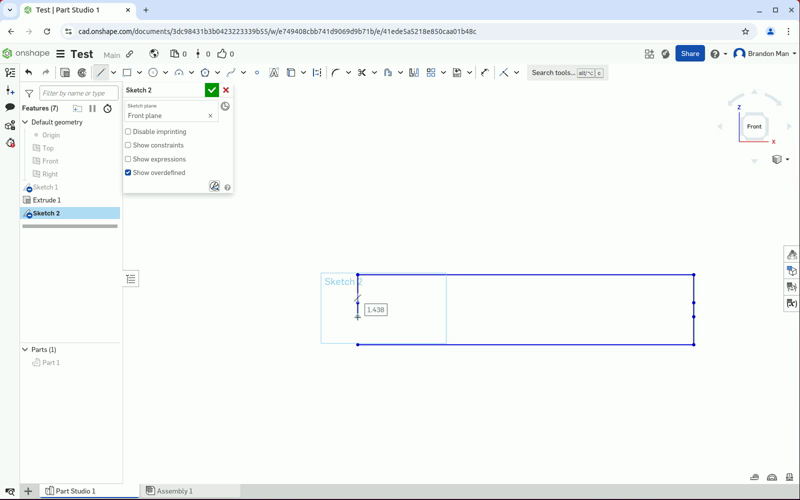
scroll(-6)
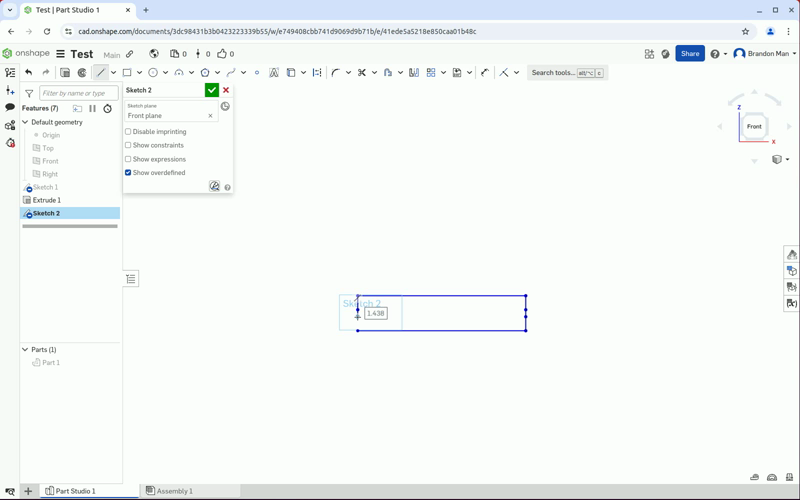
key_up(shift)
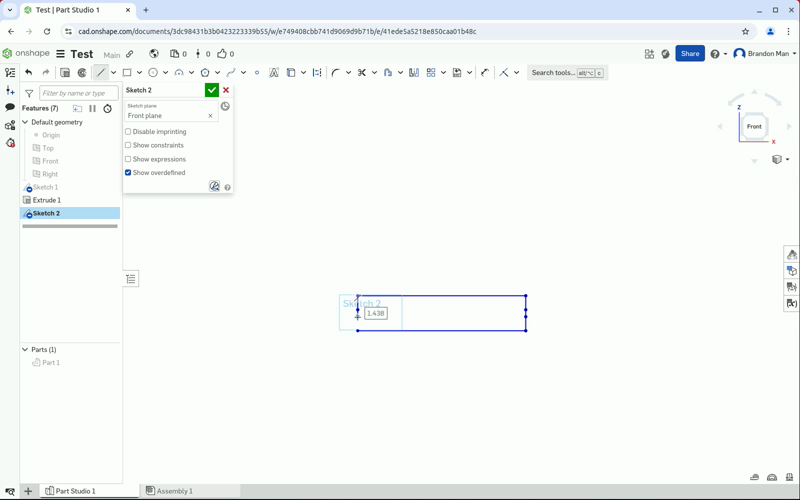
mouse_move(387, 316)
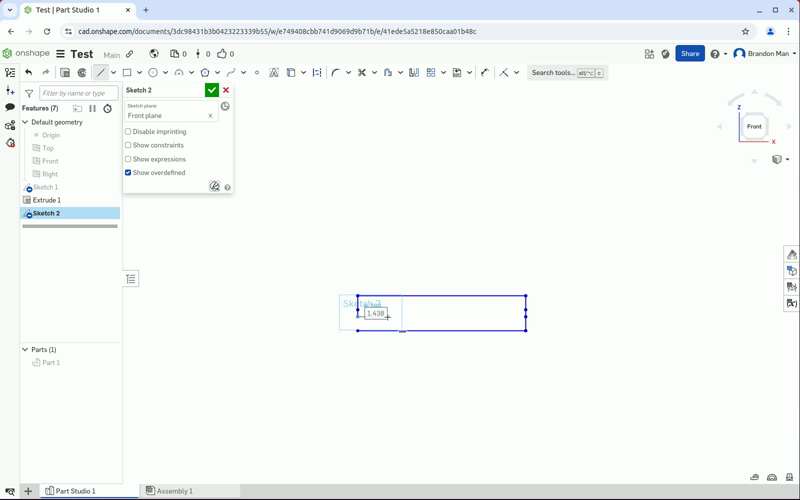
key_down(shift)
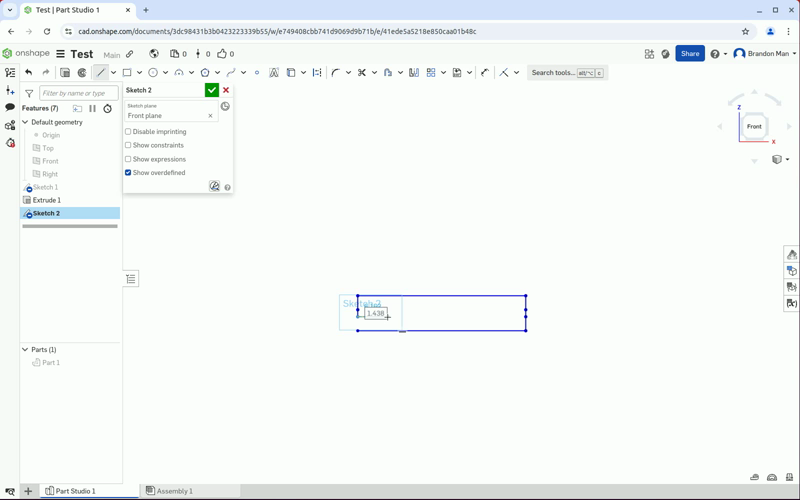
mouse_move(357, 330)
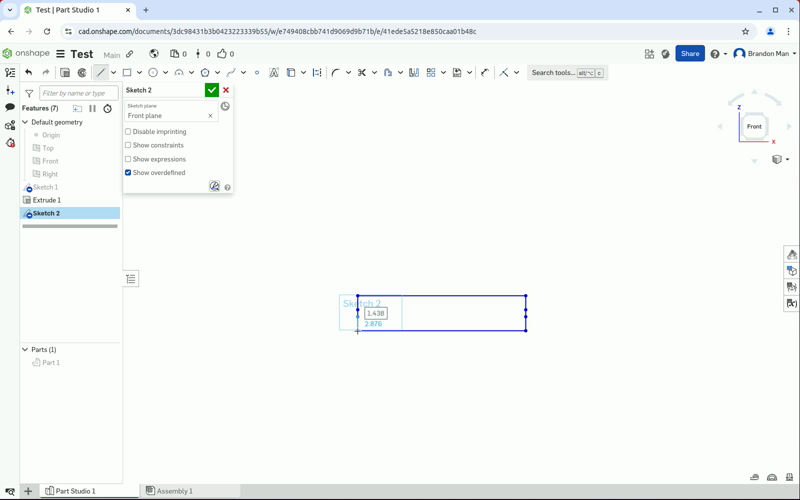
key_up(shift)
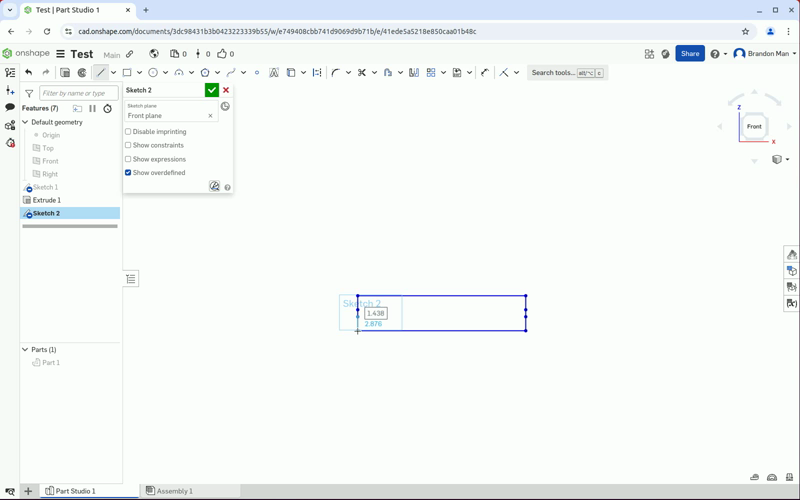
click(357, 330)
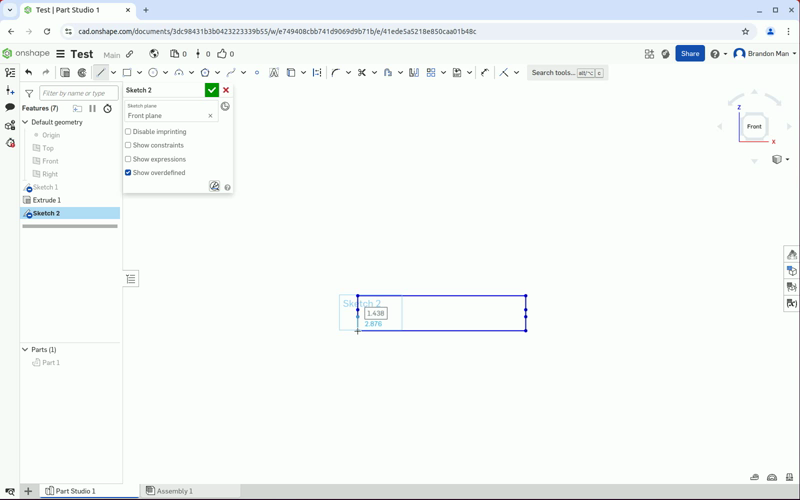
key(esc)
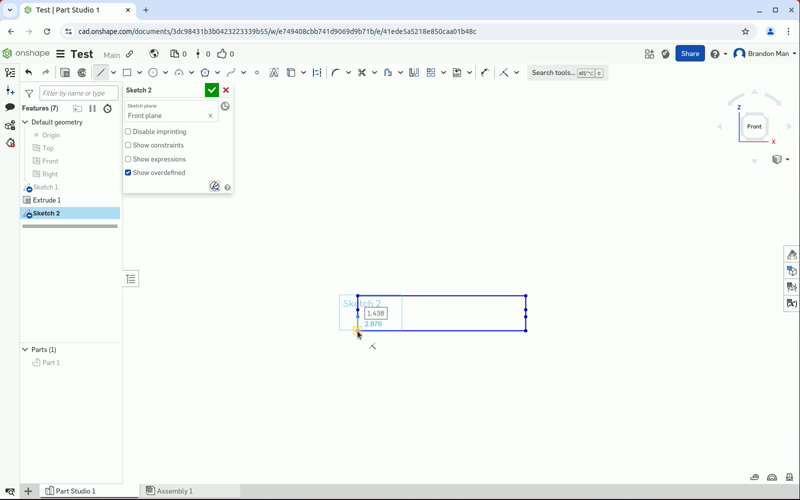
mouse_move(381, 311)
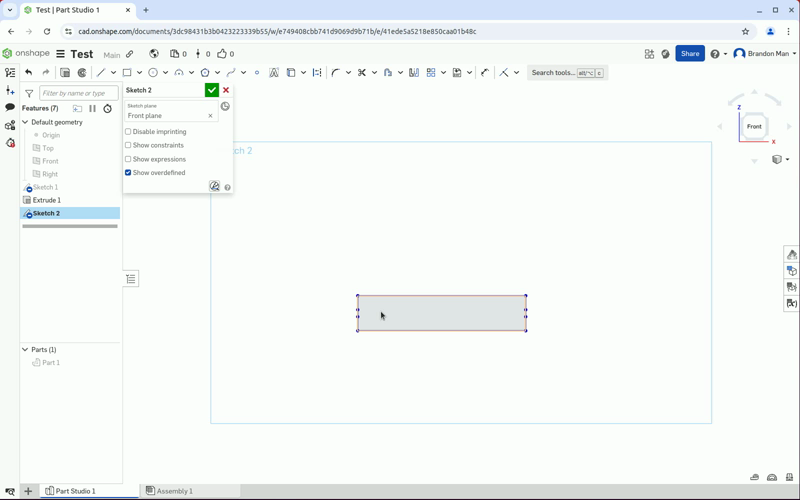
click(381, 311)
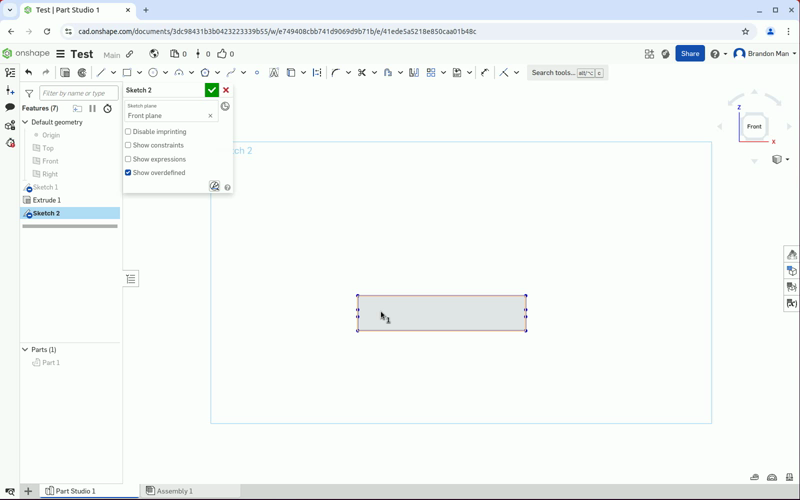
mouse_move(73, 352)
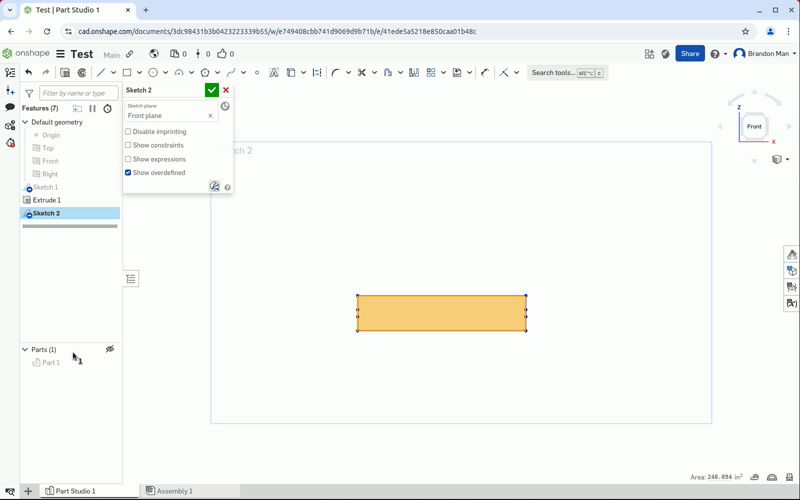
key(shift+y)
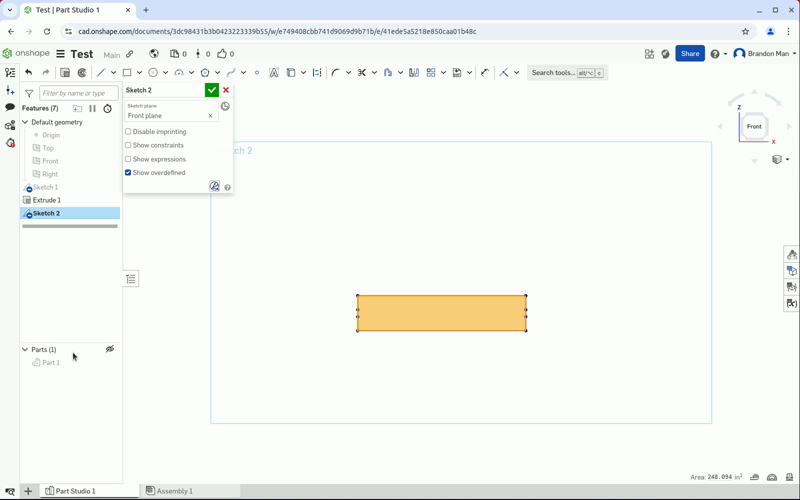
key(shift+e)
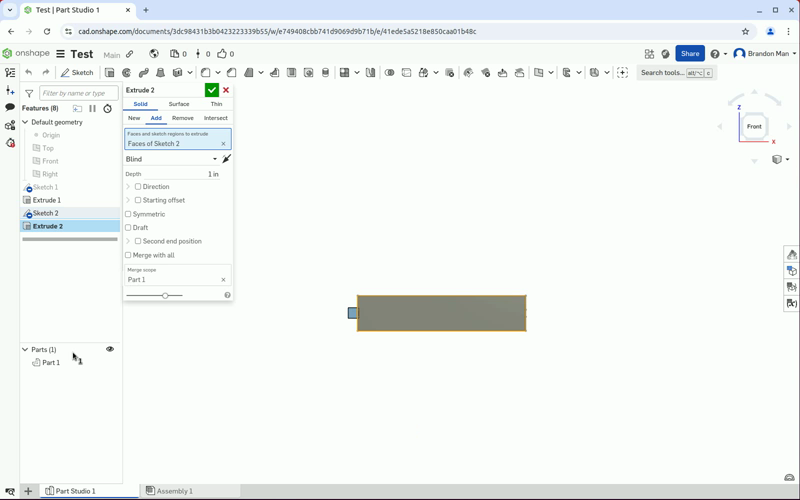
mouse_move(143, 106)
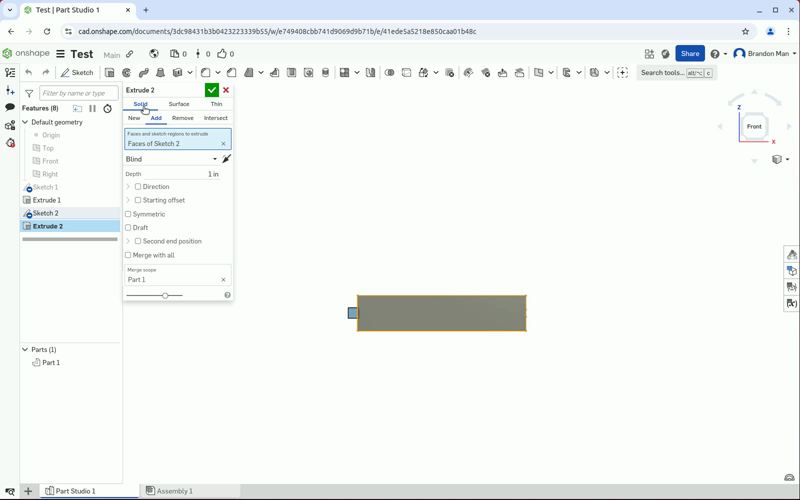
click(143, 106)
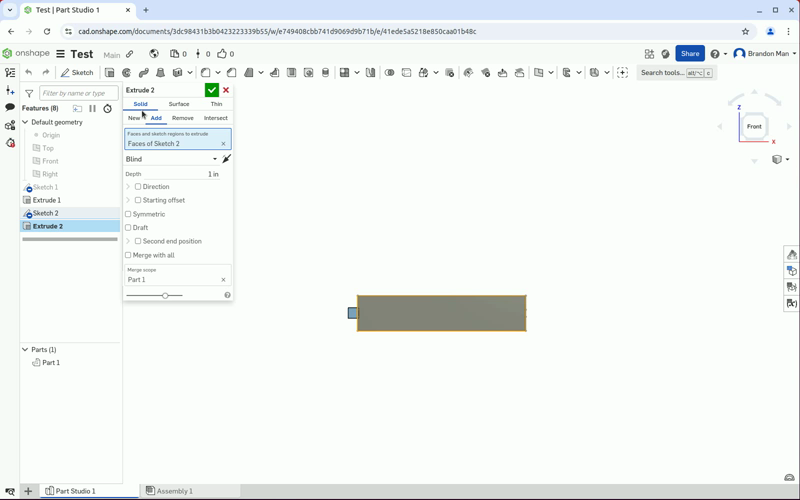
mouse_move(137, 120)
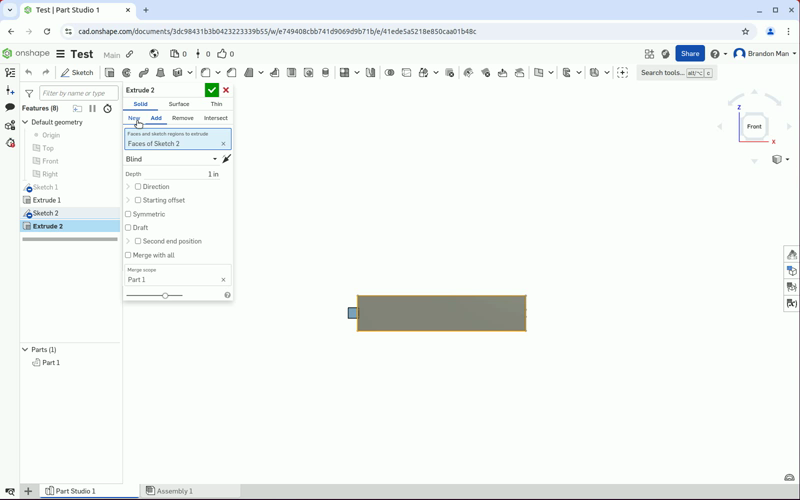
click(137, 120)
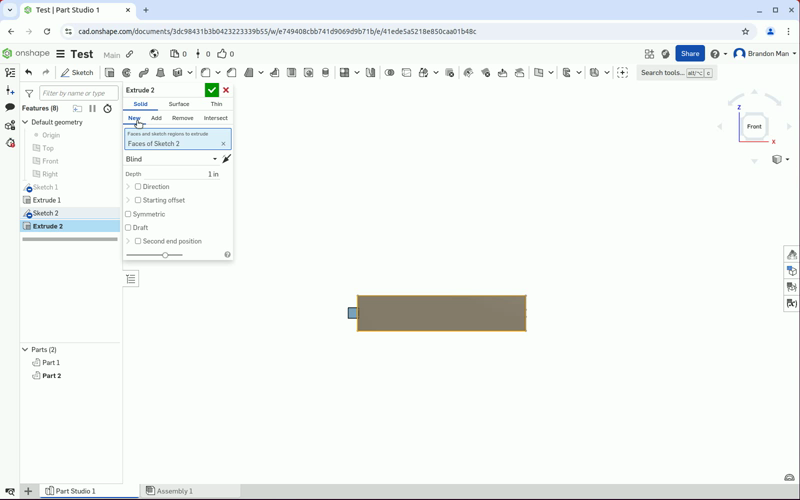
key(tab, 4)
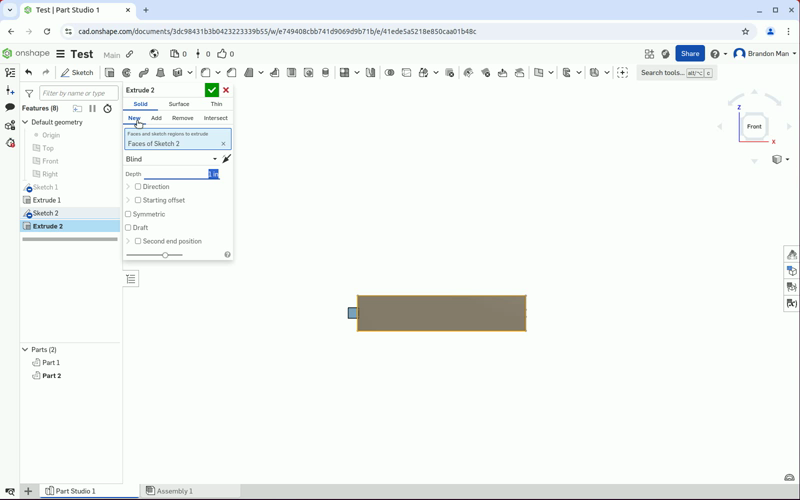
text(21.905)
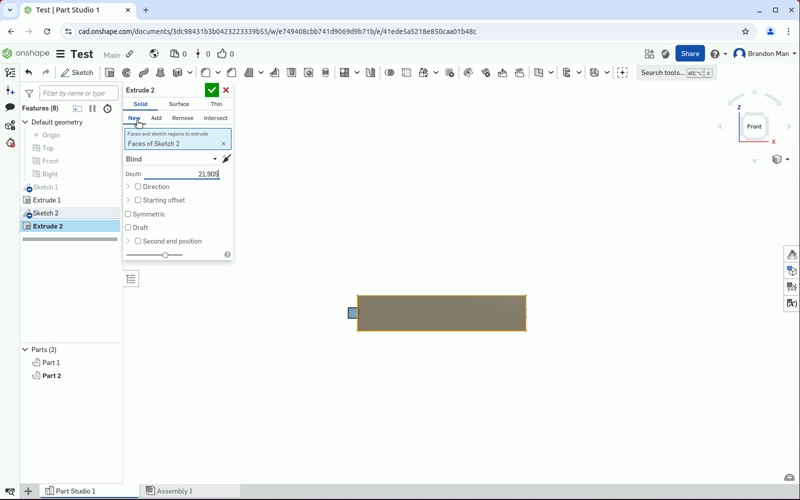
key(enter)
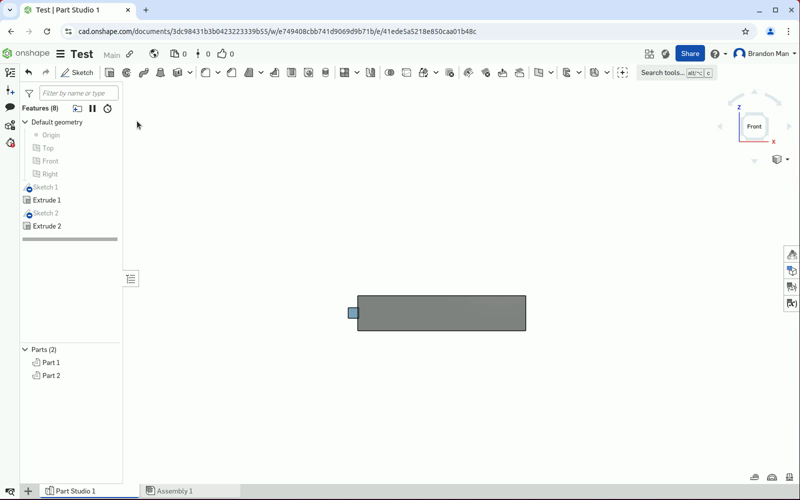
key(shift+h)
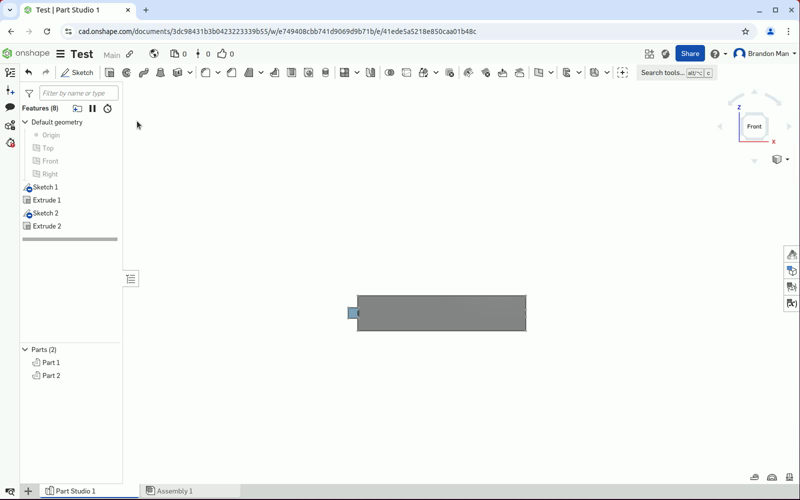
key(shift+h)
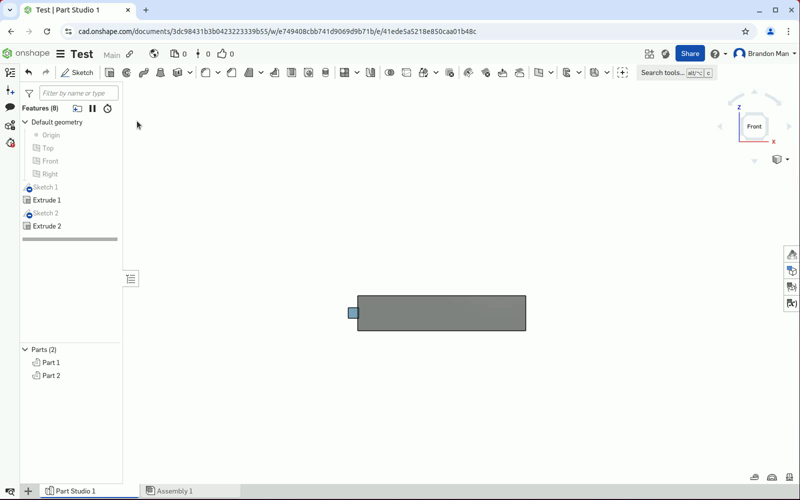
mouse_move(73, 189)
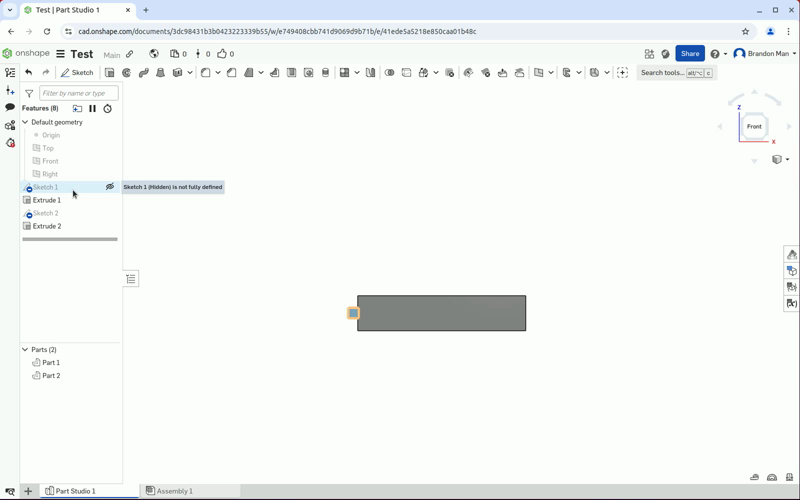
click(73, 189)
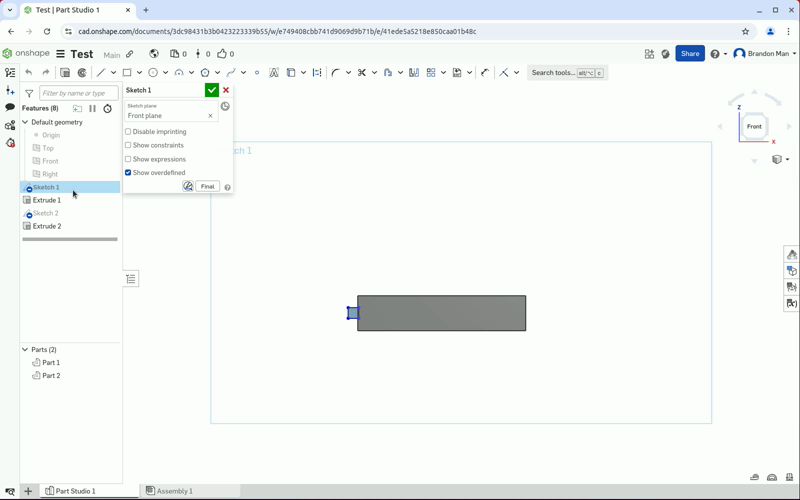
mouse_move(229, 92)
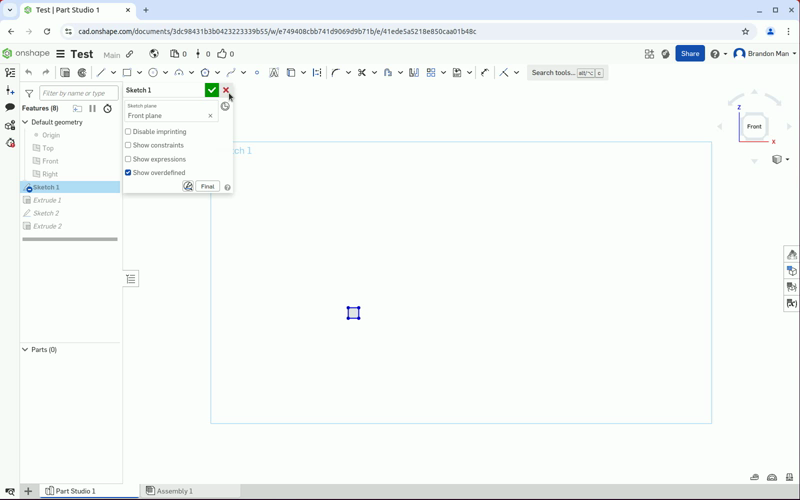
click(229, 92)
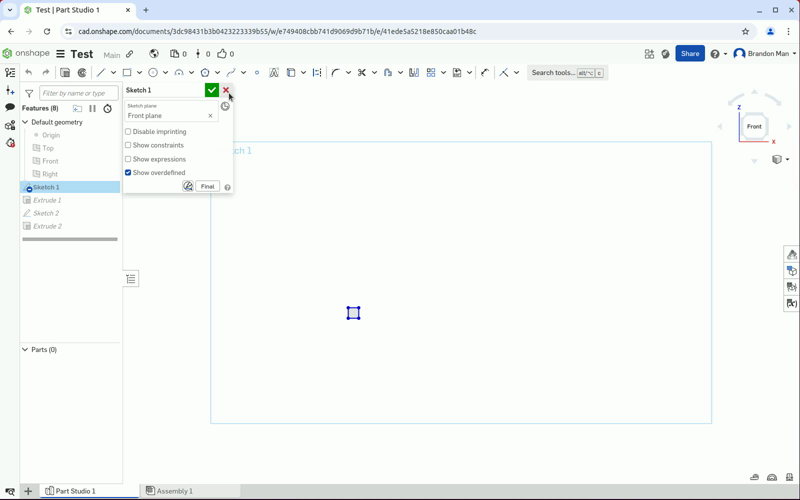
key(shift+s)
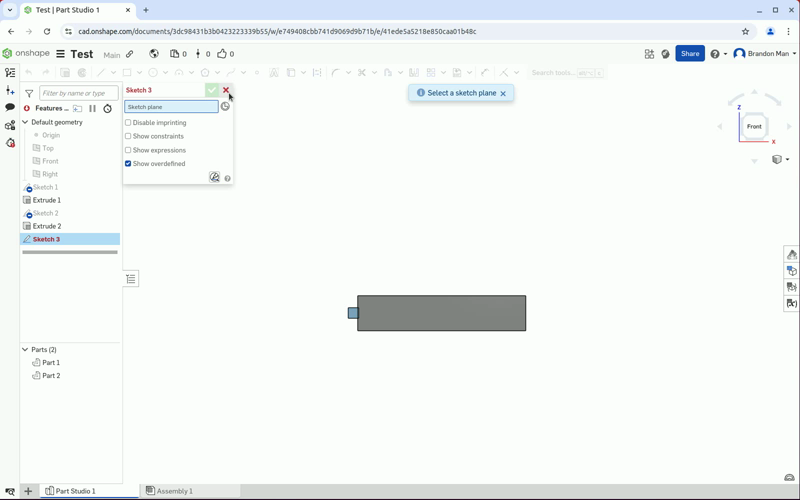
mouse_move(73, 163)
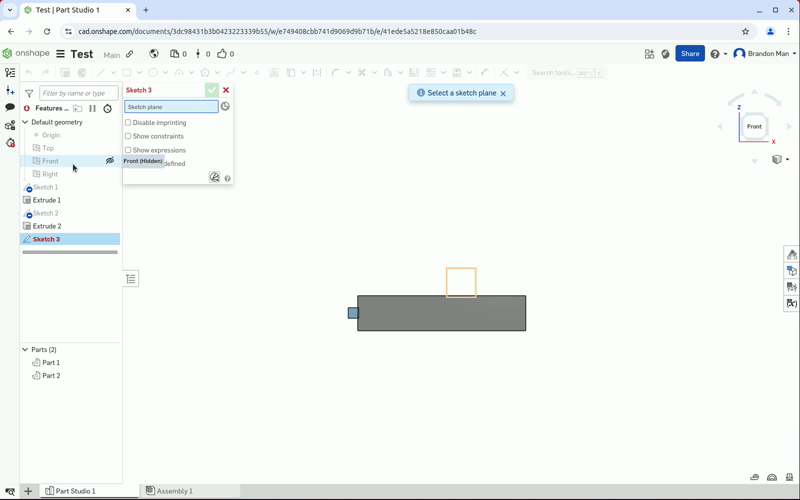
click(73, 163)
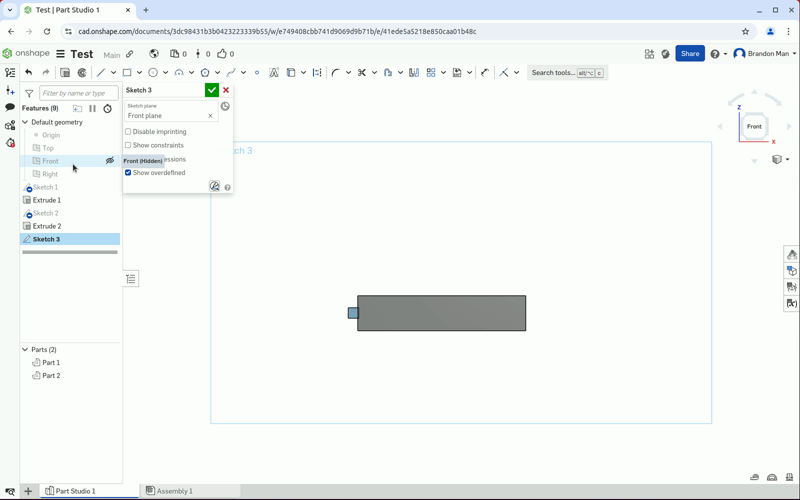
mouse_move(73, 352)
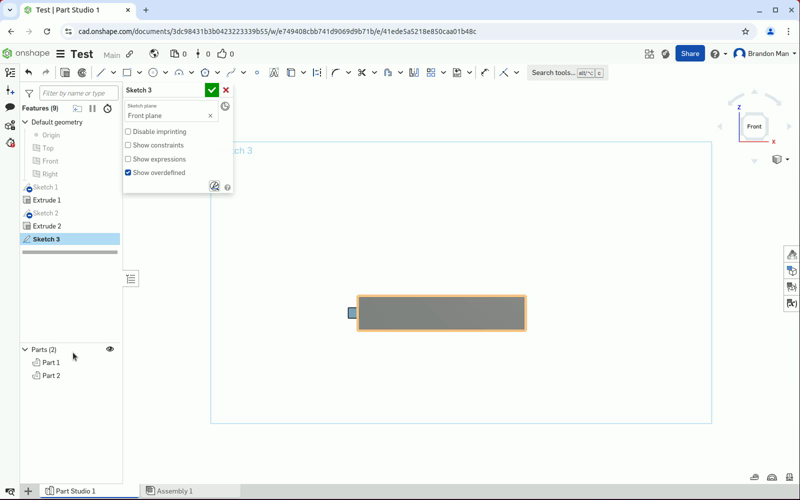
key(y)
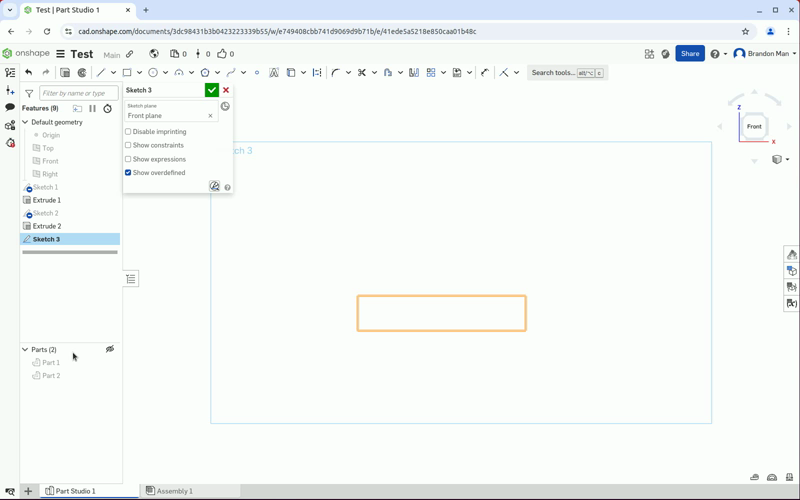
key(l)
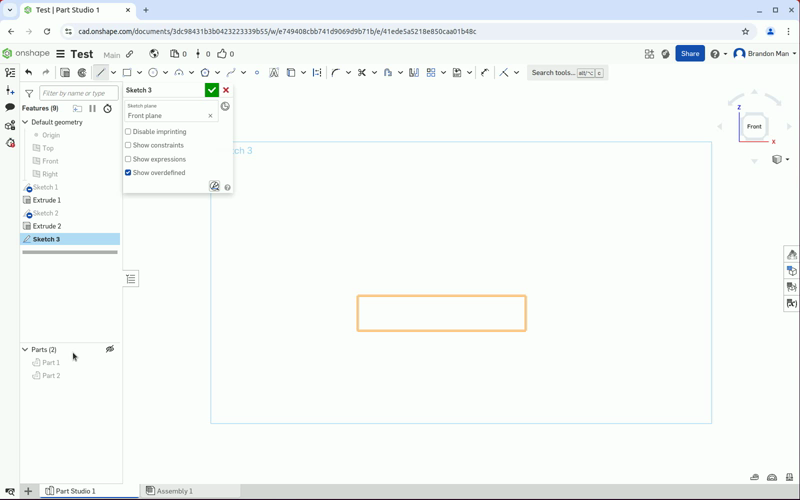
key_down(shift)
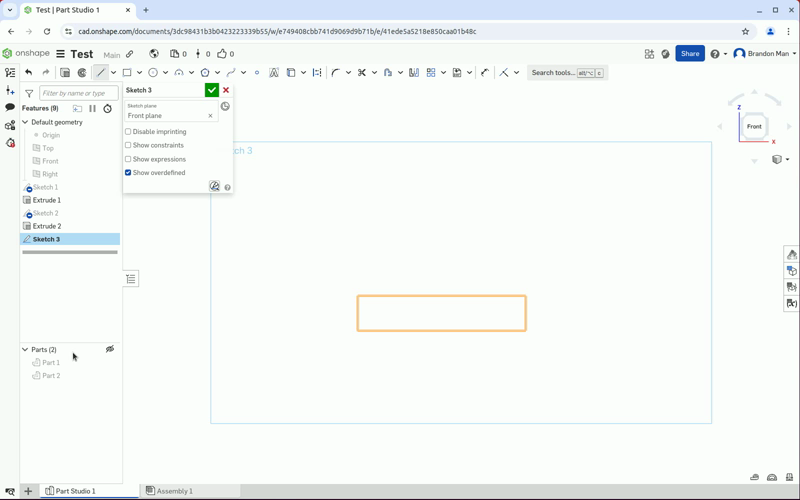
mouse_move(525, 318)
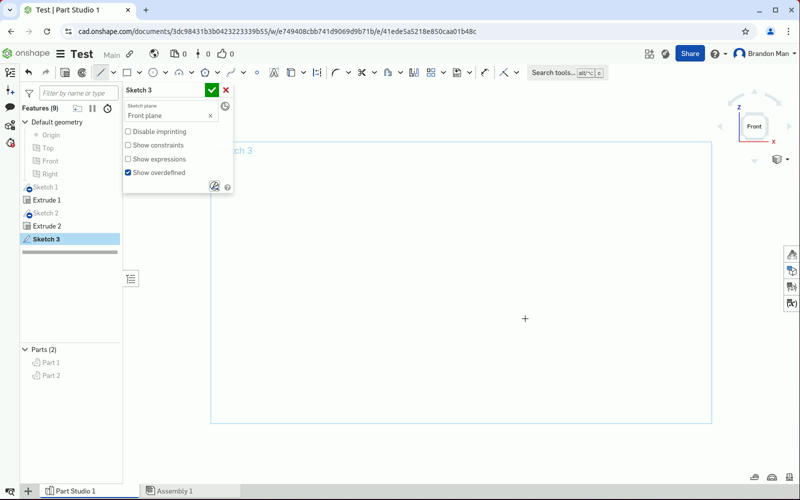
click(525, 318)
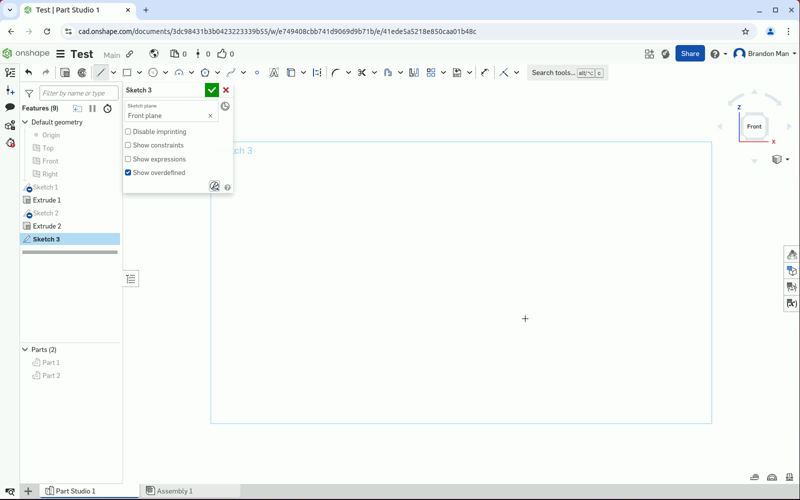
key_up(shift)
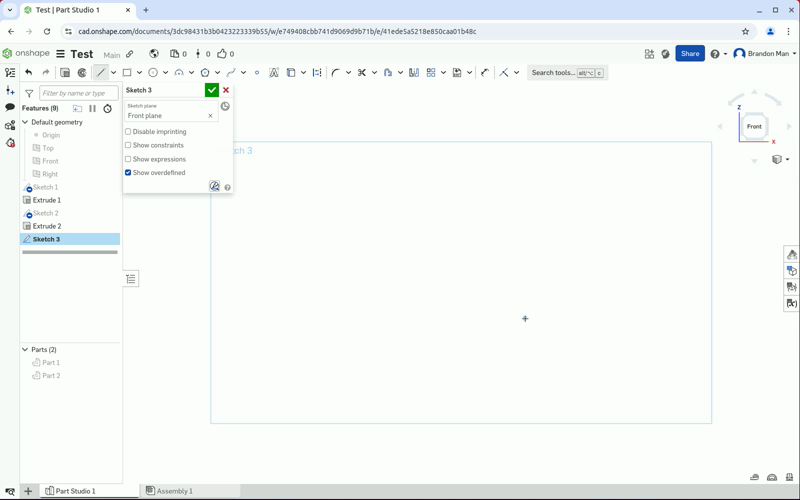
key_down(shift)
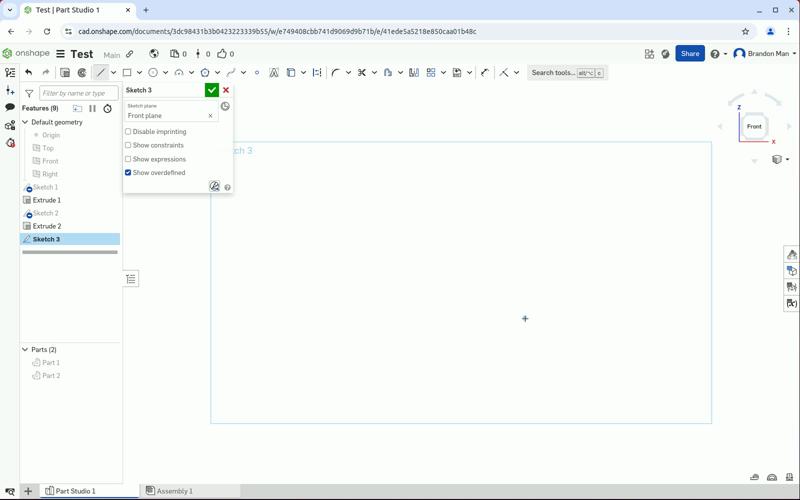
mouse_move(555, 318)
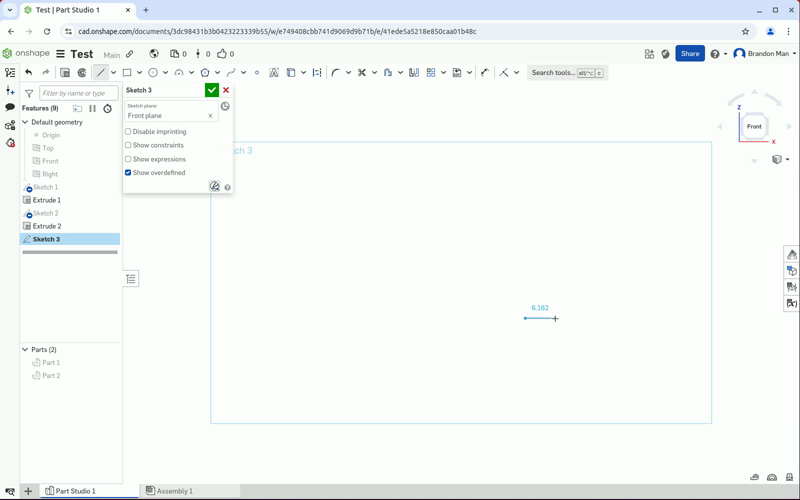
mouse_move(535, 318)
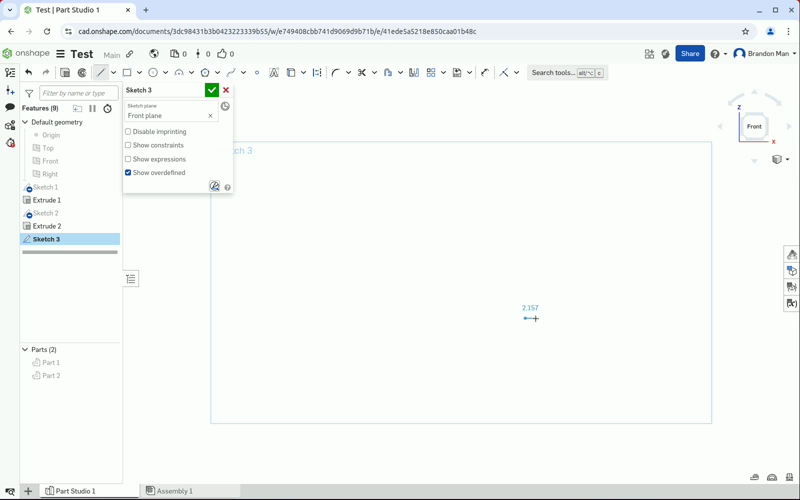
click(535, 318)
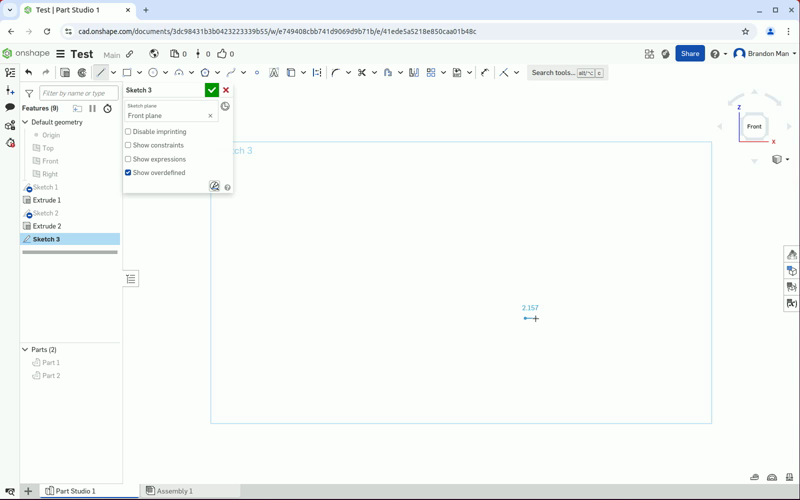
key_up(shift)
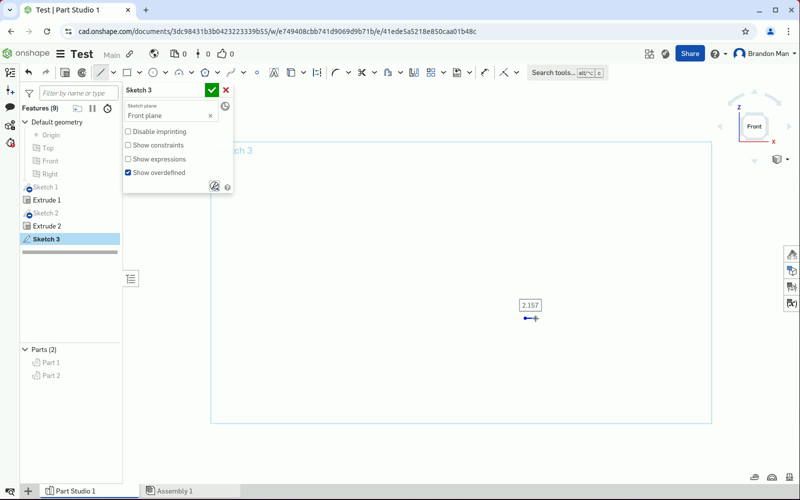
key_down(shift)
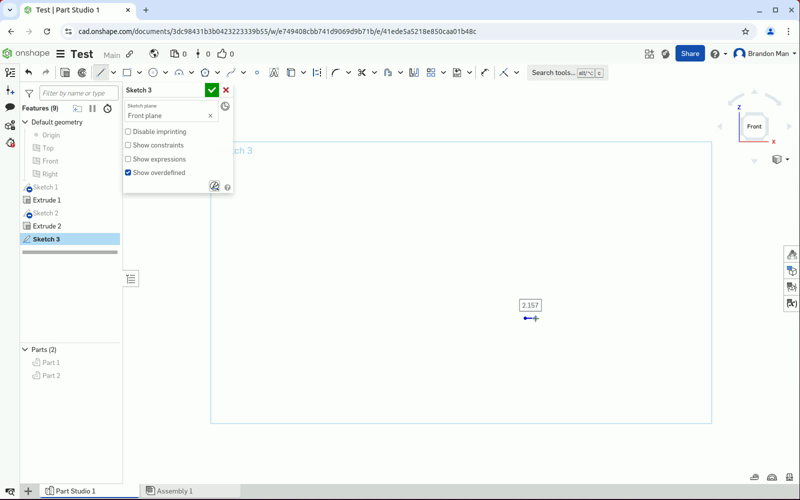
mouse_move(565, 318)
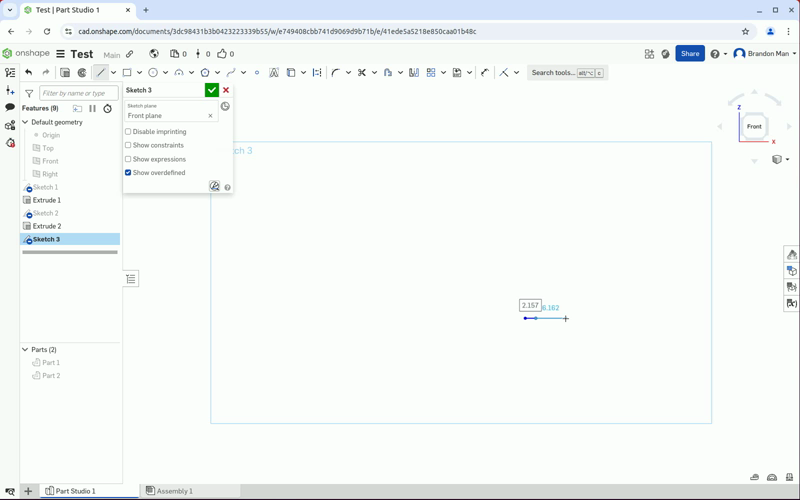
mouse_move(535, 307)
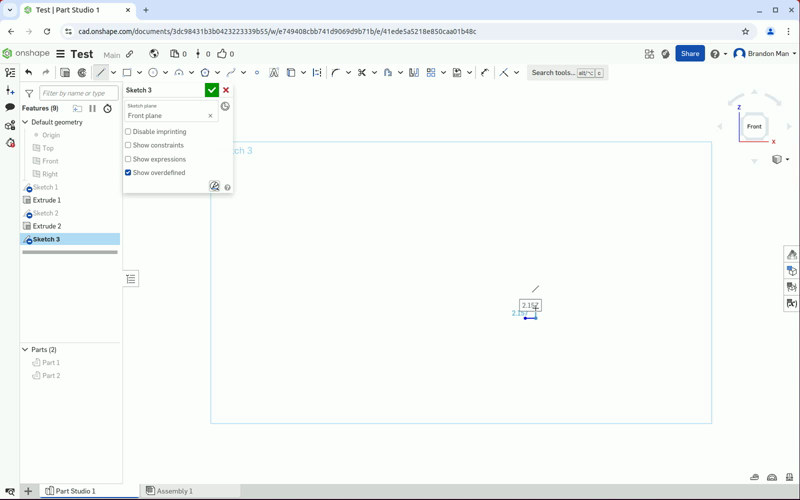
click(535, 307)
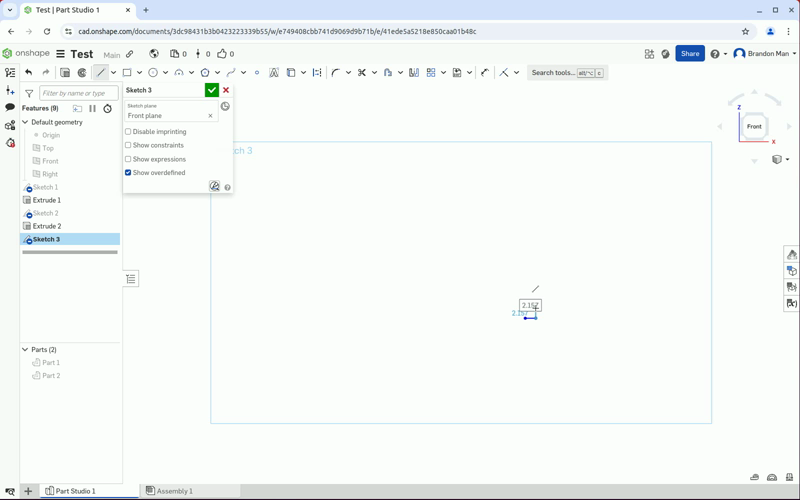
key_up(shift)
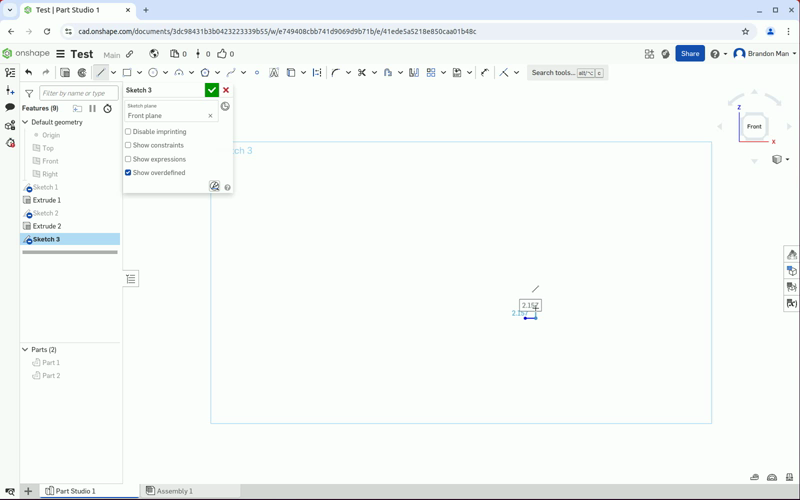
key_down(shift)
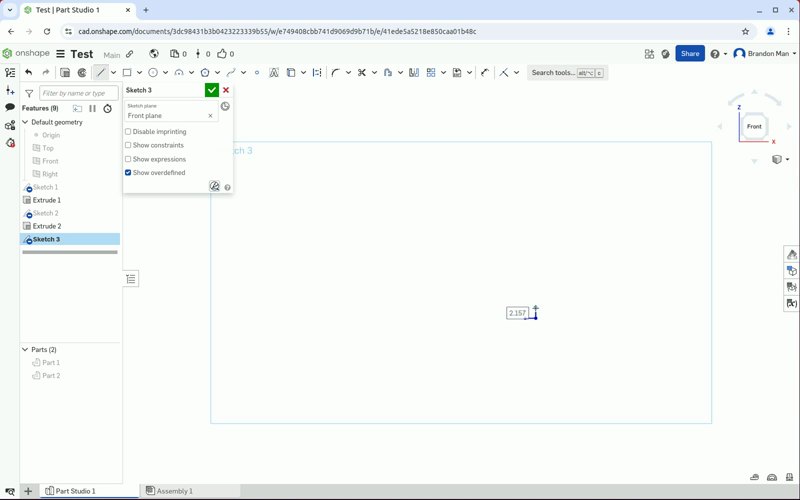
mouse_move(565, 307)
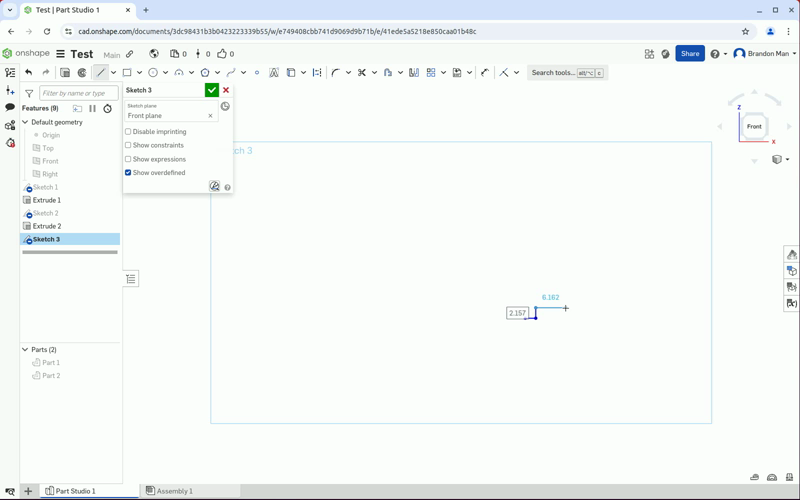
mouse_move(525, 307)
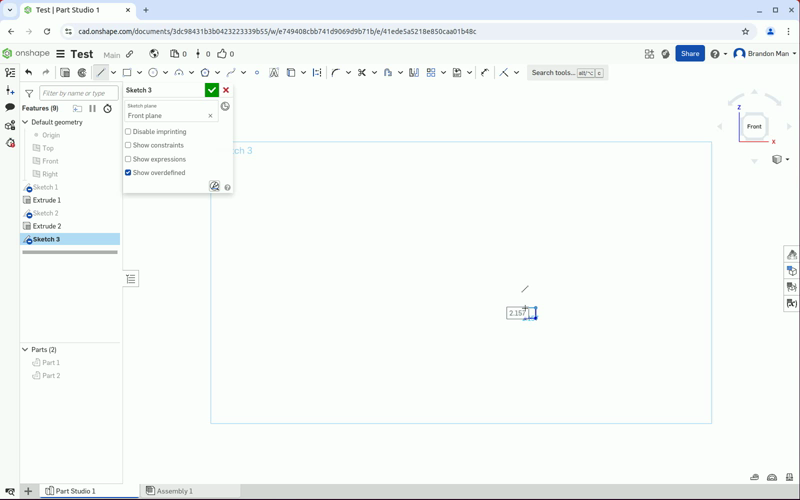
click(525, 307)
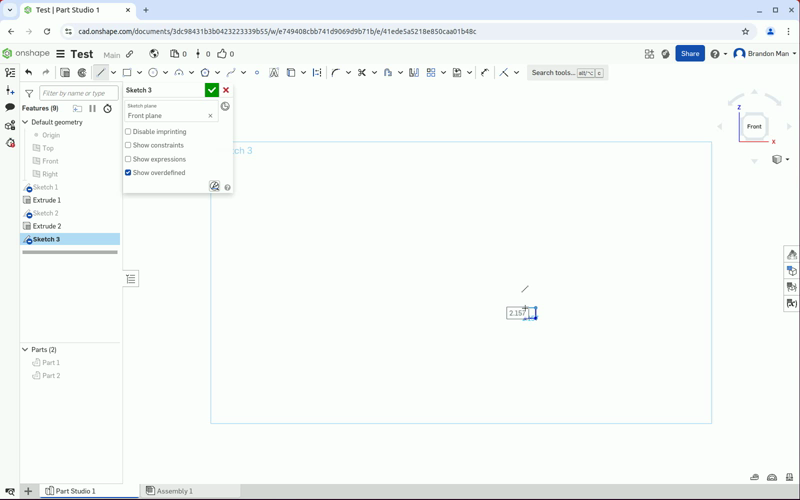
key_up(shift)
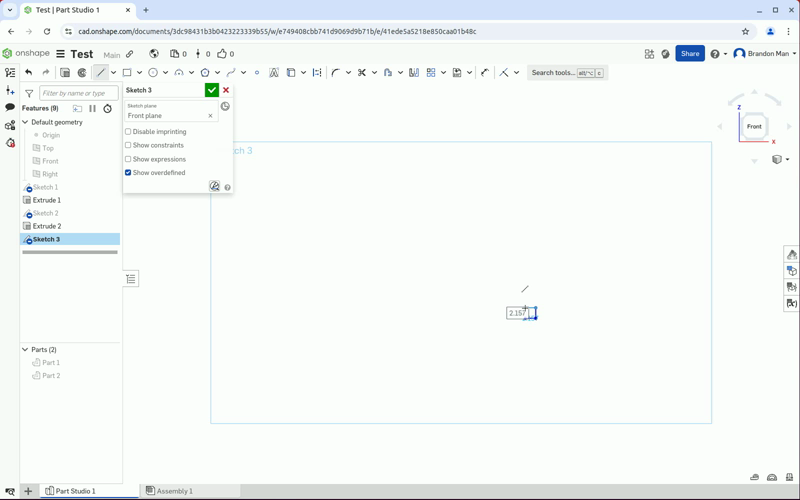
mouse_move(555, 307)
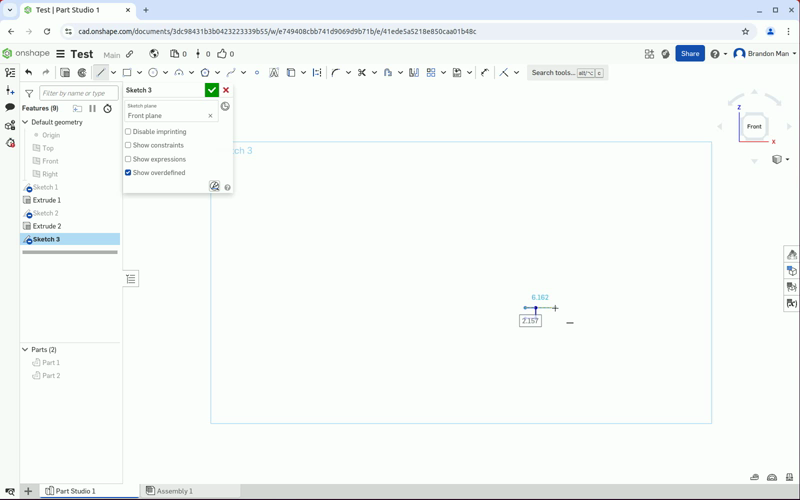
key_down(shift)
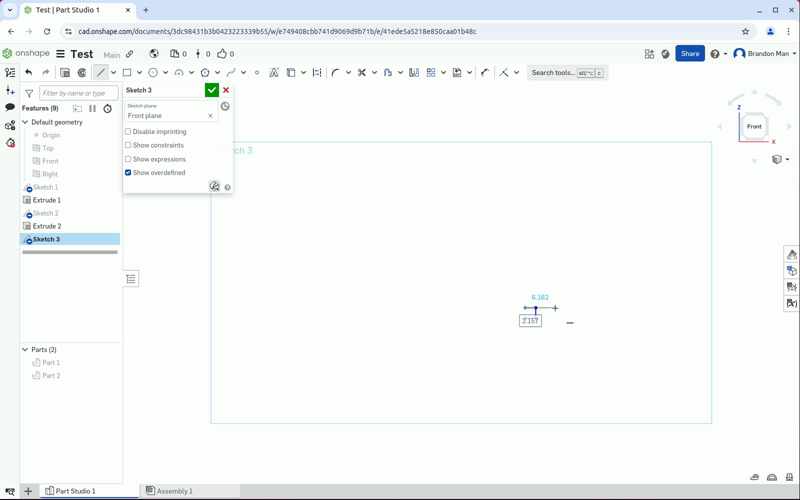
mouse_move(525, 318)
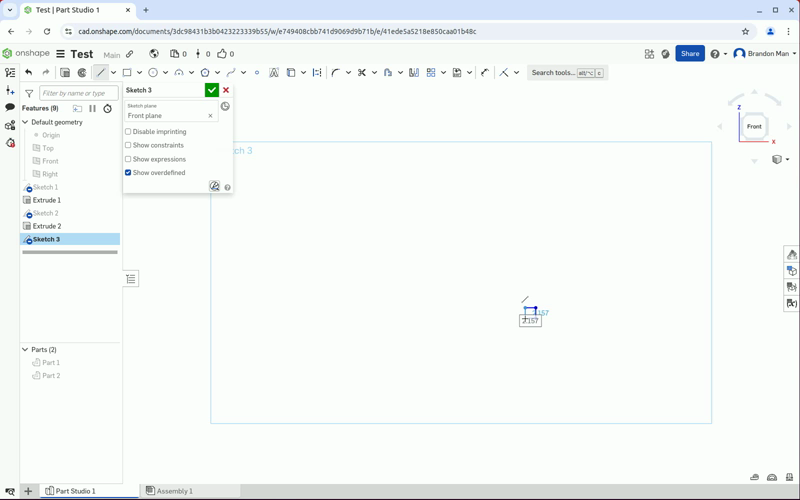
key_up(shift)
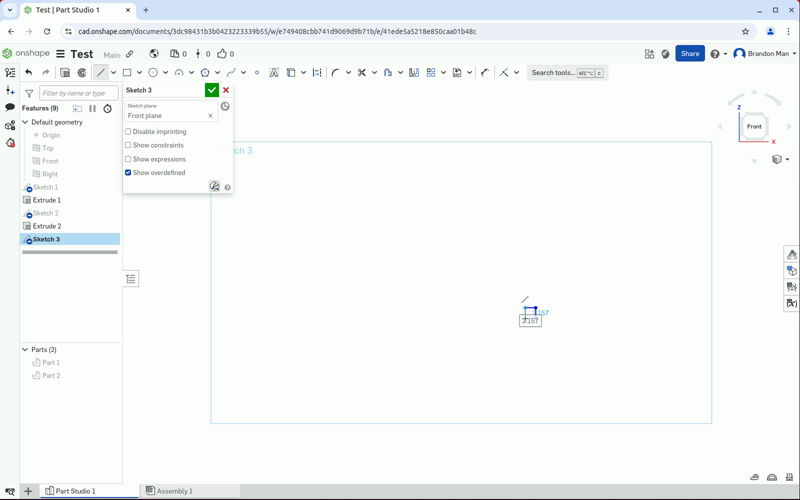
click(525, 318)
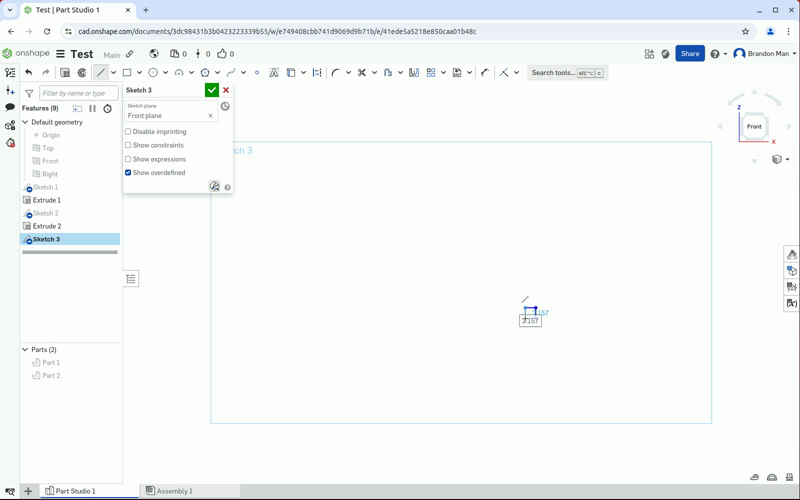
key(esc)
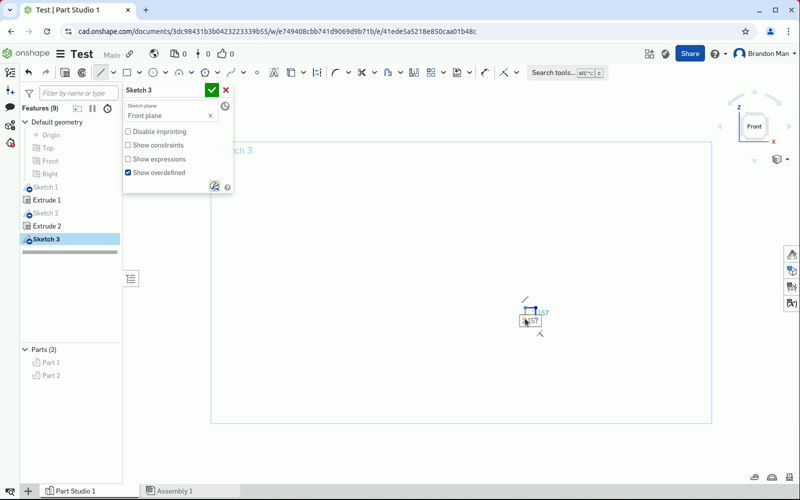
mouse_move(535, 307)
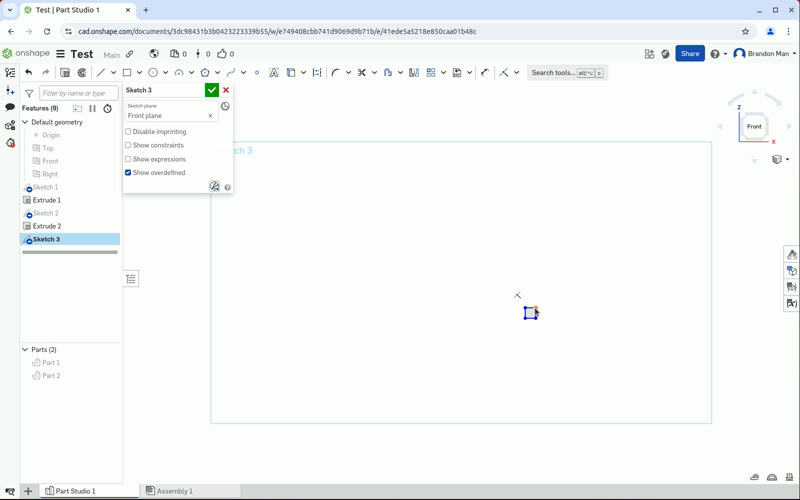
scroll(6)
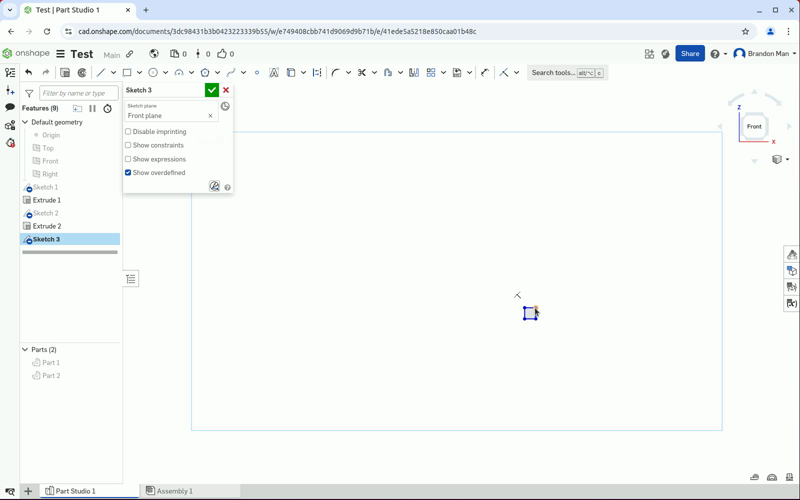
scroll(6)
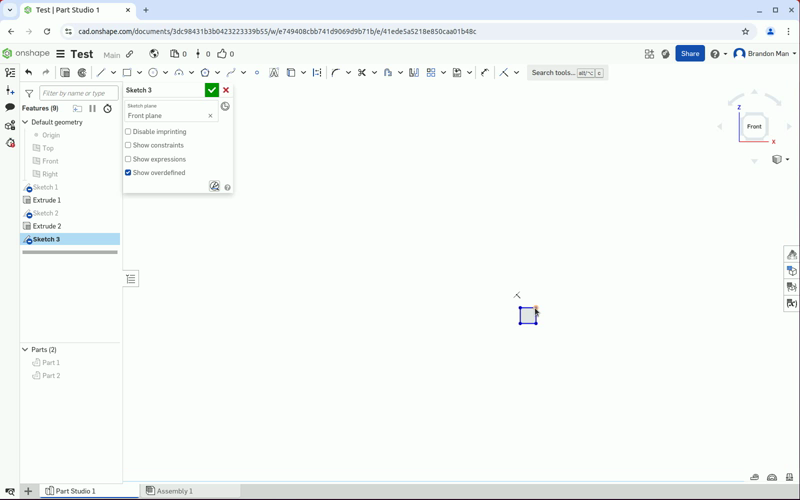
scroll(6)
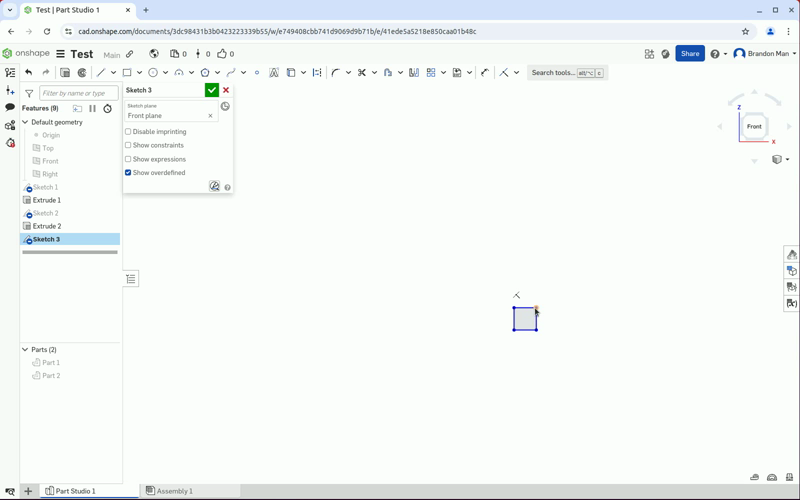
scroll(6)
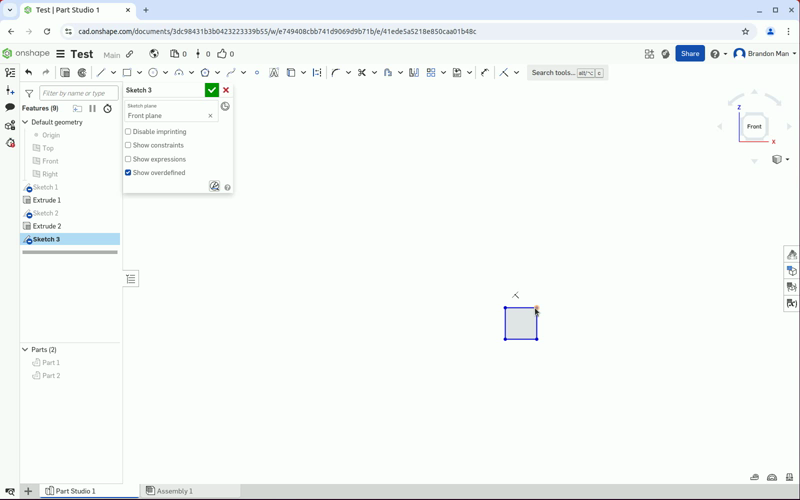
scroll(6)
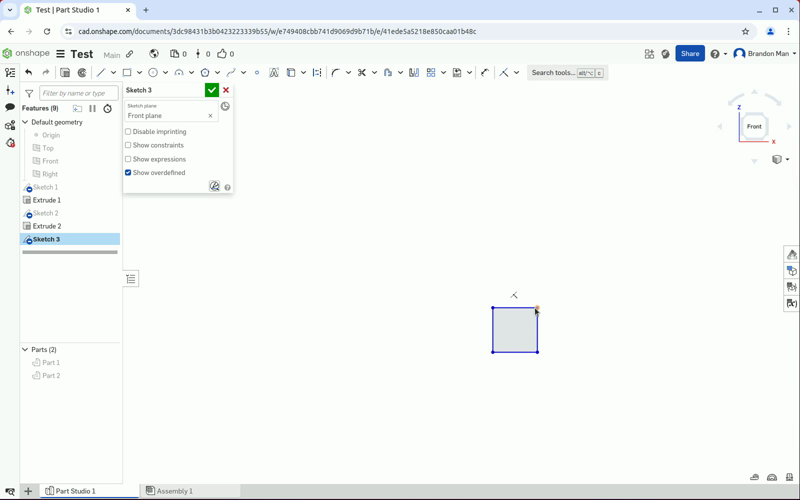
scroll(6)
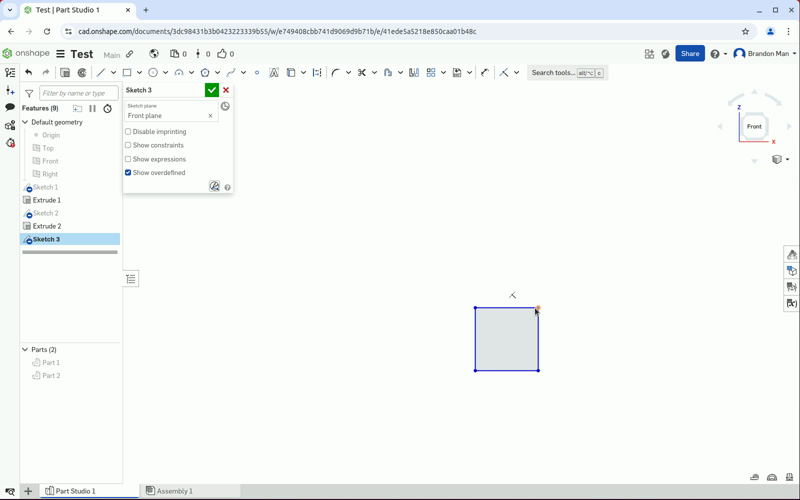
scroll(6)
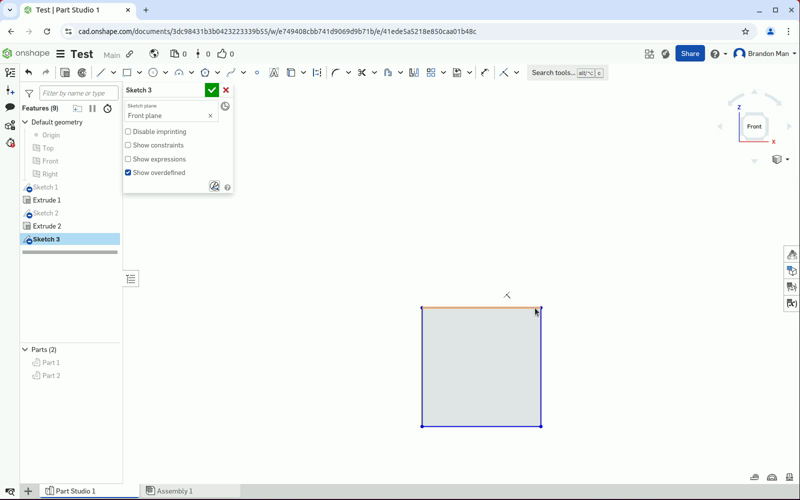
click(535, 307)
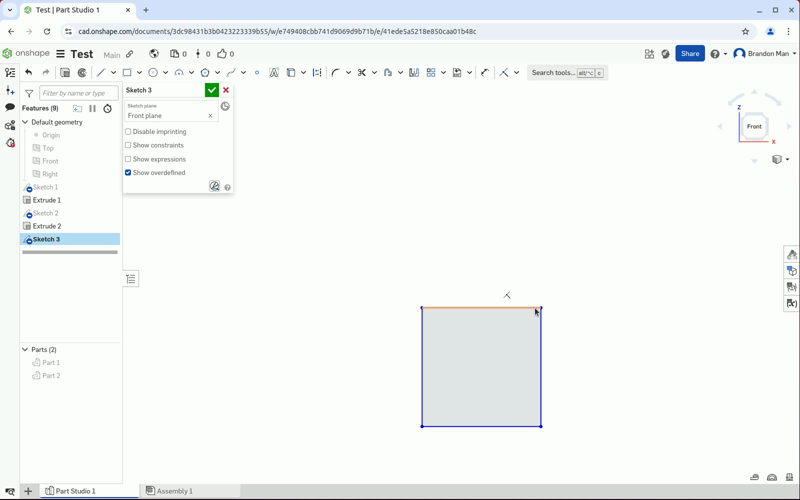
scroll(-6)
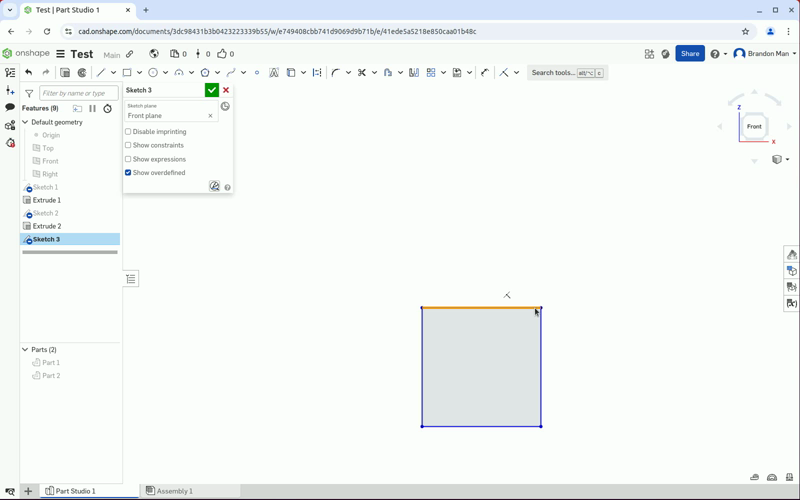
scroll(-6)
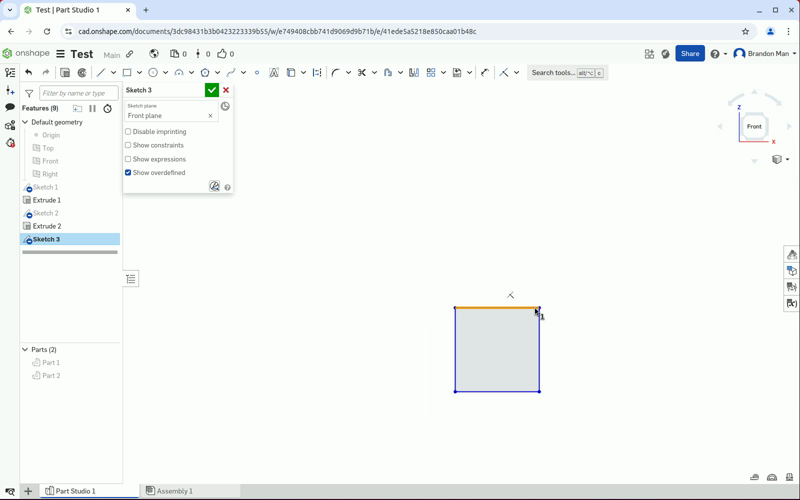
scroll(-6)
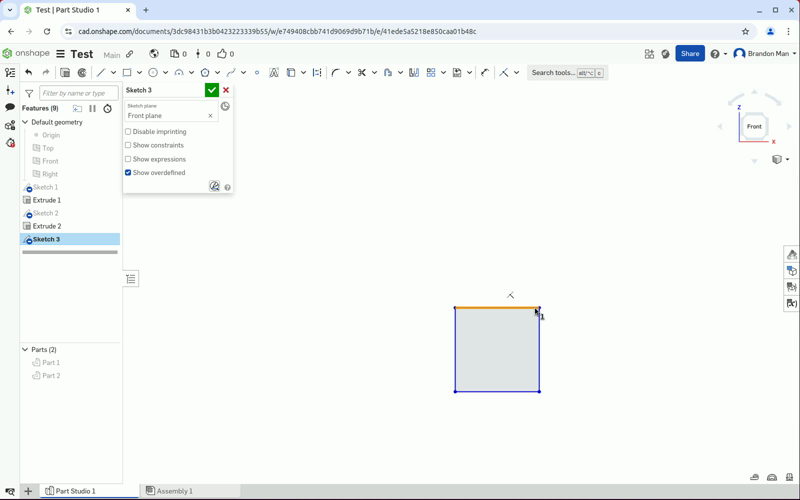
scroll(-6)
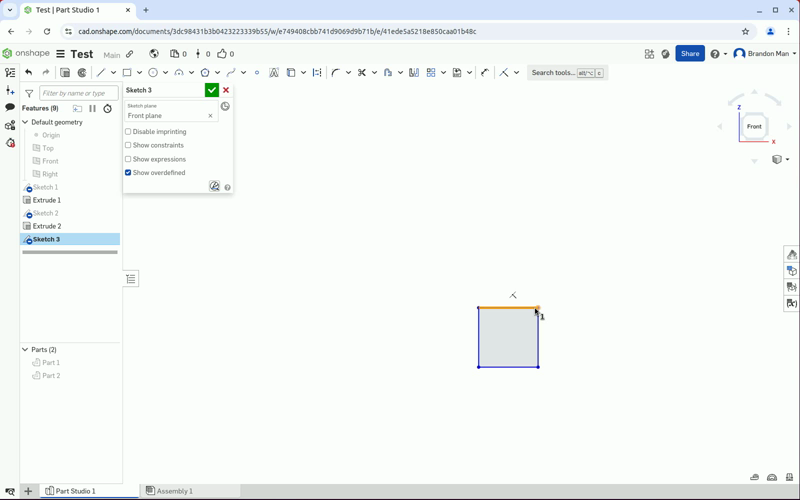
scroll(-6)
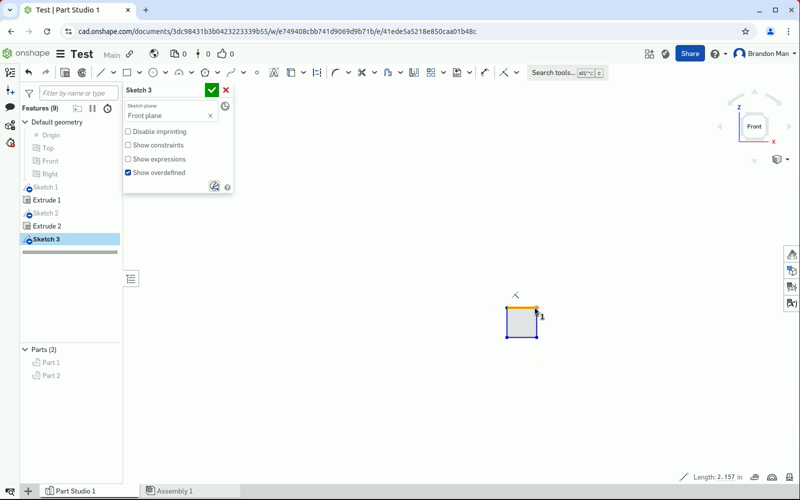
scroll(-6)
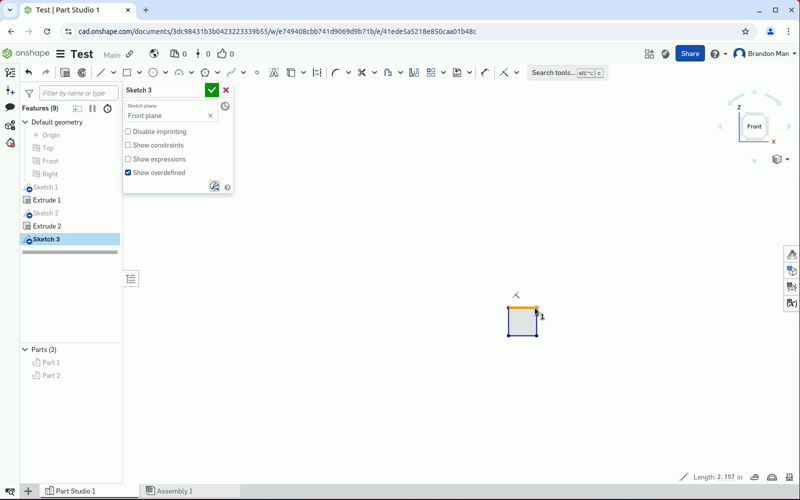
scroll(-6)
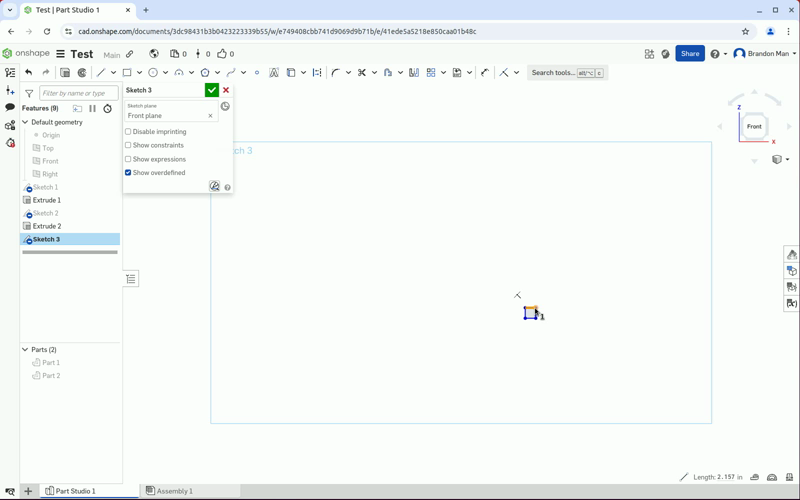
mouse_move(73, 352)
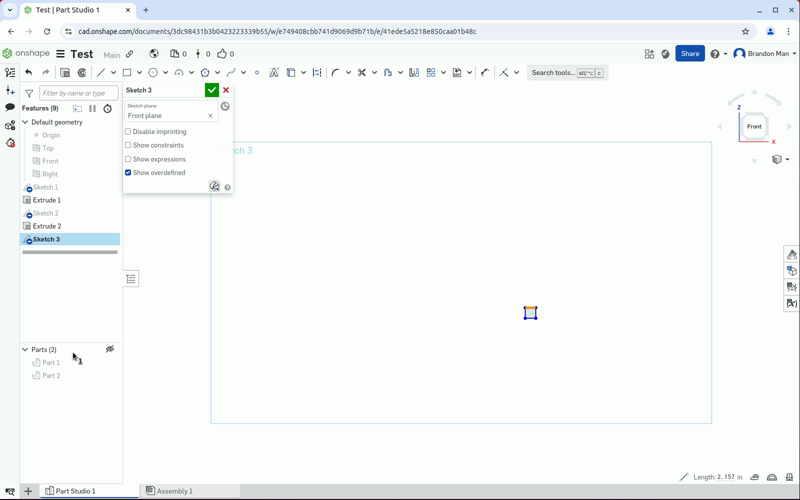
key(shift+y)
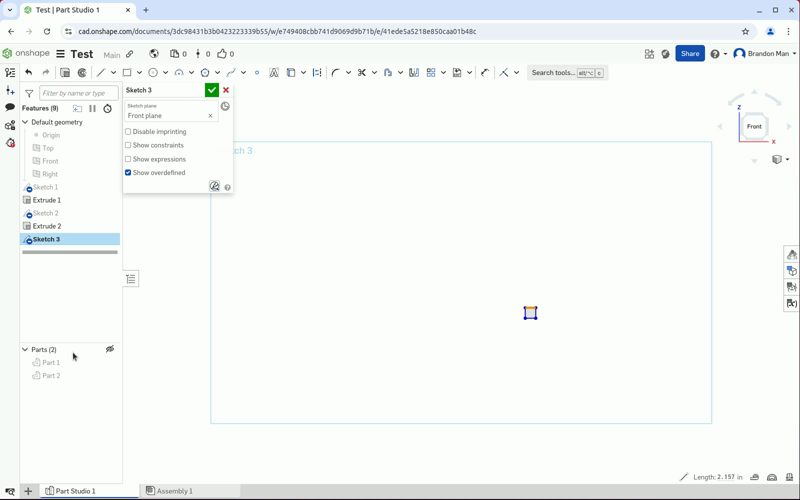
key(shift+e)
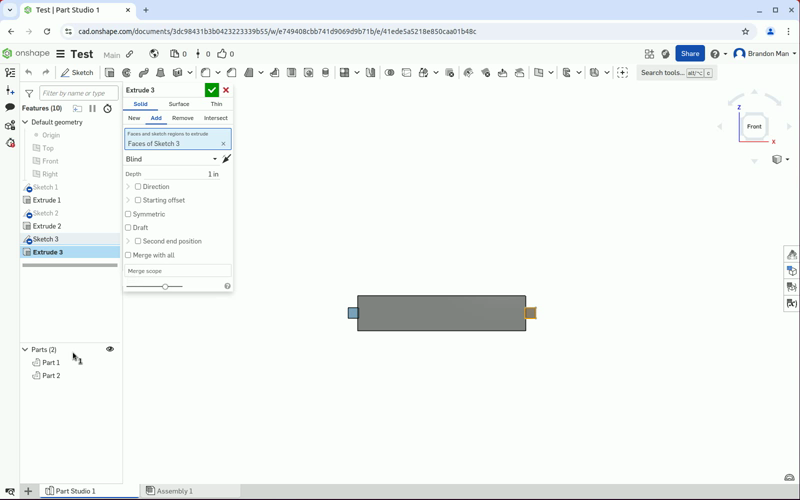
mouse_move(143, 106)
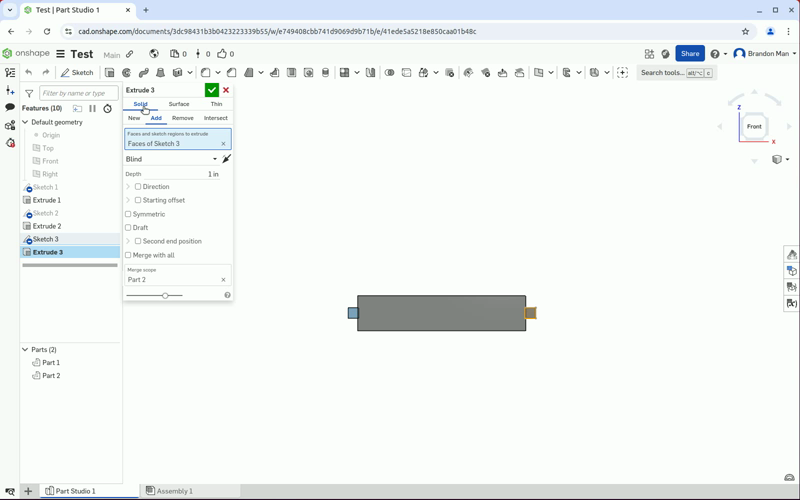
click(143, 106)
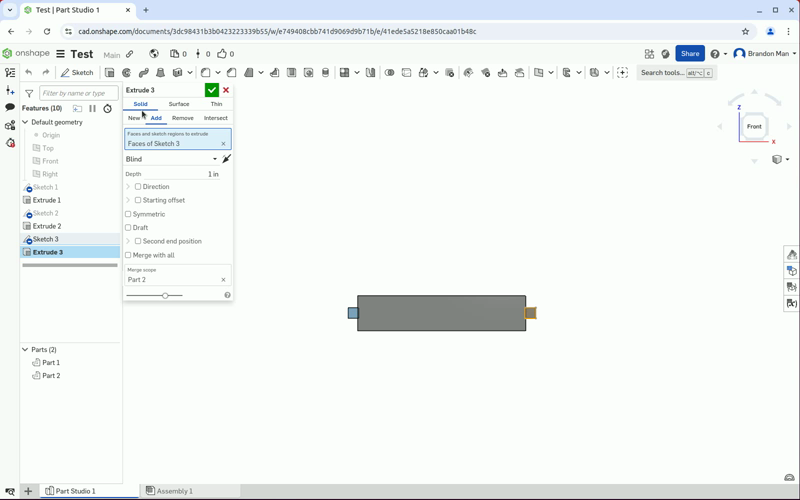
mouse_move(137, 120)
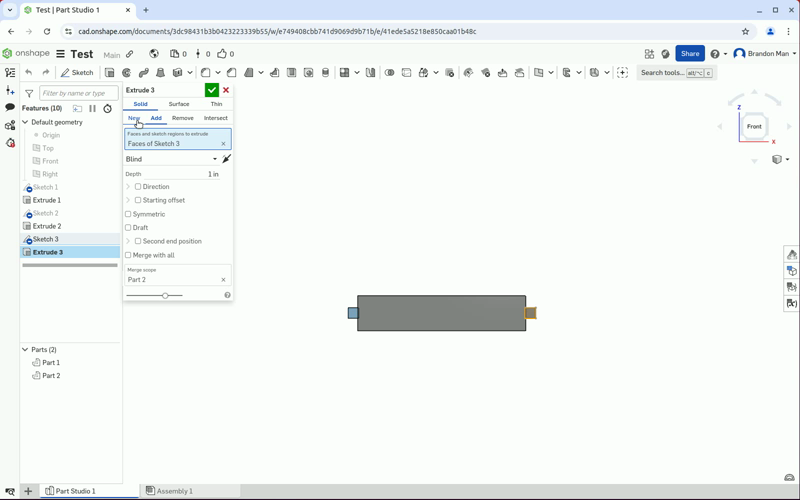
click(137, 120)
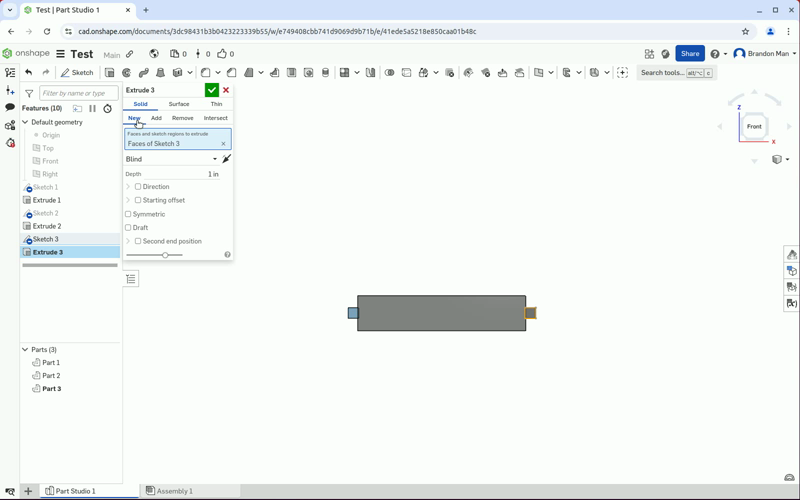
key(tab, 4)
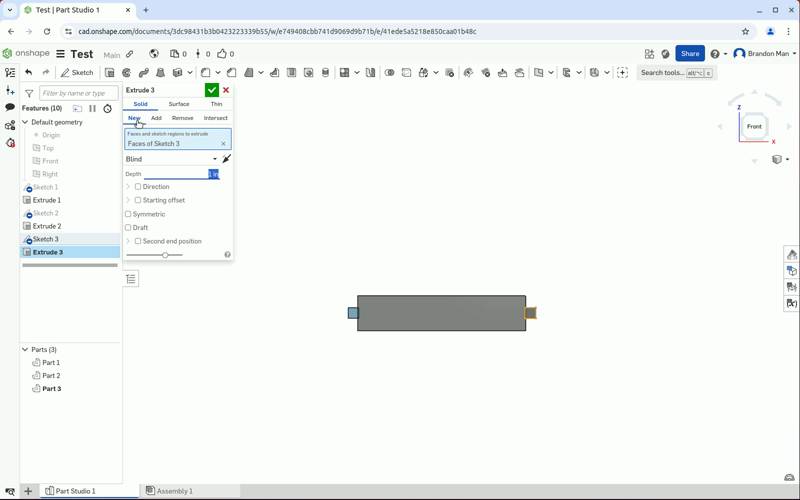
text(21.905)
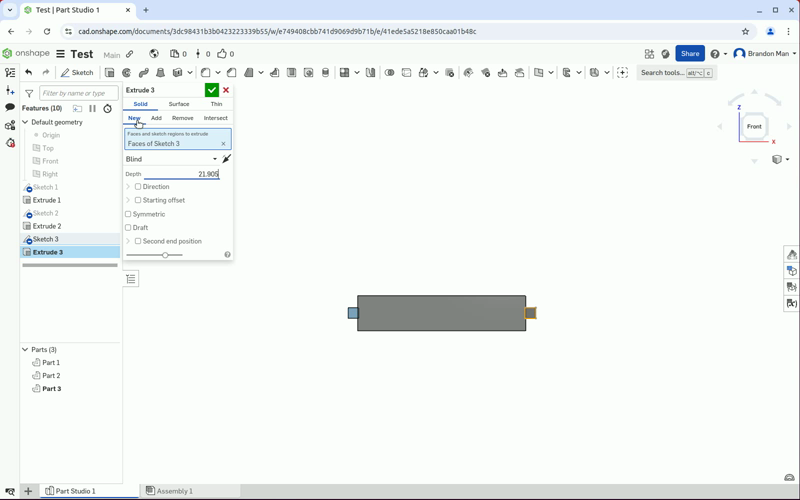
key(enter)
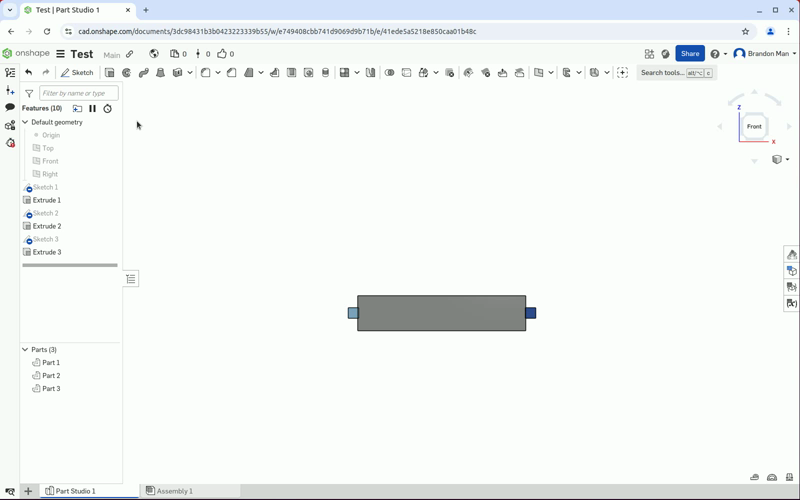
key(shift+h)
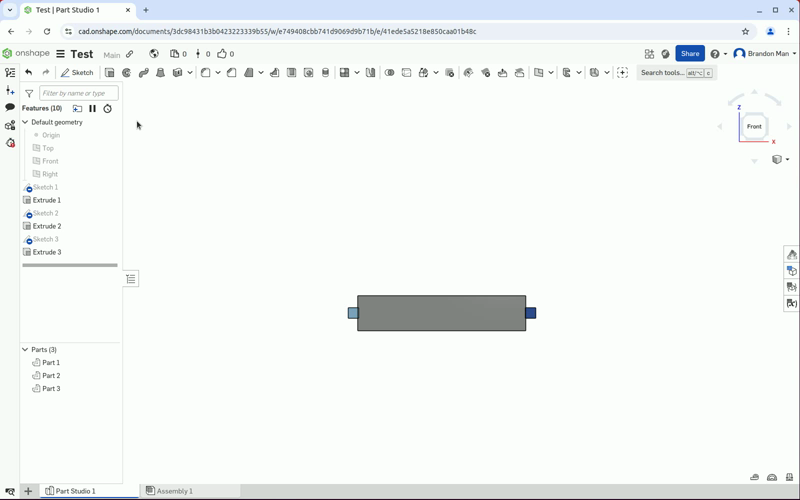
key(shift+h)
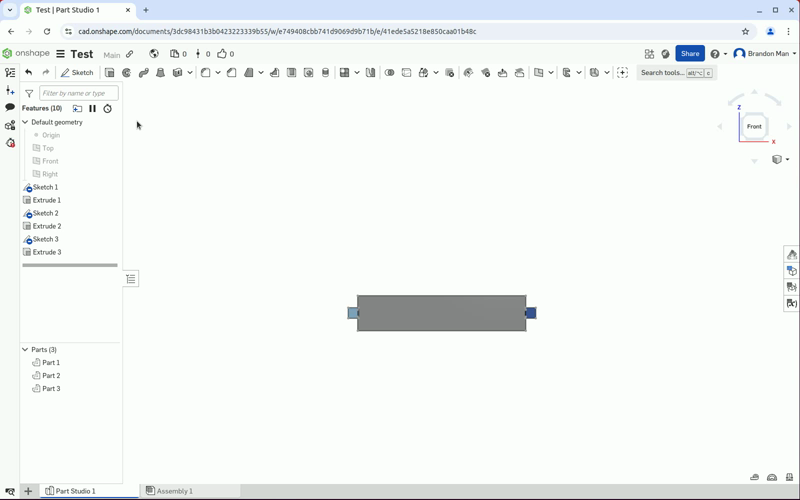
key(shift+7)
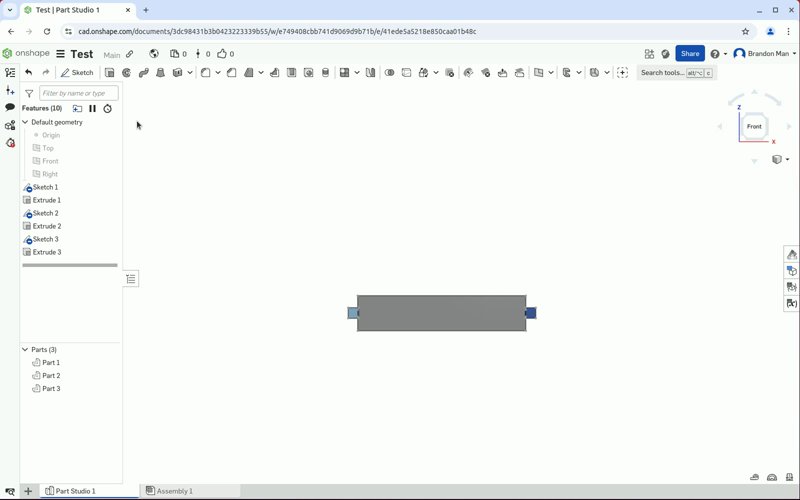
key(left, 2)
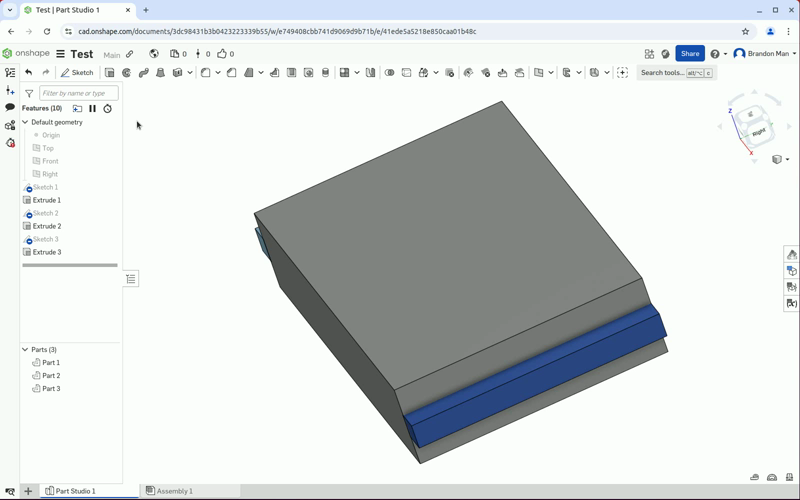
key(down, 2)
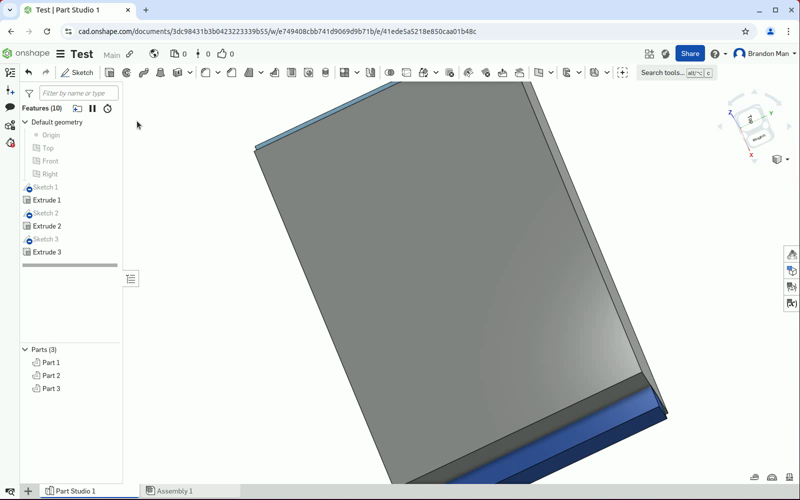
key(up, 2)
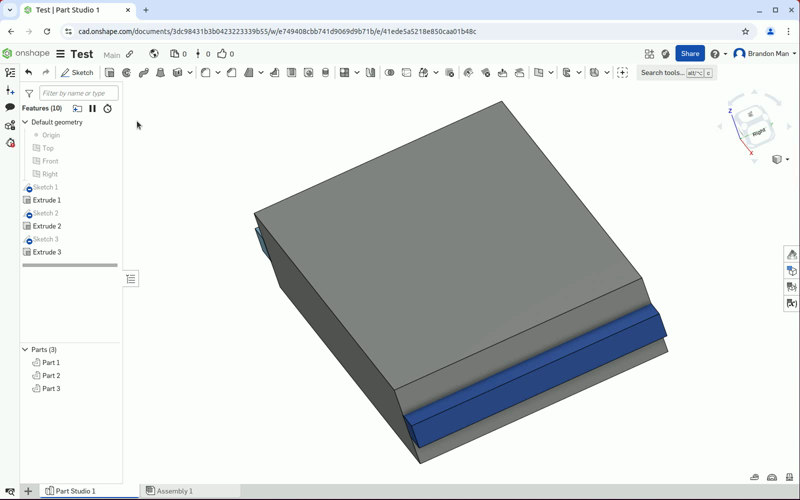
key(right, 2)
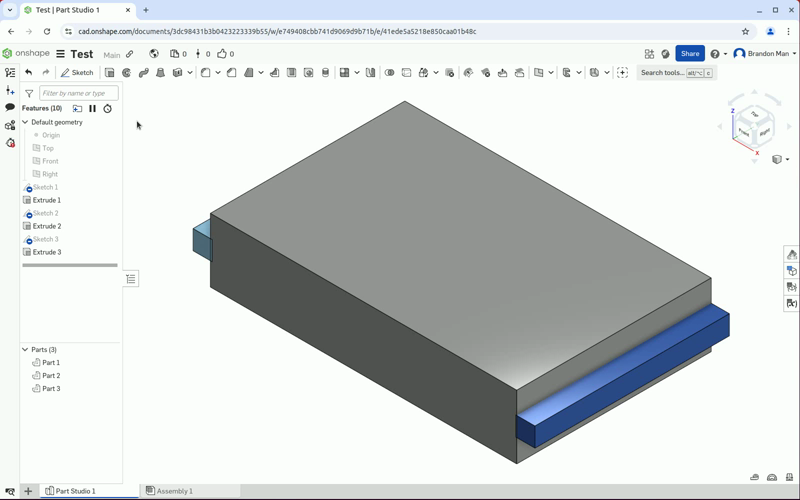
mouse_move(73, 189)
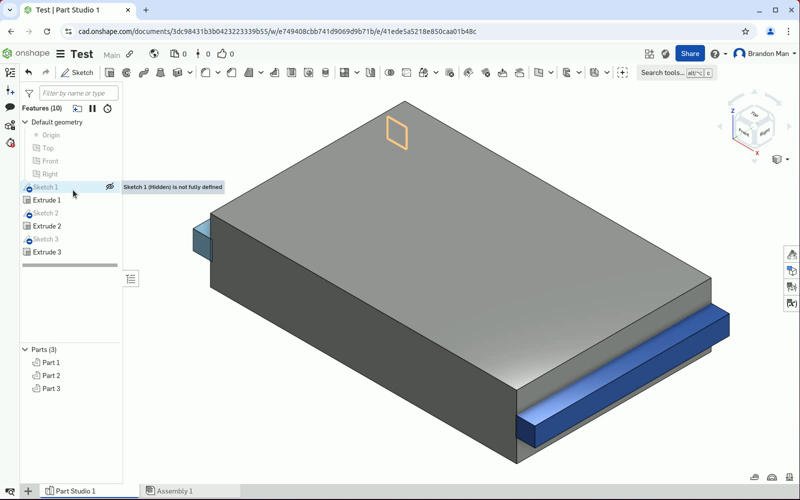
click(73, 189)